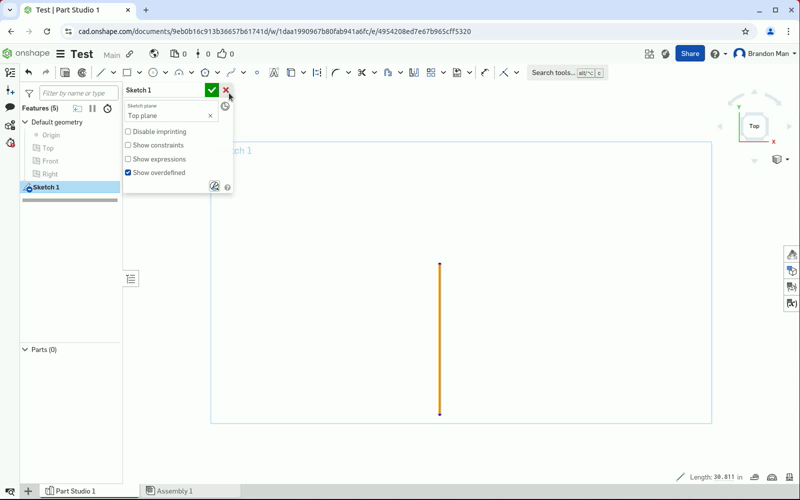
key(shift+h)
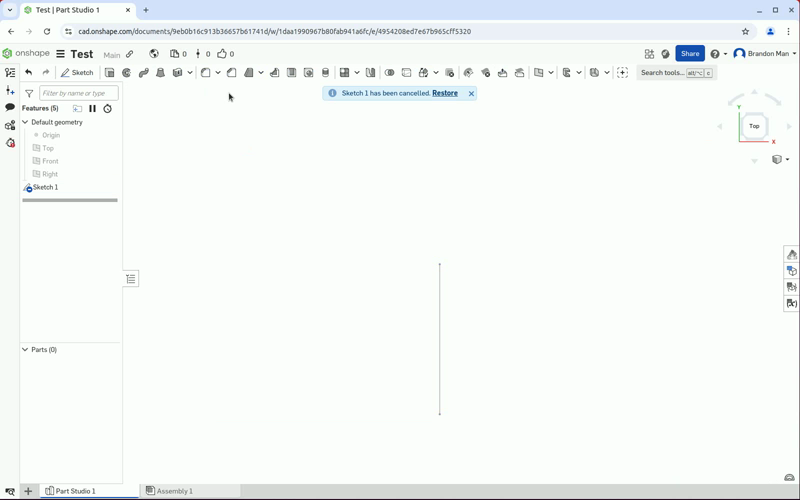
key(shift+s)
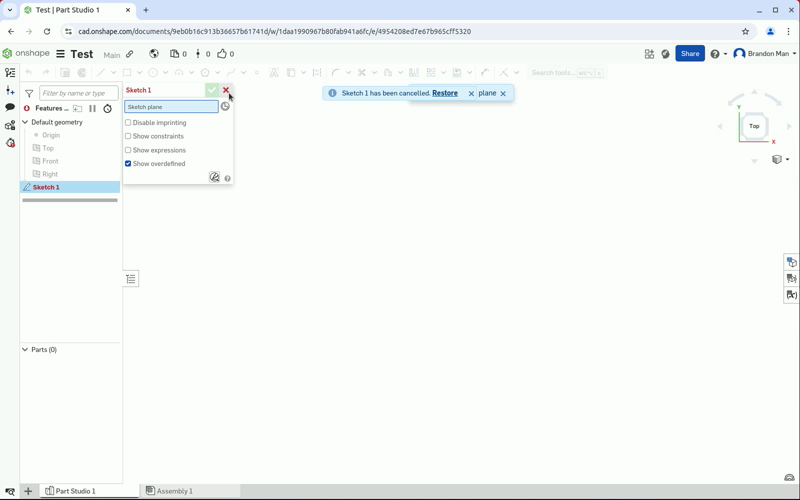
mouse_move(73, 150)
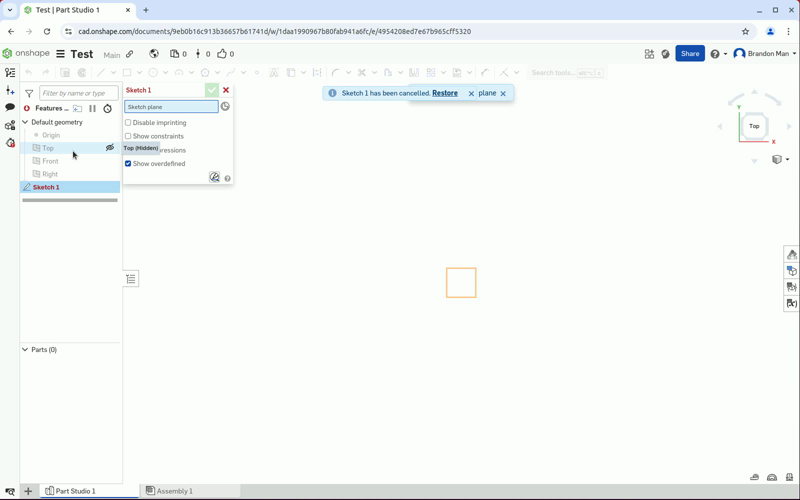
click(73, 150)
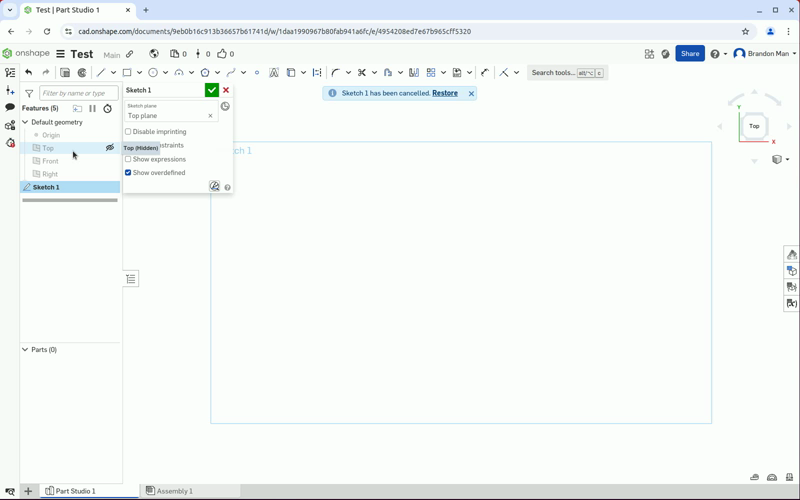
mouse_move(73, 352)
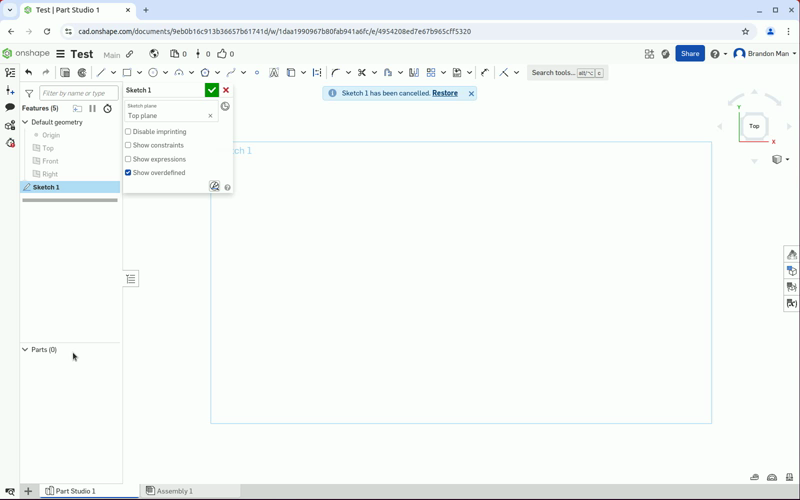
key(y)
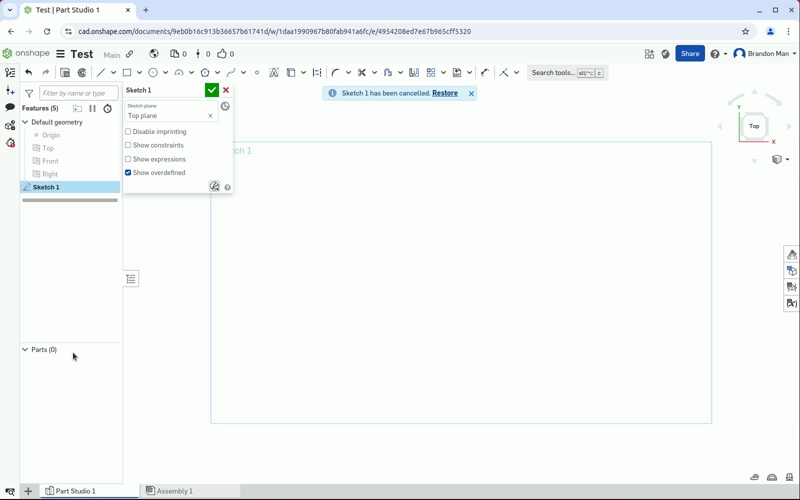
key(l)
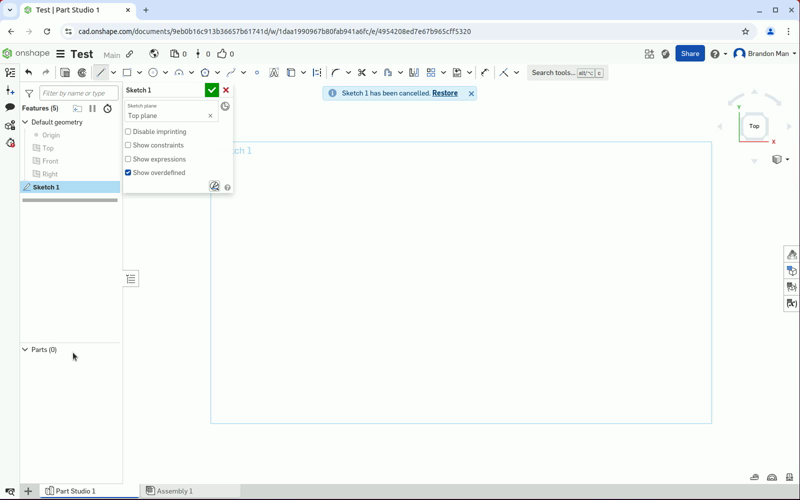
key_down(shift)
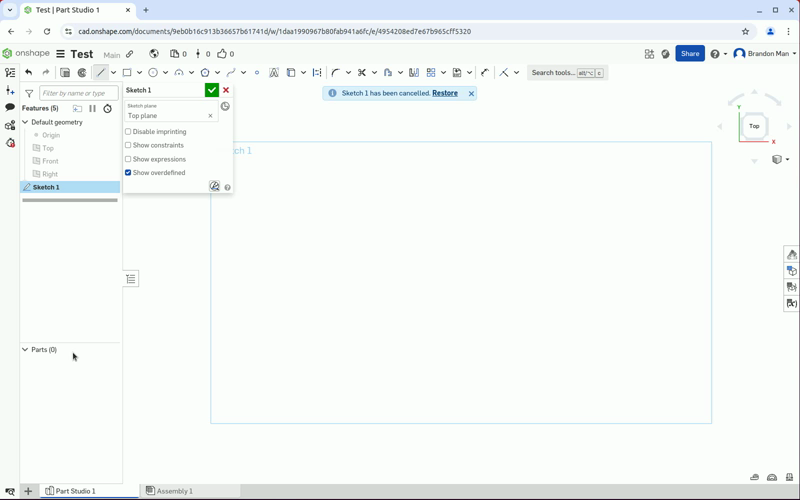
mouse_move(460, 282)
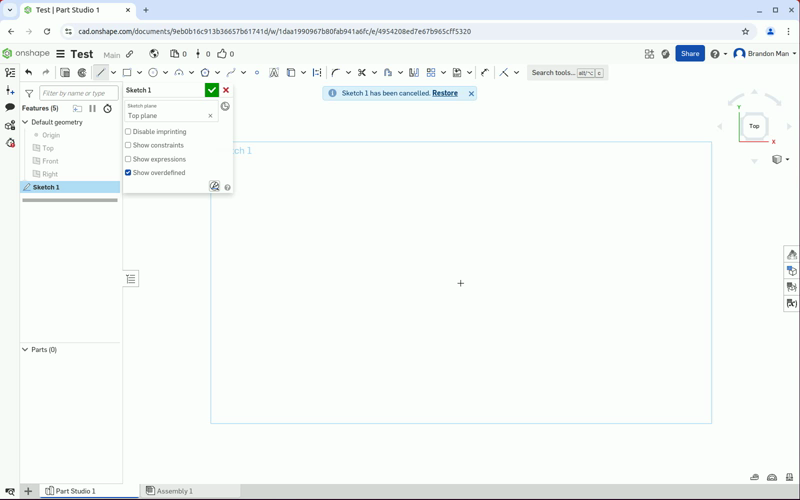
click(460, 282)
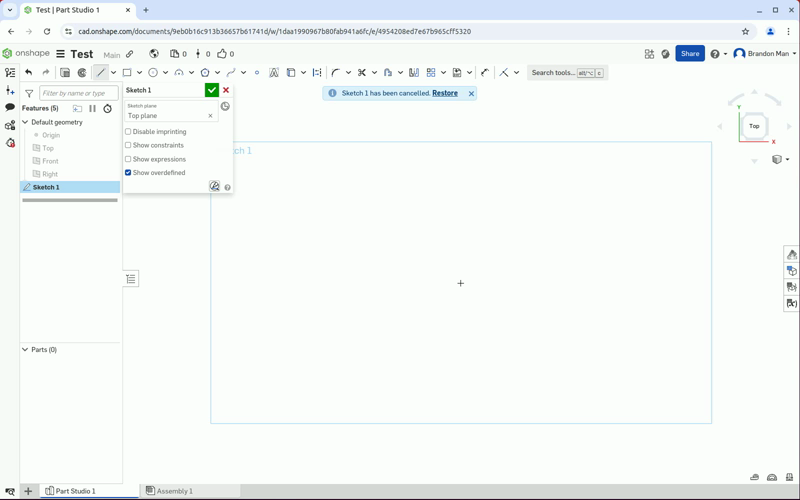
key_up(shift)
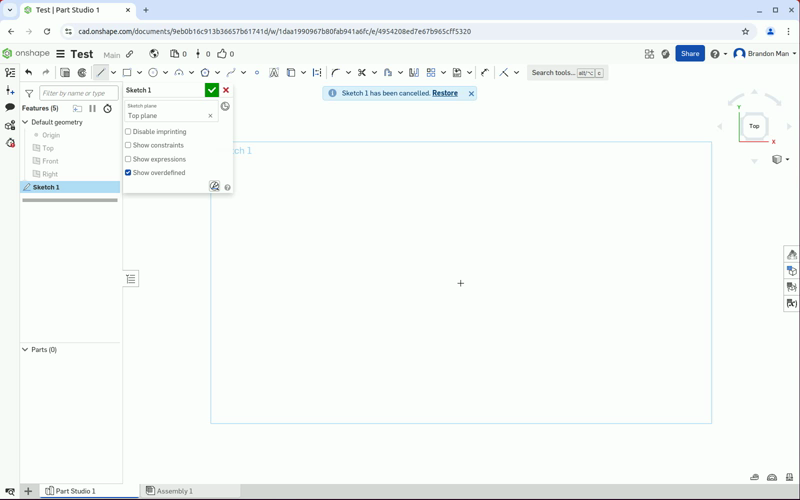
key_down(shift)
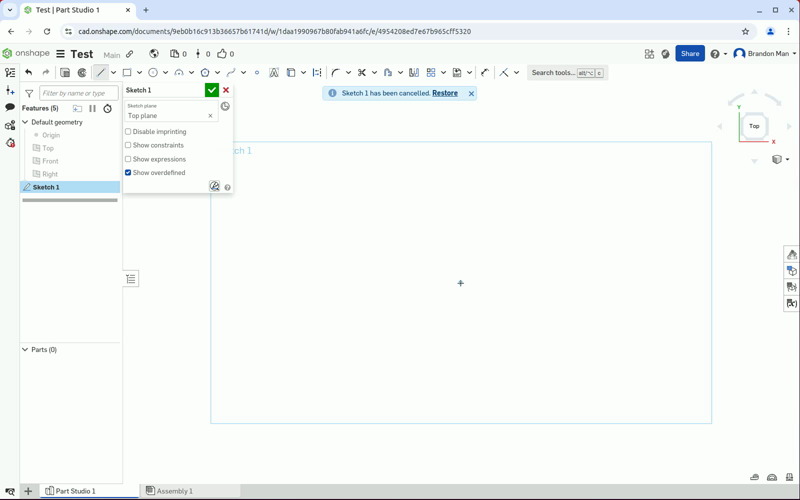
mouse_move(573, 282)
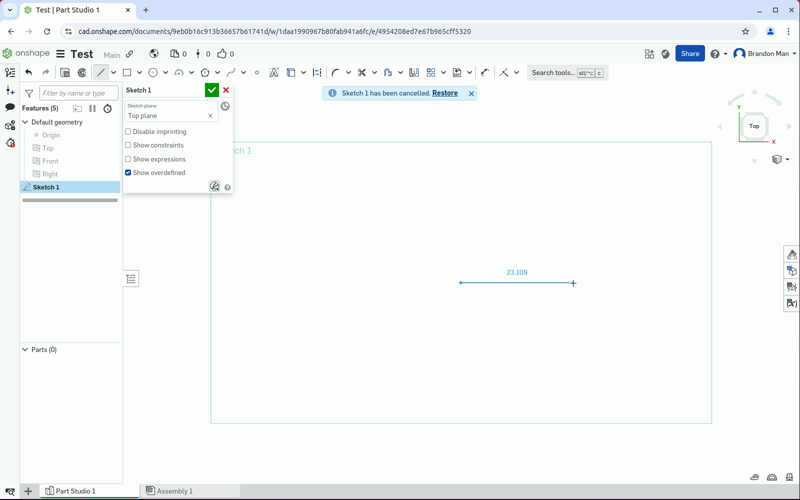
click(573, 282)
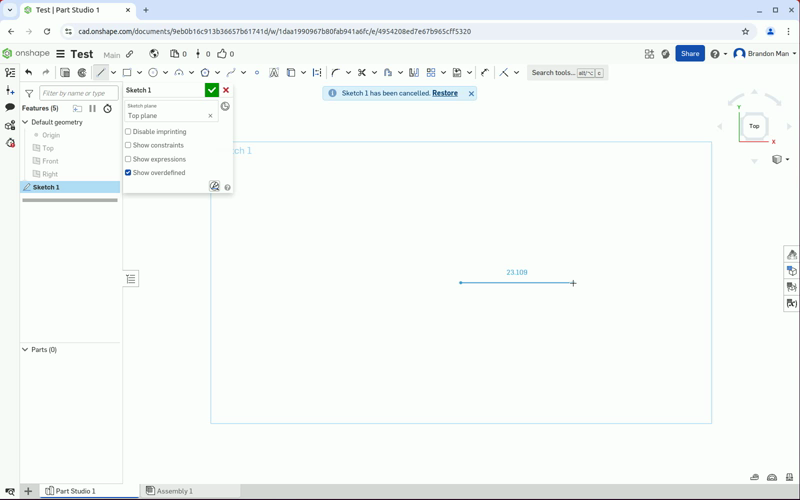
key_up(shift)
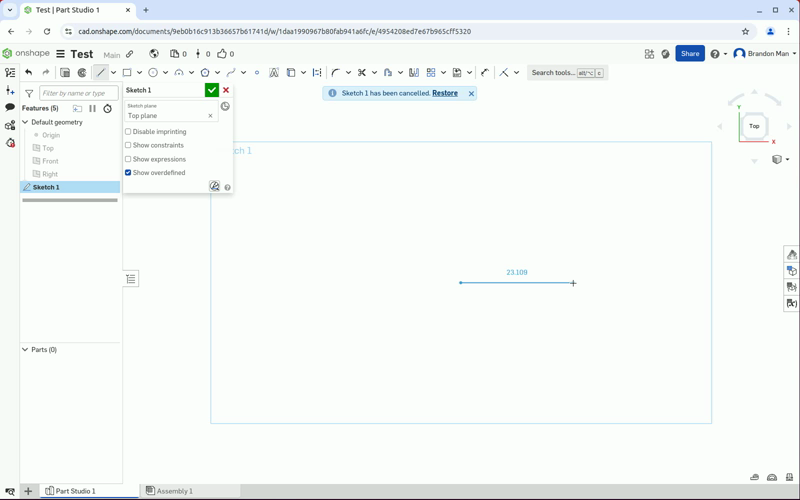
key_down(shift)
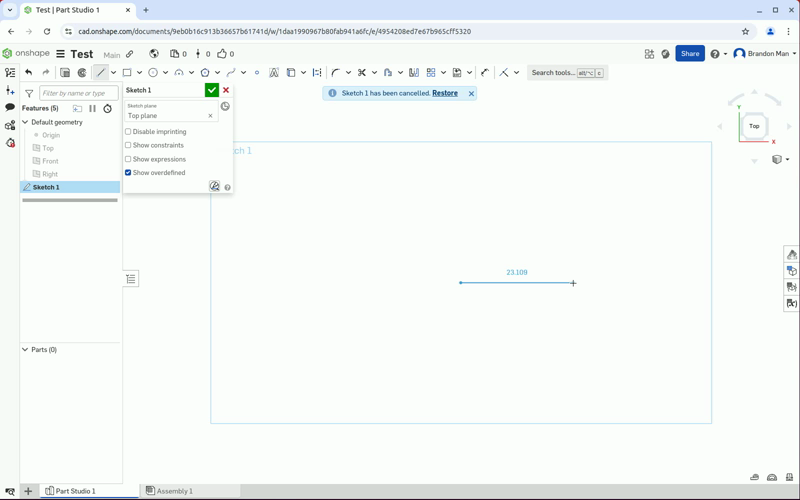
mouse_move(573, 204)
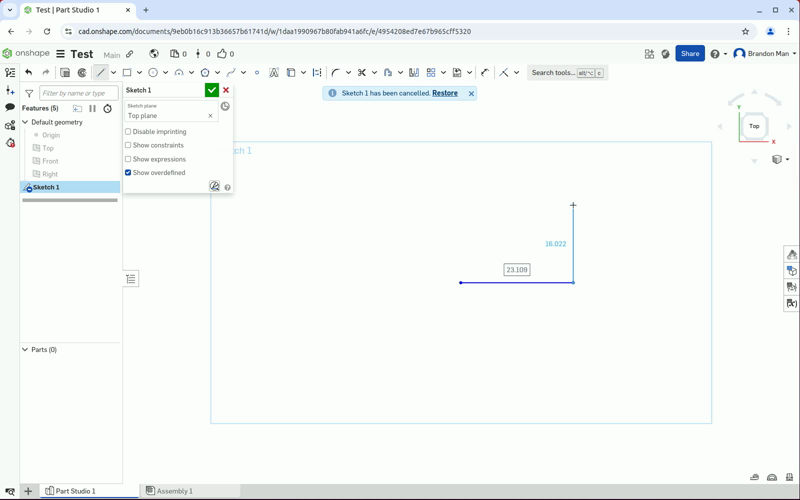
click(573, 204)
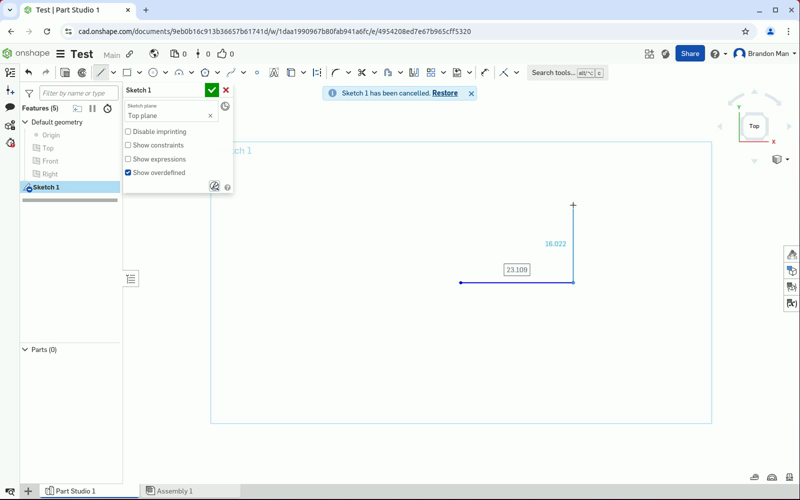
key_up(shift)
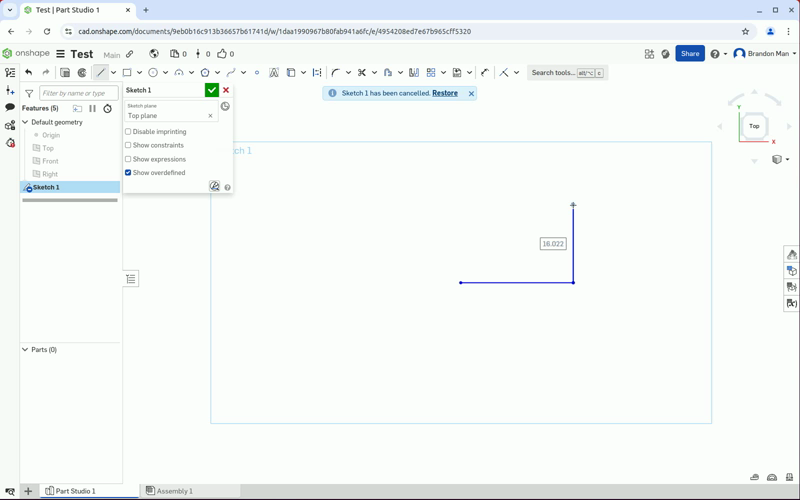
key_down(shift)
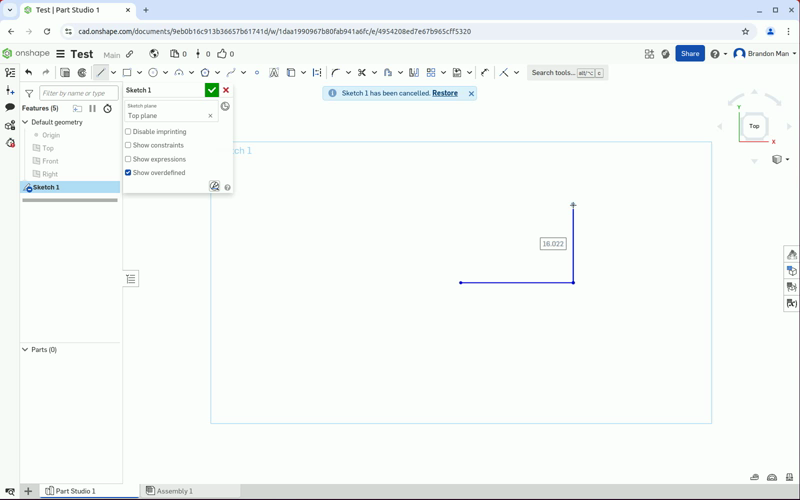
mouse_move(460, 204)
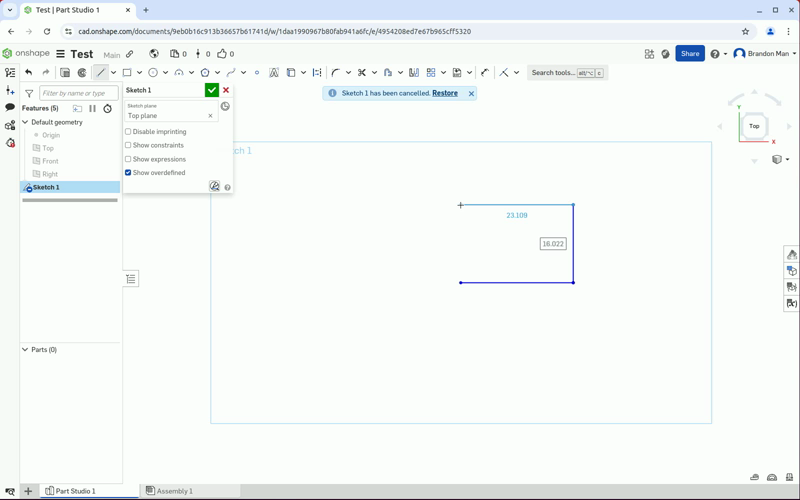
click(460, 204)
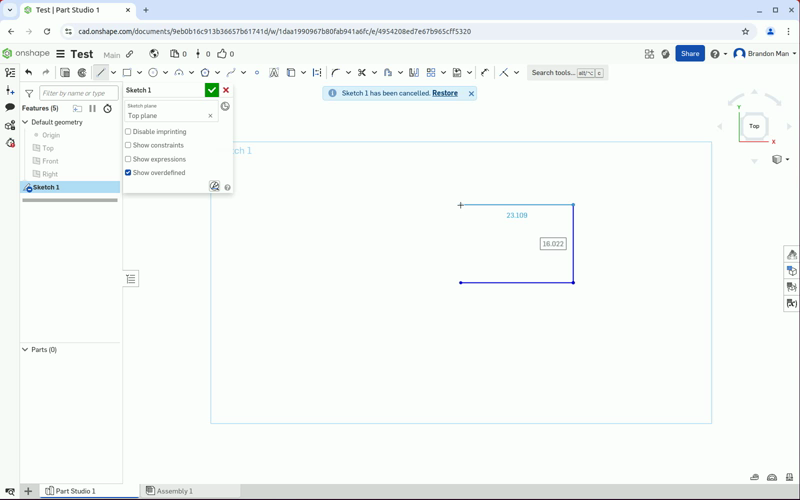
key_up(shift)
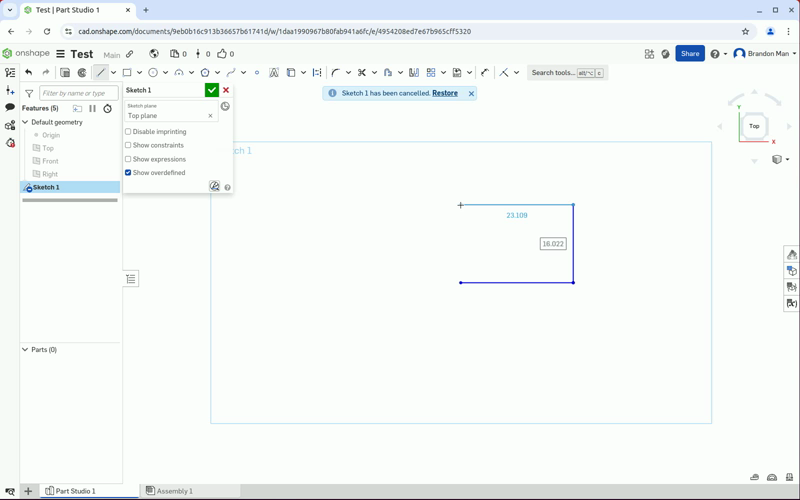
key_down(shift)
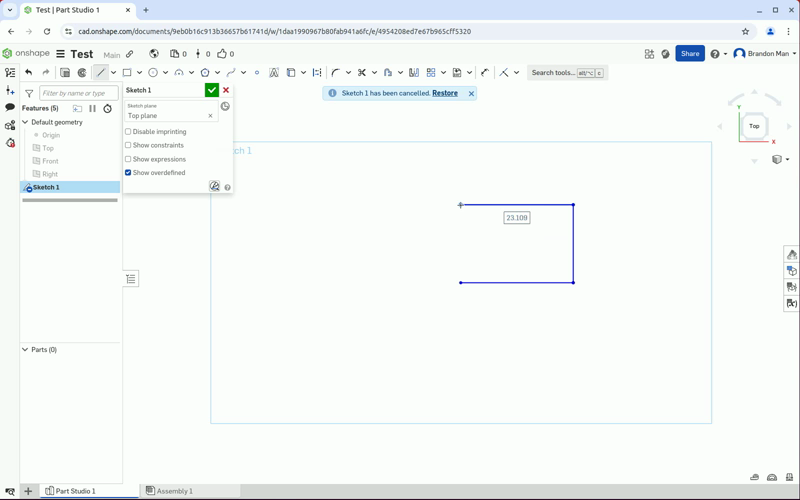
mouse_move(460, 282)
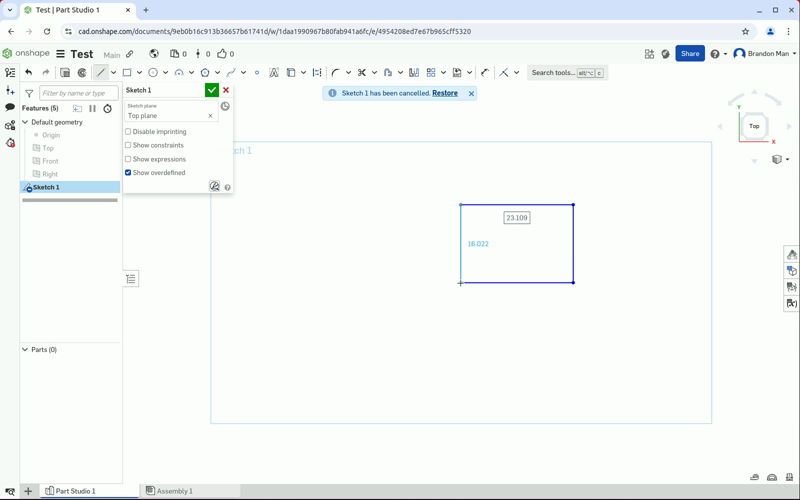
key_up(shift)
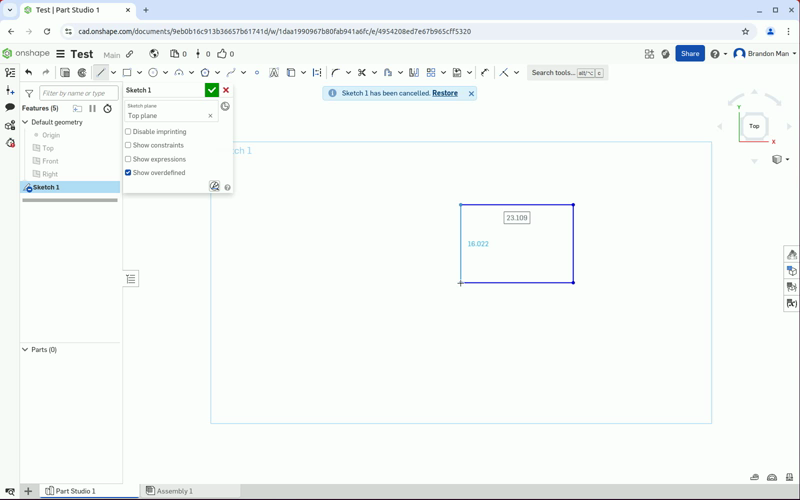
click(460, 282)
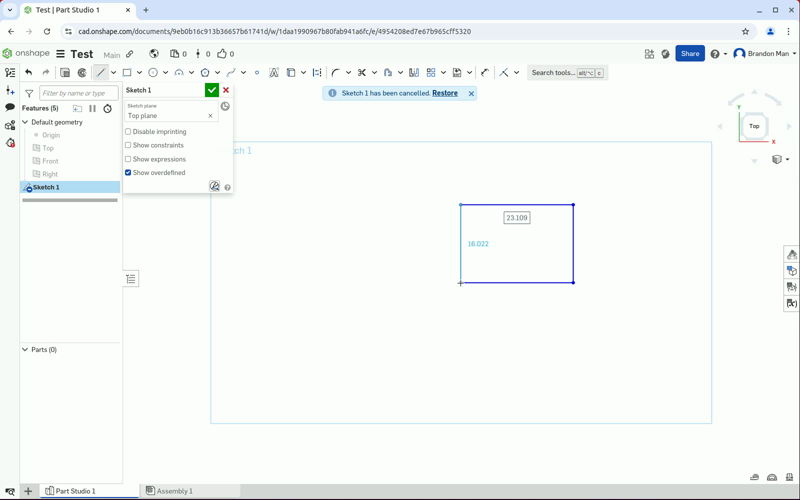
key(esc)
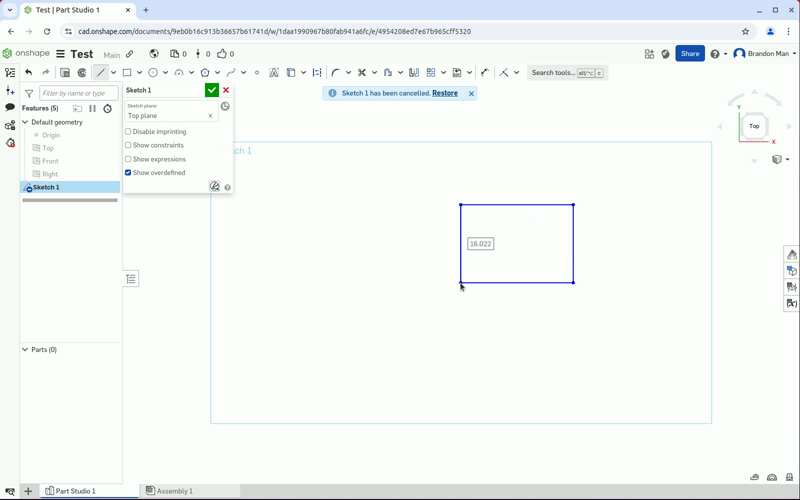
mouse_move(527, 219)
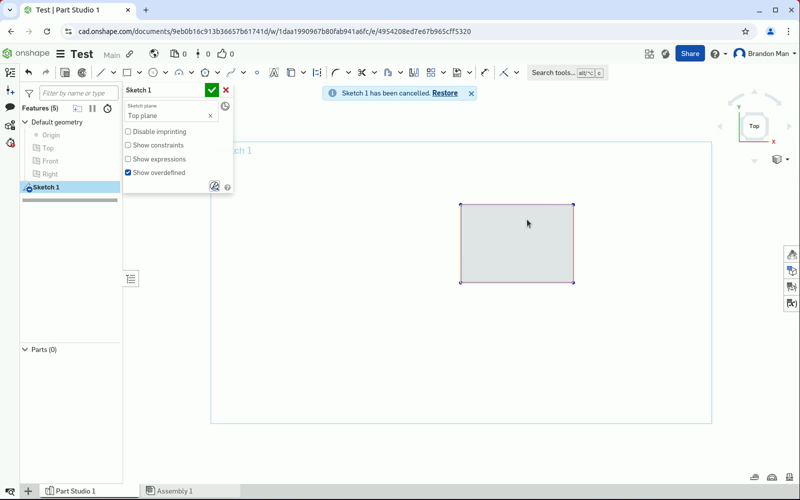
click(527, 219)
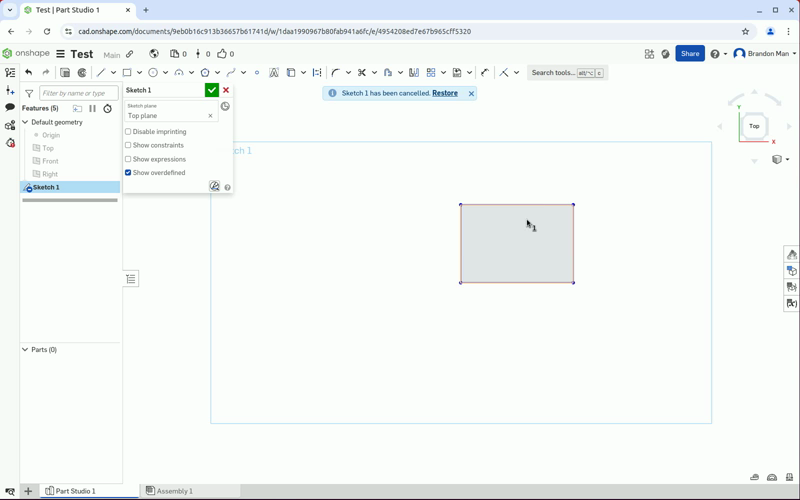
mouse_move(73, 352)
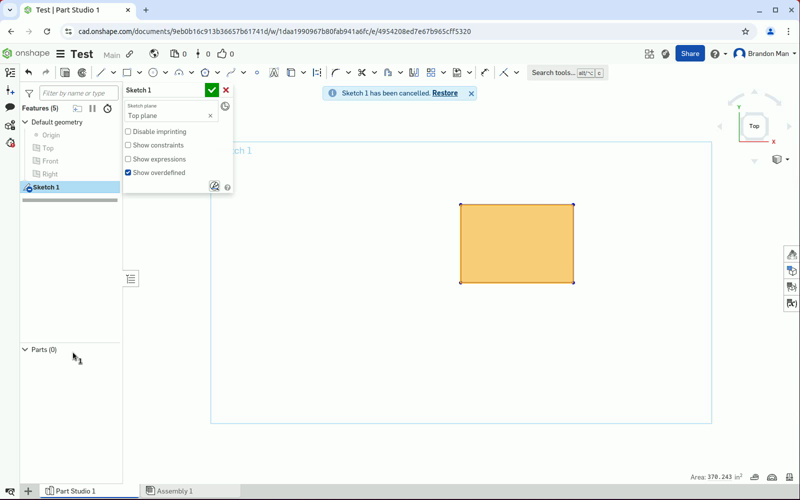
key(shift+y)
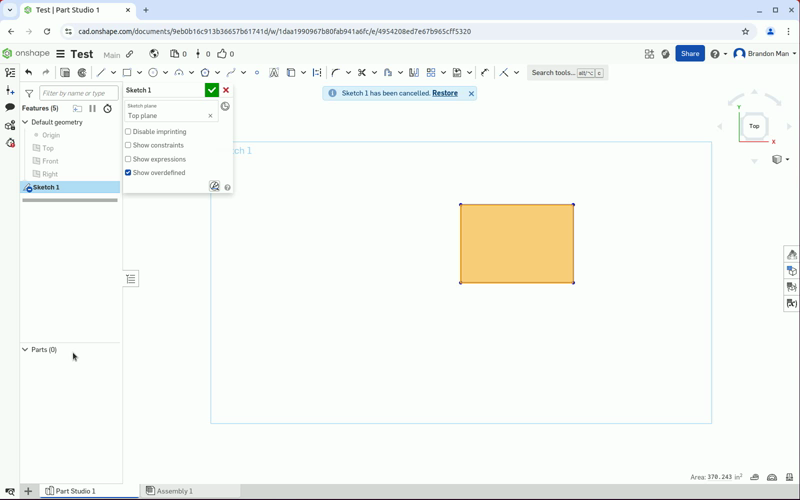
key(shift+e)
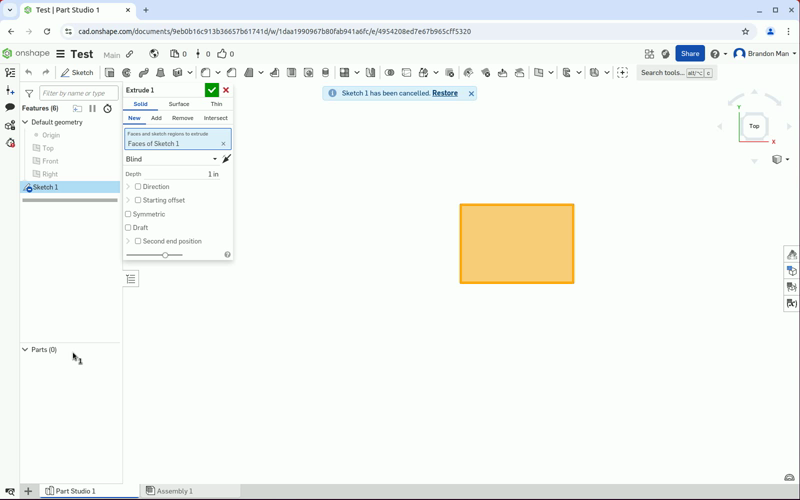
mouse_move(143, 106)
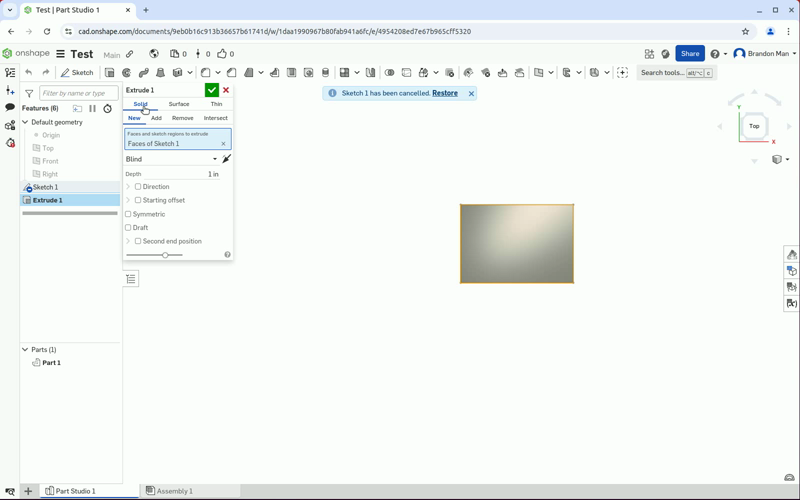
click(143, 106)
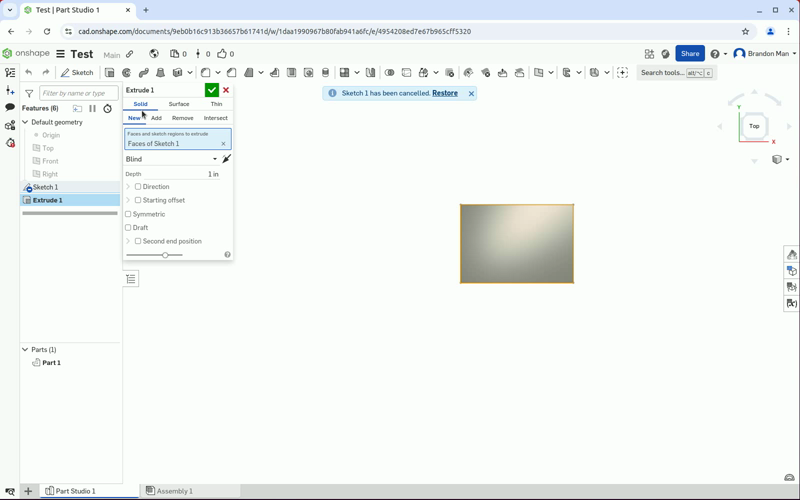
mouse_move(137, 120)
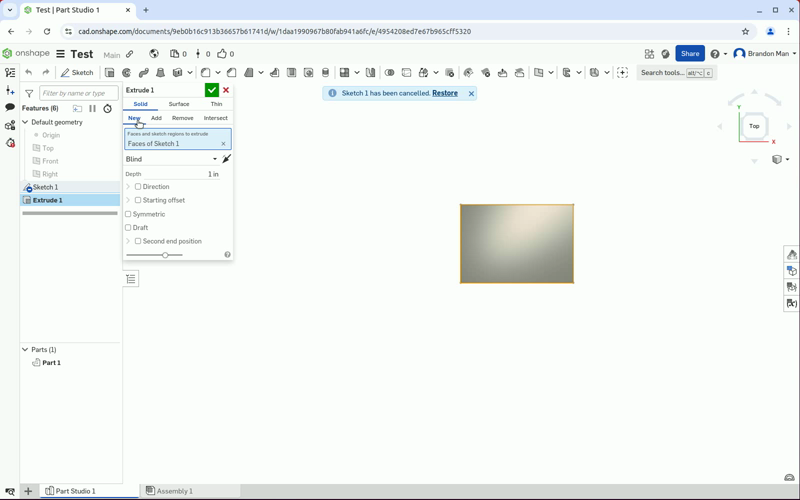
click(137, 120)
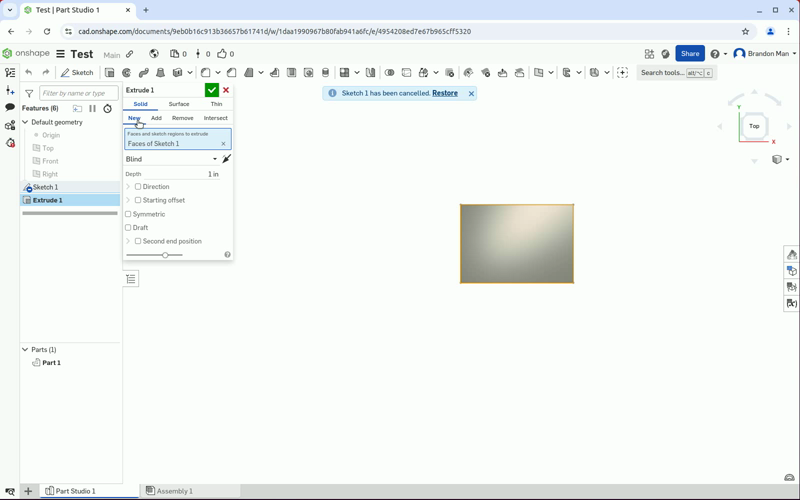
key(tab, 4)
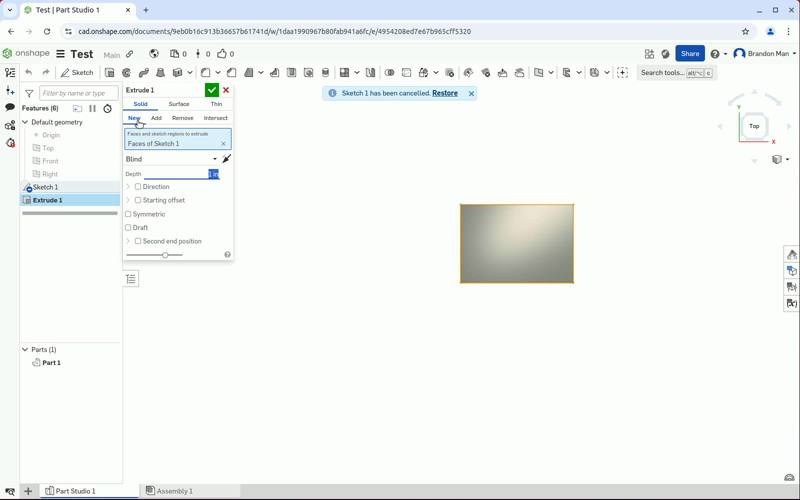
text(1.685)
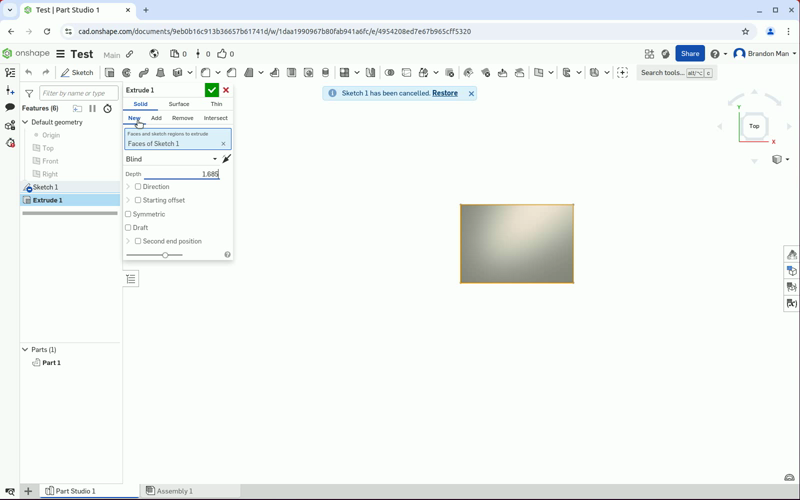
key(enter)
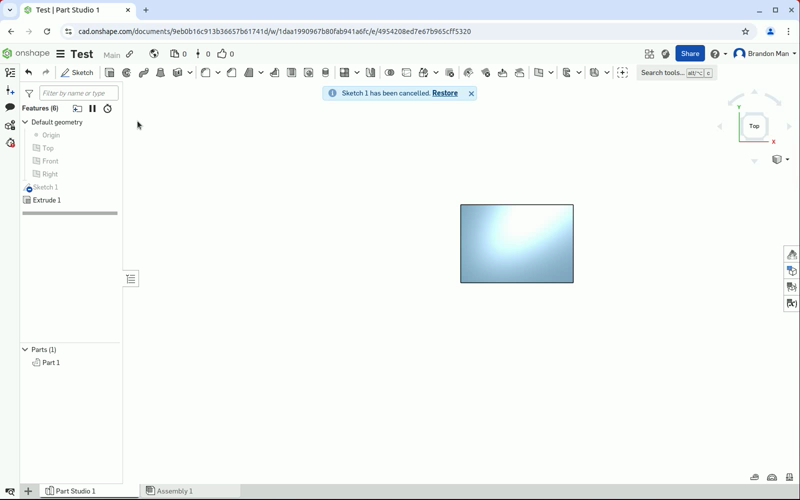
key(shift+h)
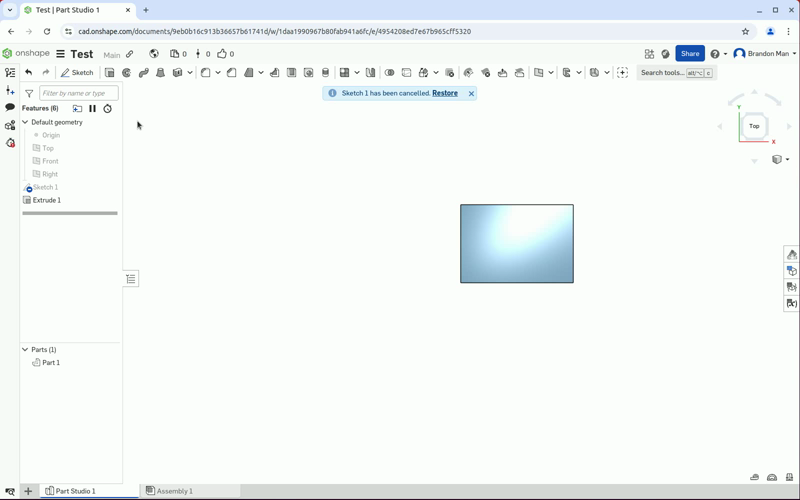
key(shift+h)
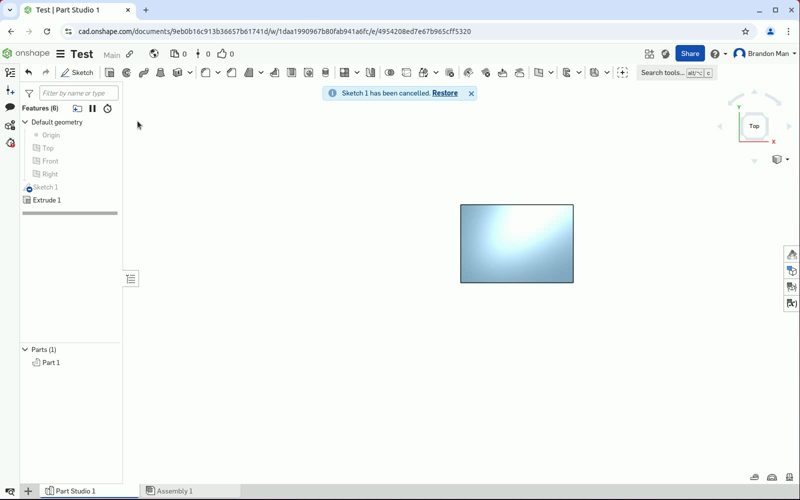
mouse_move(73, 189)
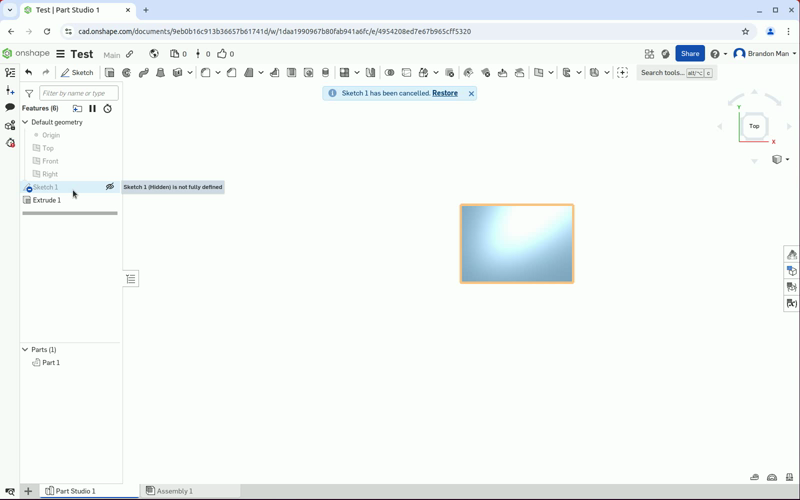
click(73, 189)
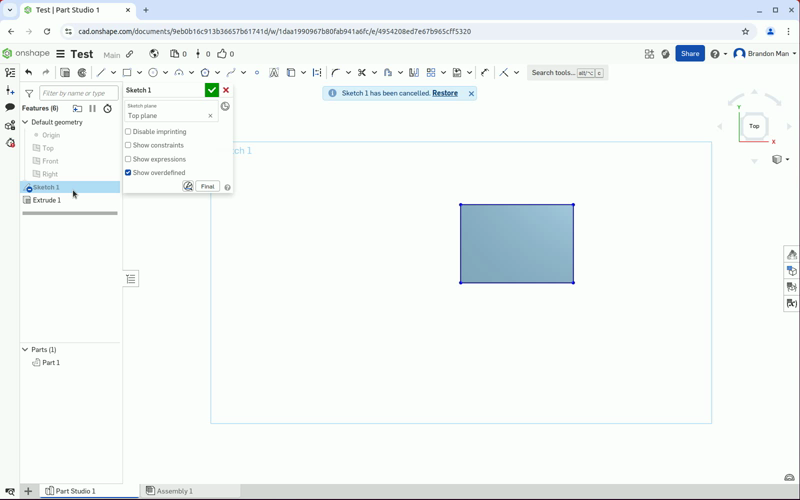
mouse_move(229, 92)
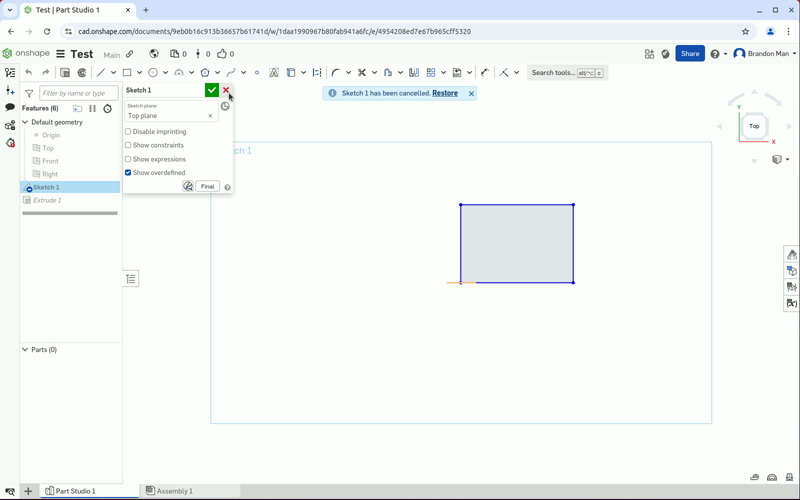
click(229, 92)
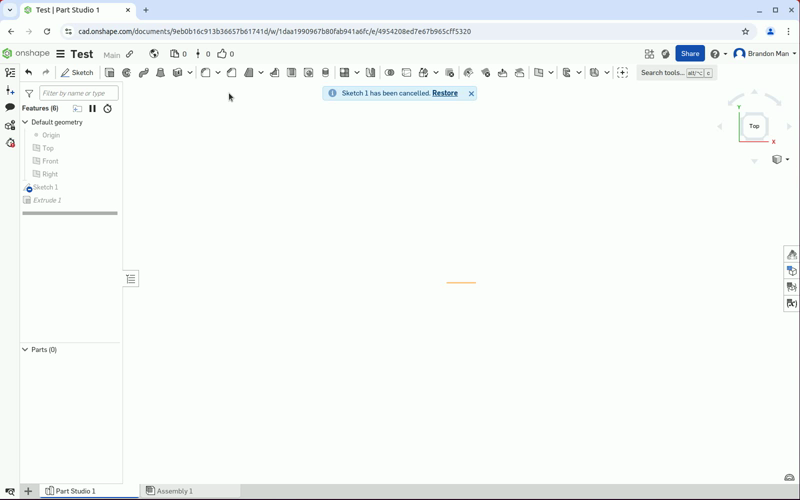
mouse_move(541, 75)
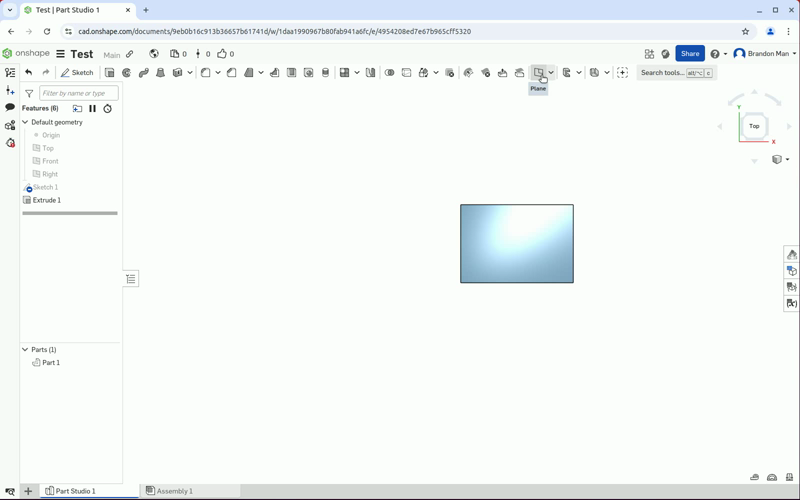
click(541, 75)
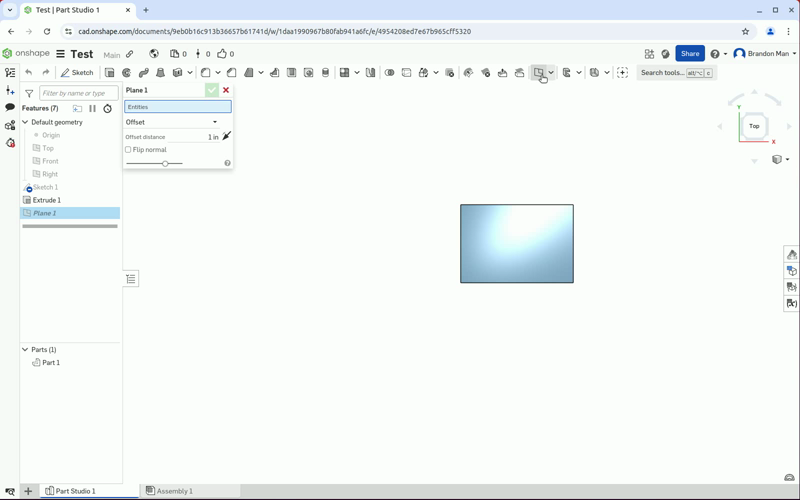
mouse_move(73, 150)
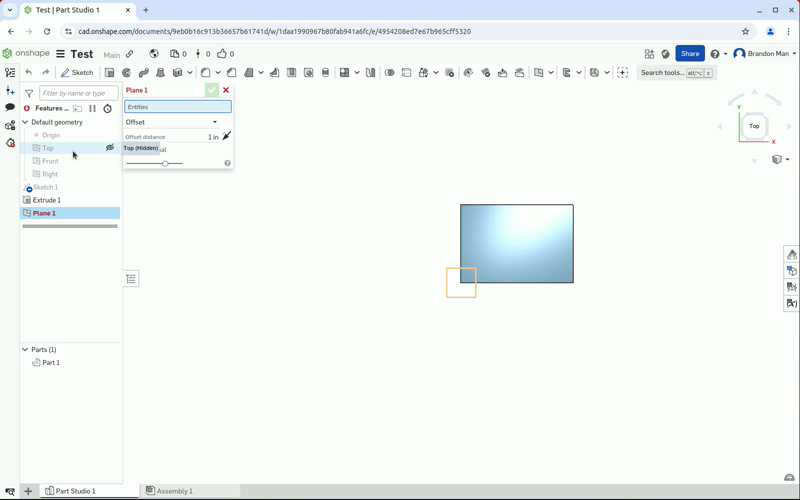
click(73, 150)
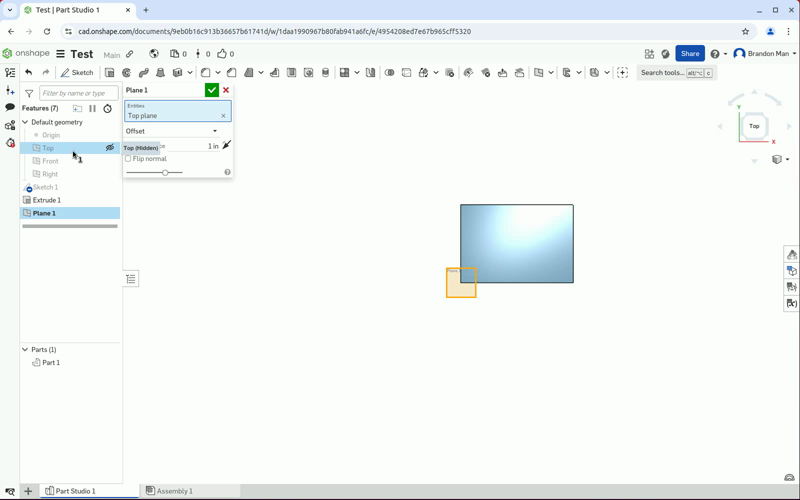
key(tab, 2)
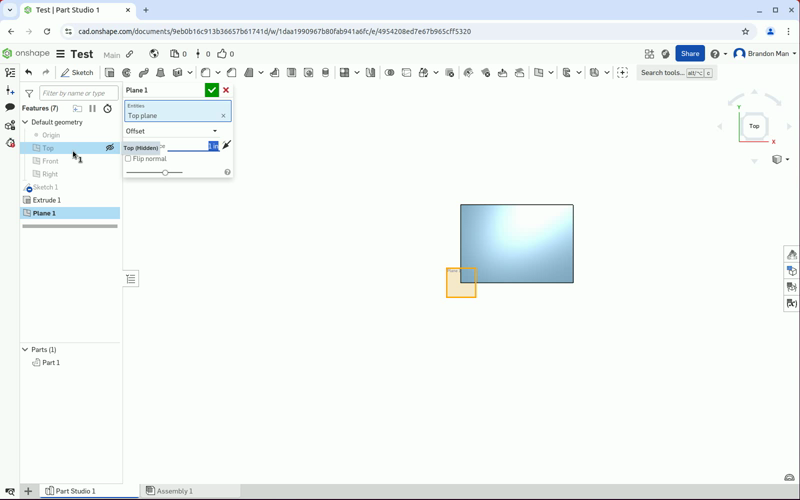
text(1.695)
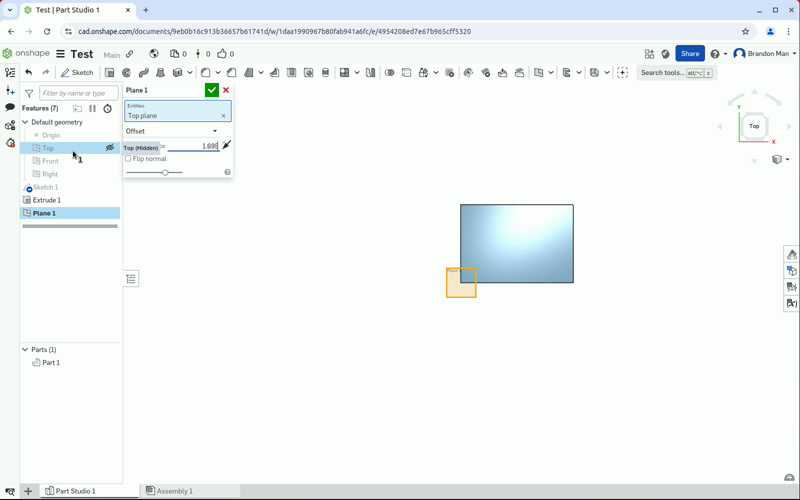
key(enter, 2)
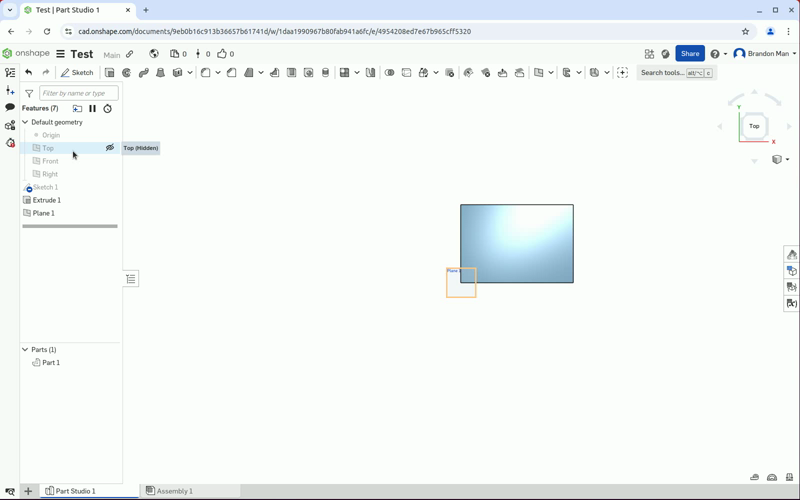
key(shift+s)
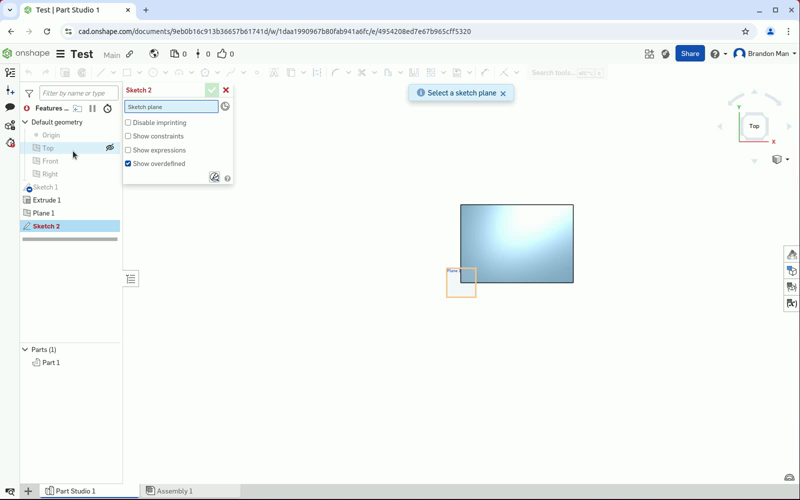
mouse_move(73, 215)
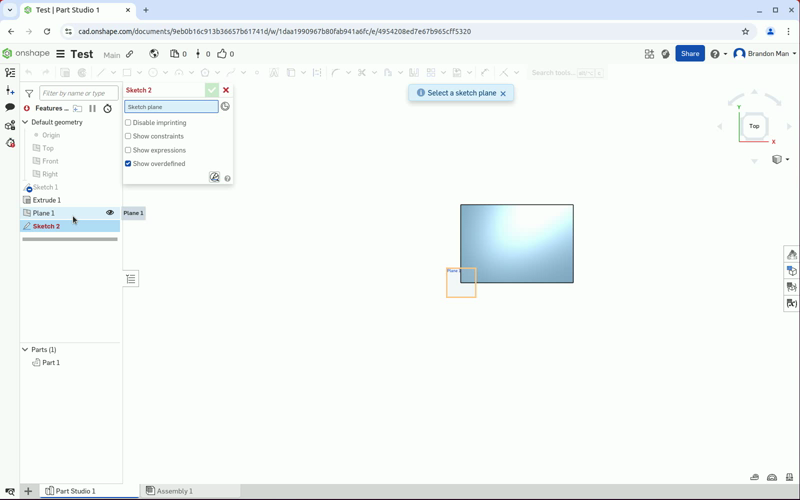
click(73, 215)
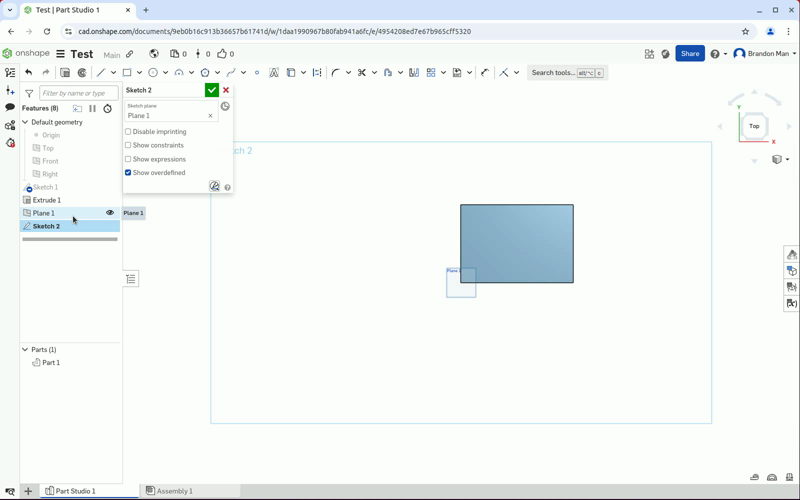
mouse_move(73, 352)
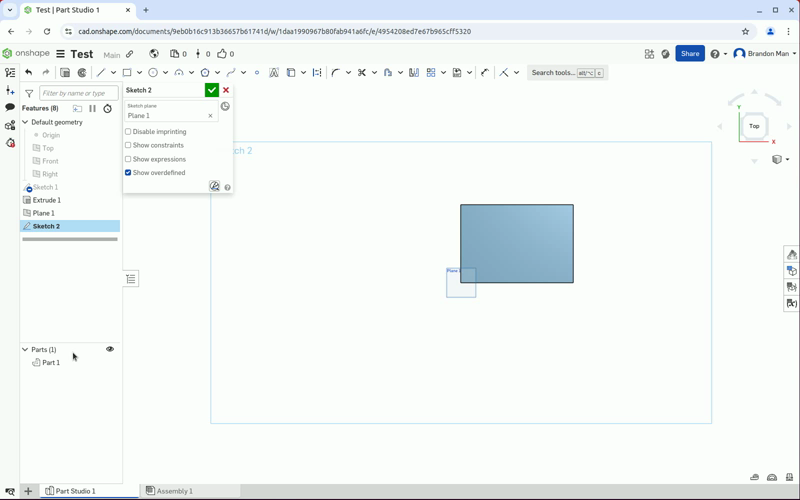
key(y)
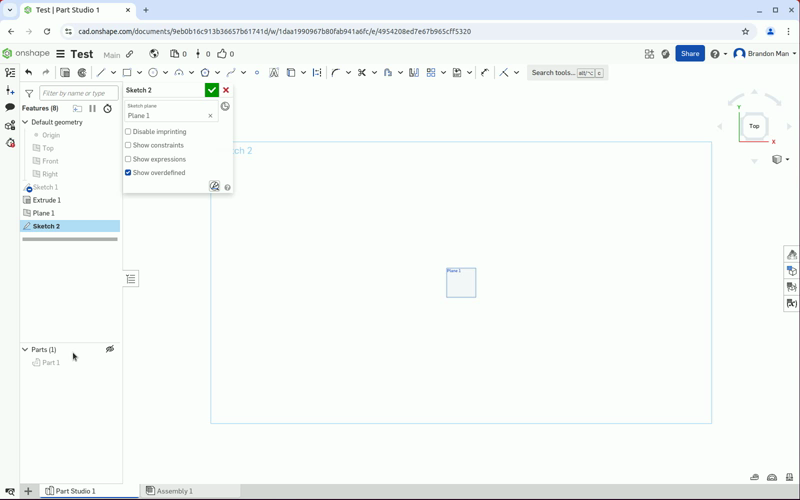
key(c)
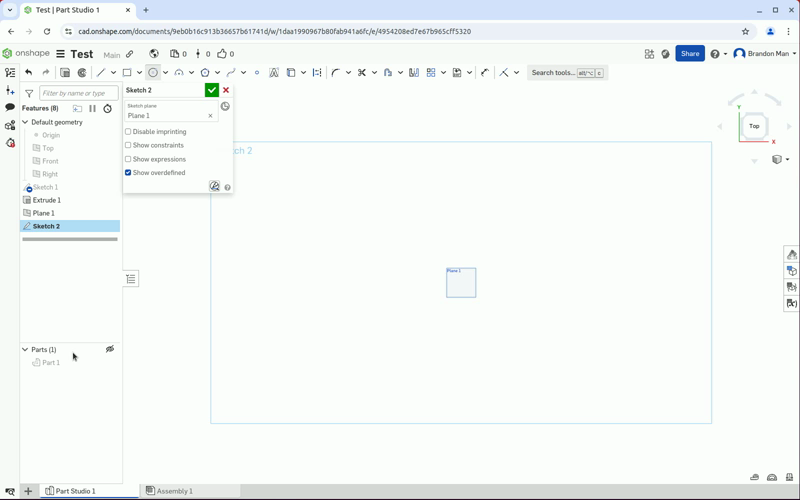
key_down(shift)
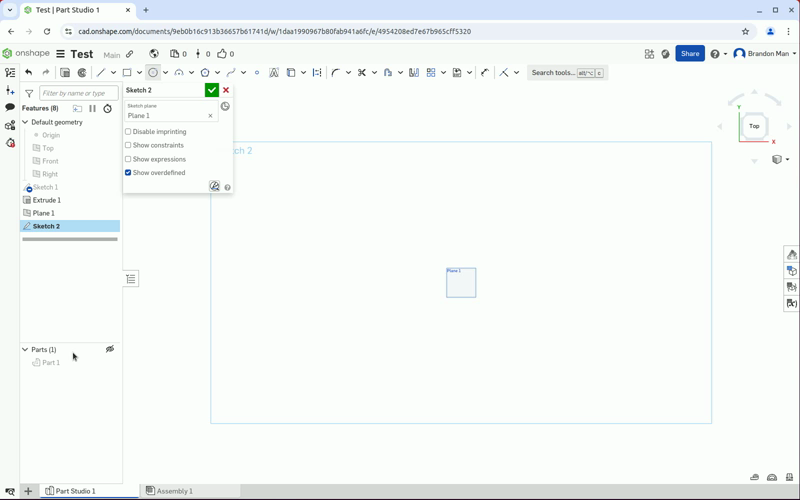
mouse_move(517, 244)
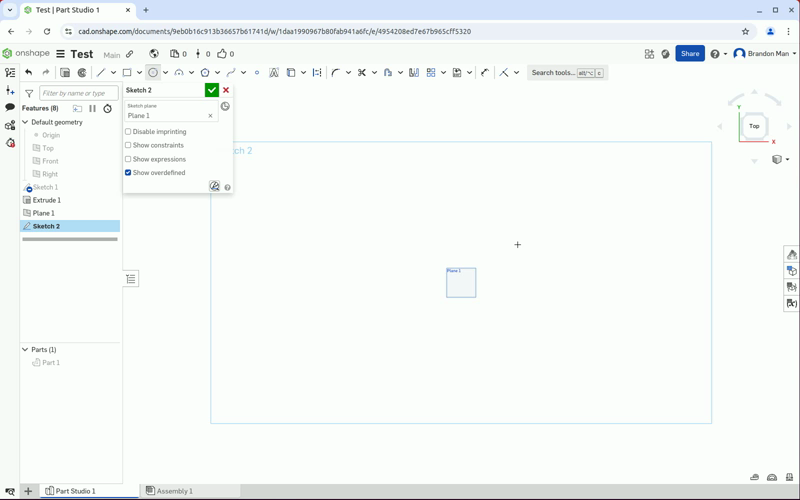
click(517, 244)
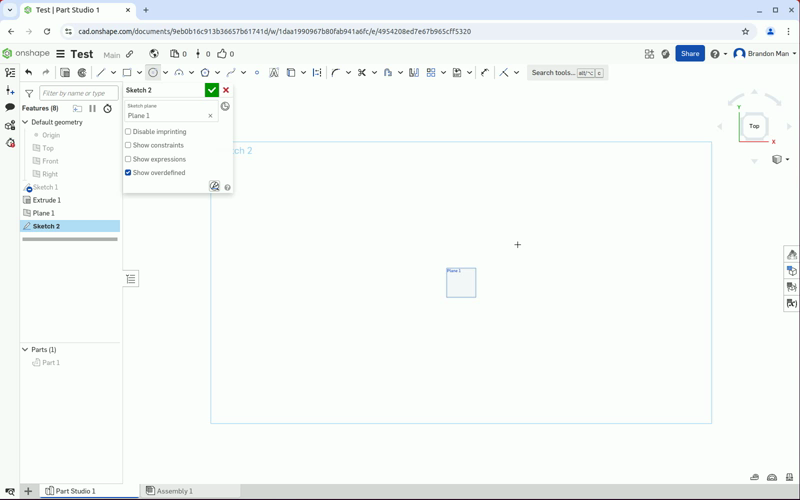
key_up(shift)
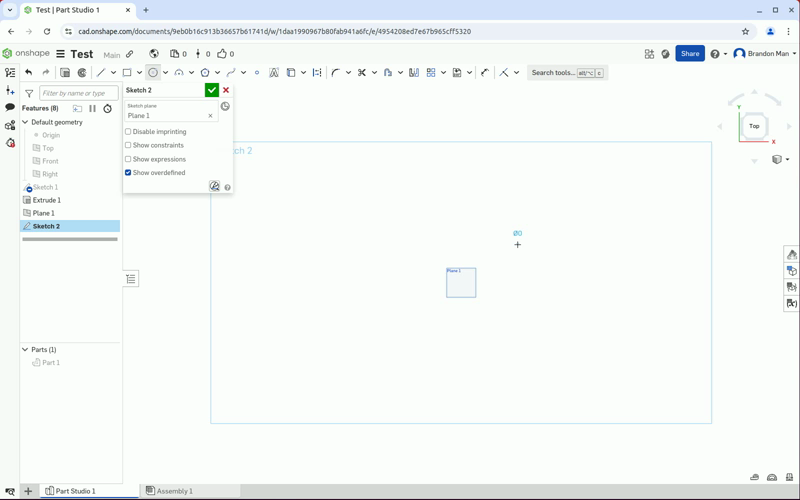
mouse_move(543, 244)
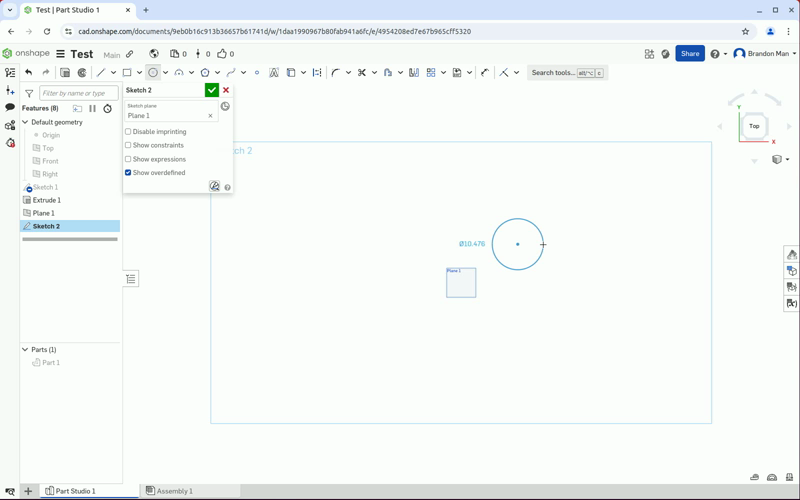
click(543, 244)
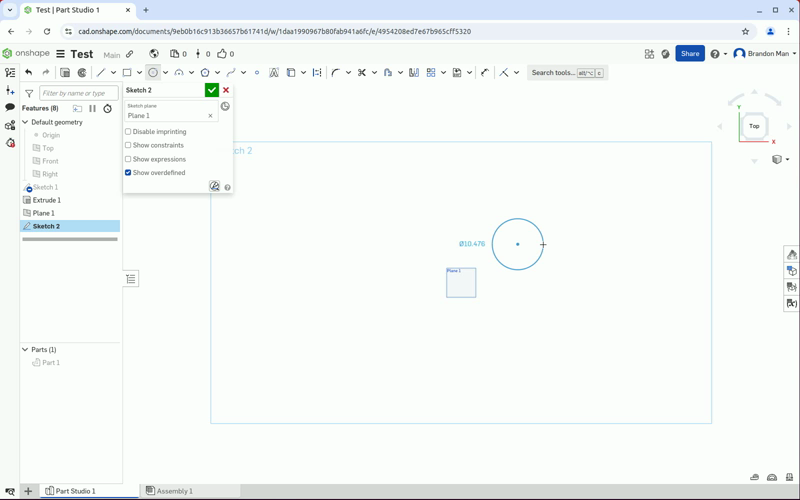
key(esc)
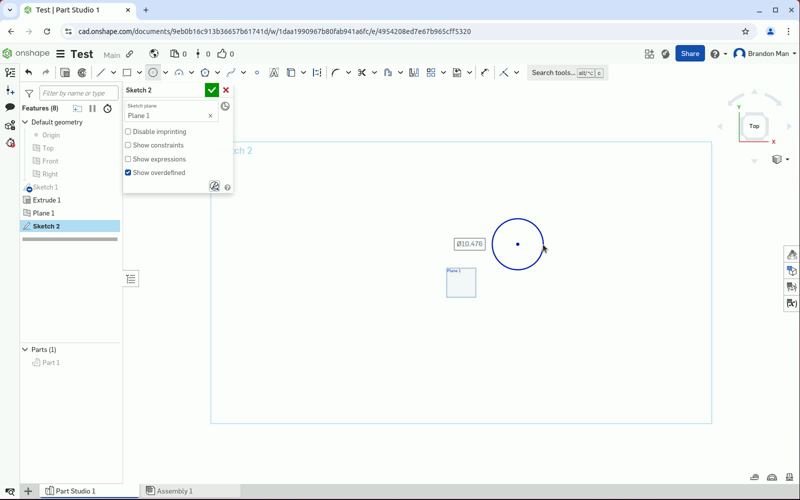
key(c)
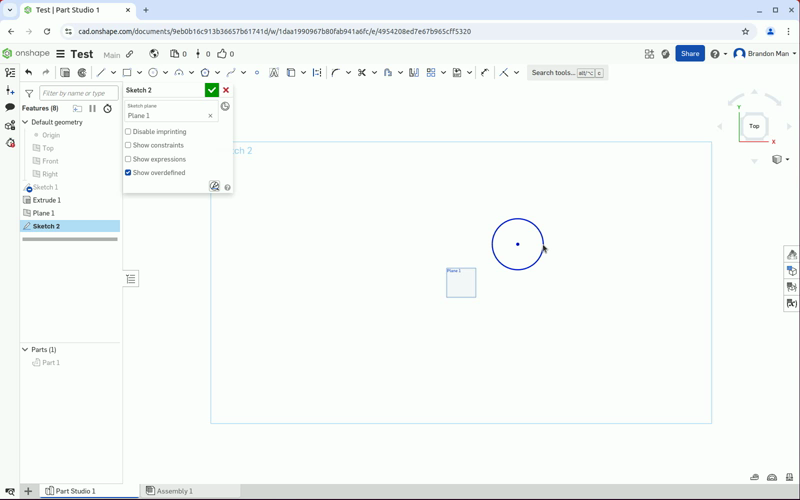
key_down(shift)
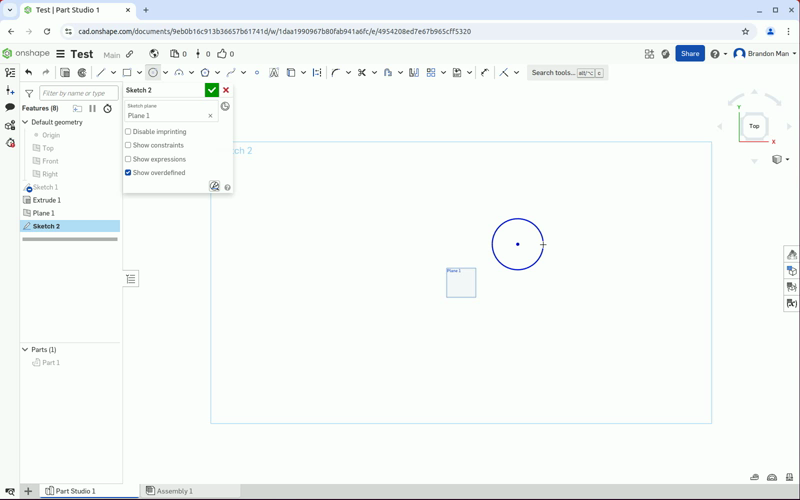
mouse_move(517, 244)
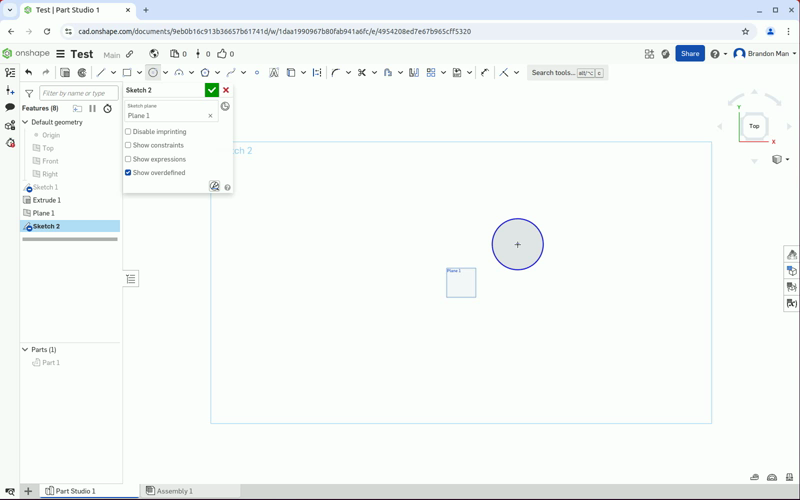
click(517, 244)
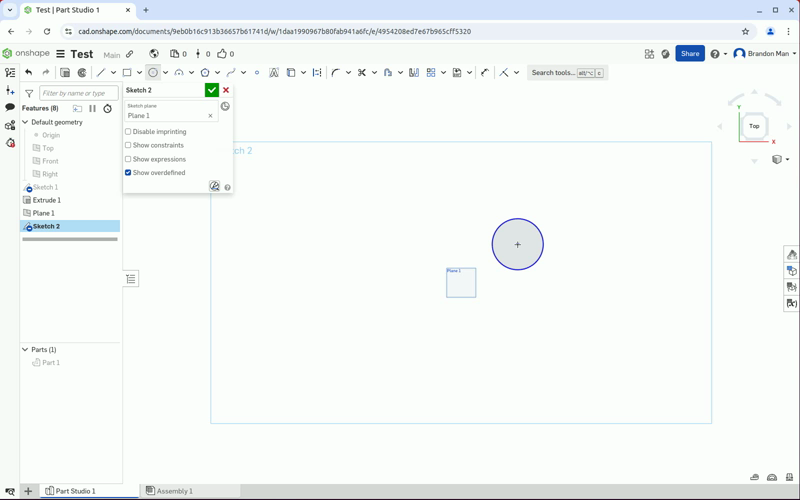
key_up(shift)
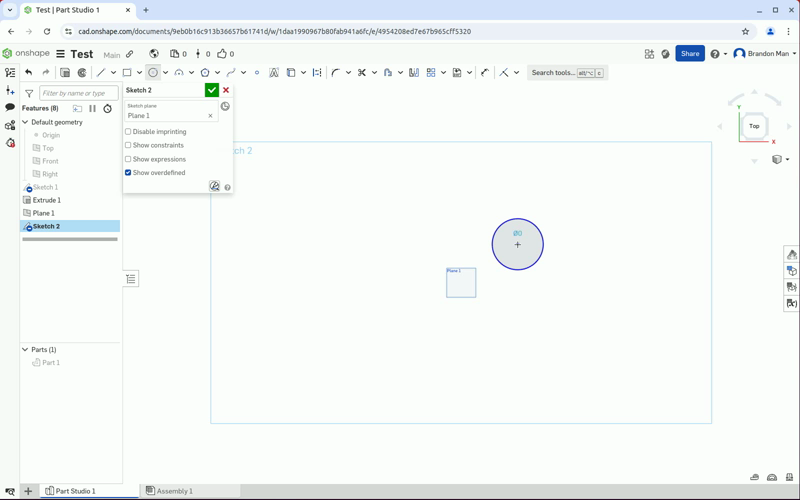
mouse_move(539, 244)
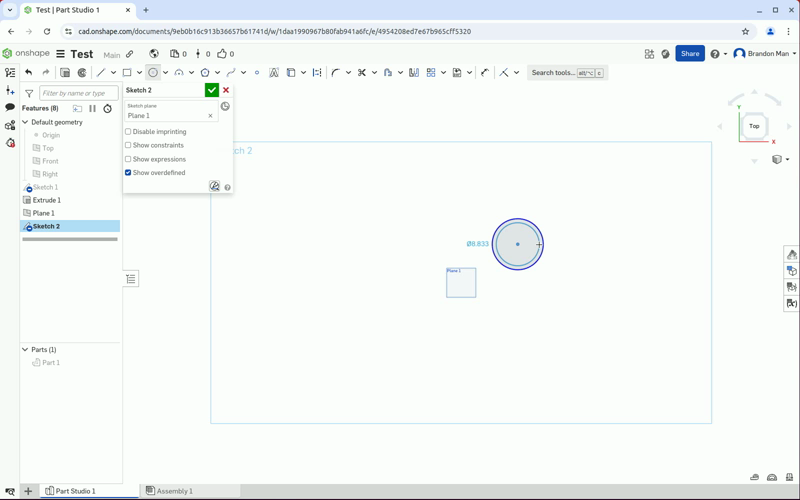
scroll(6)
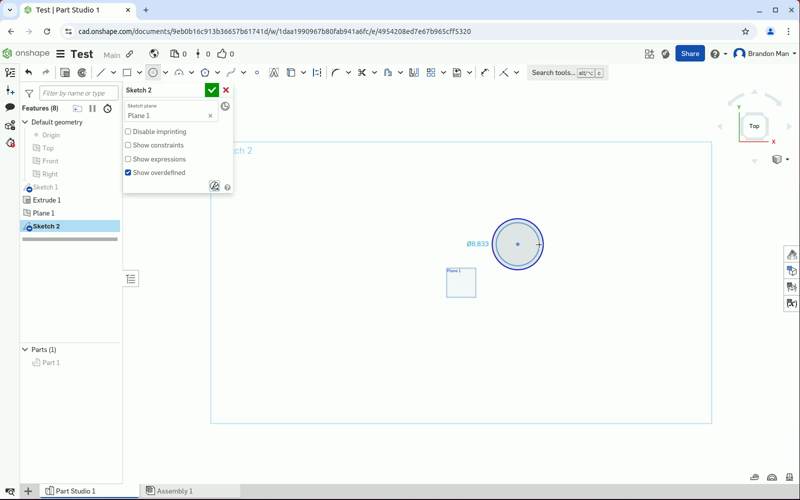
scroll(6)
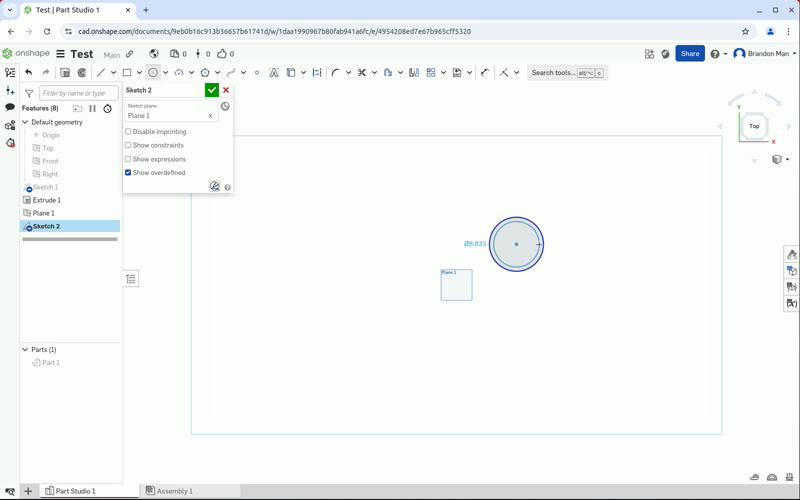
scroll(6)
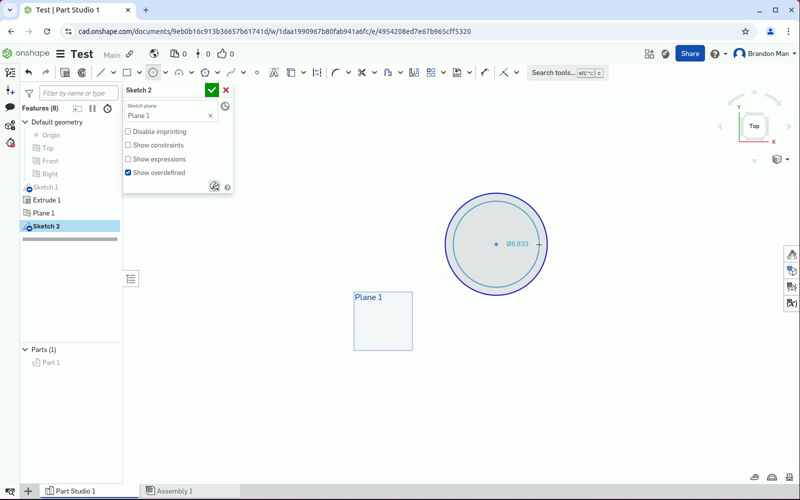
scroll(6)
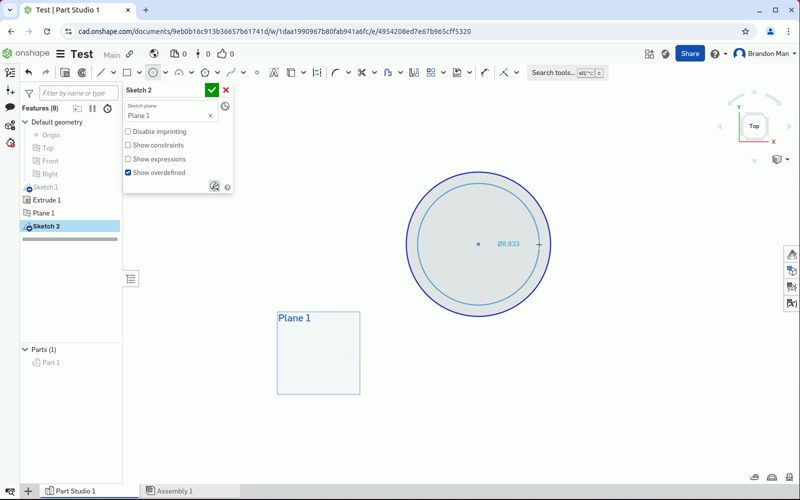
scroll(6)
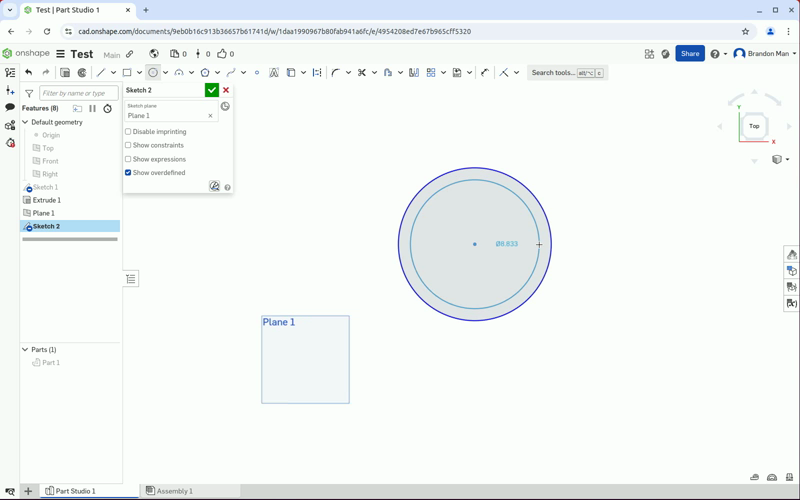
scroll(6)
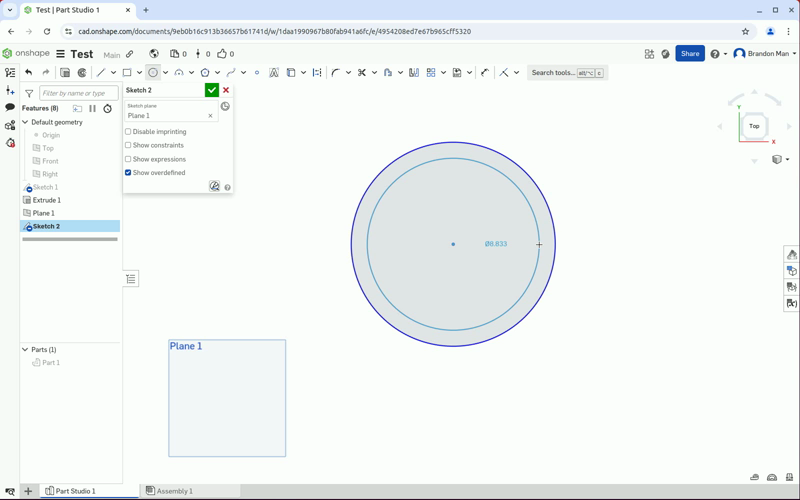
scroll(6)
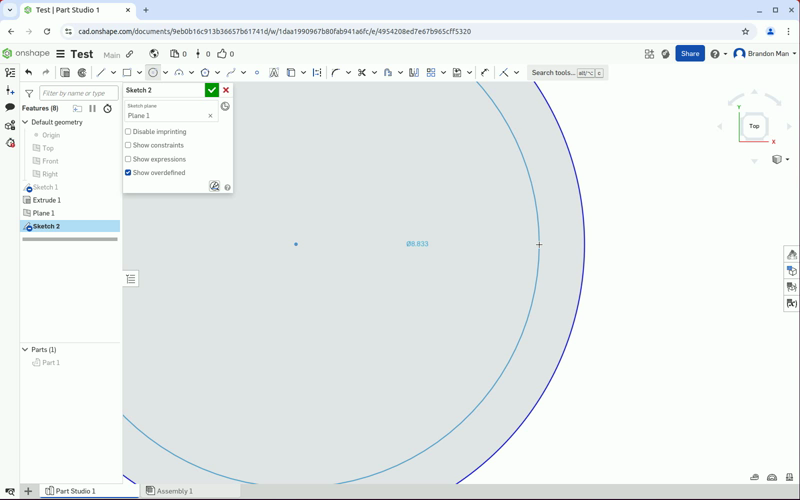
click(539, 244)
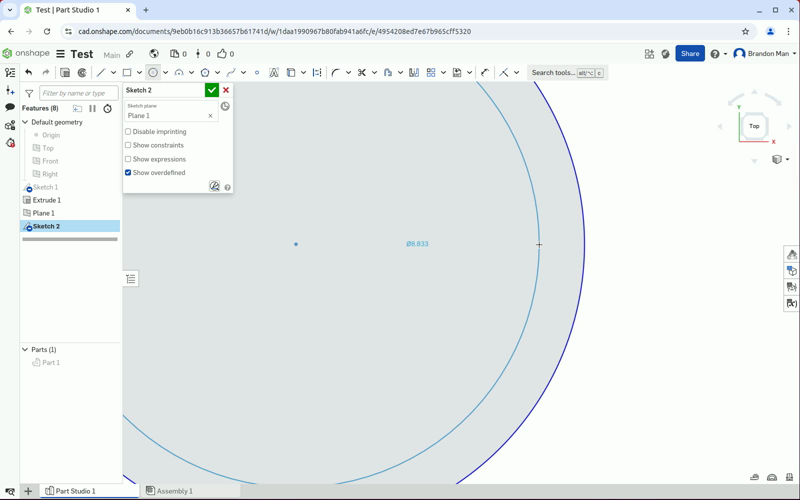
scroll(-6)
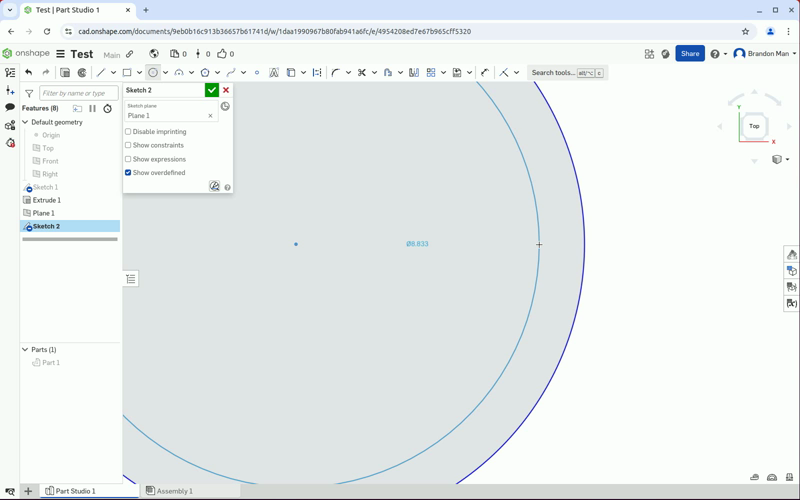
scroll(-6)
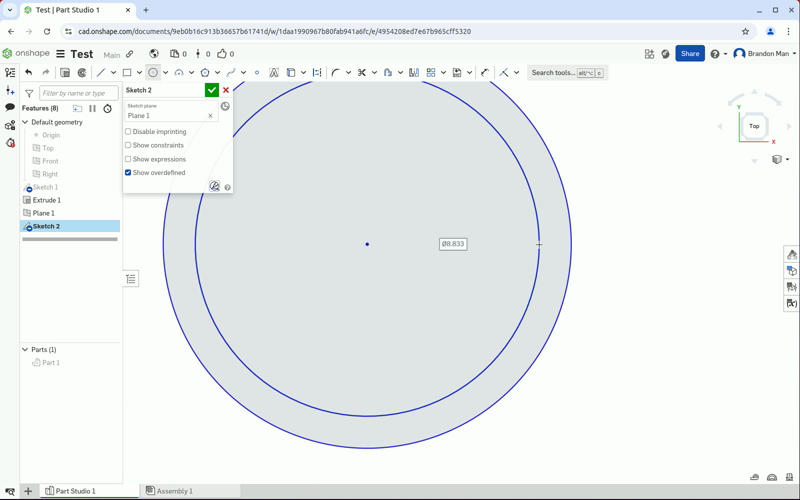
scroll(-6)
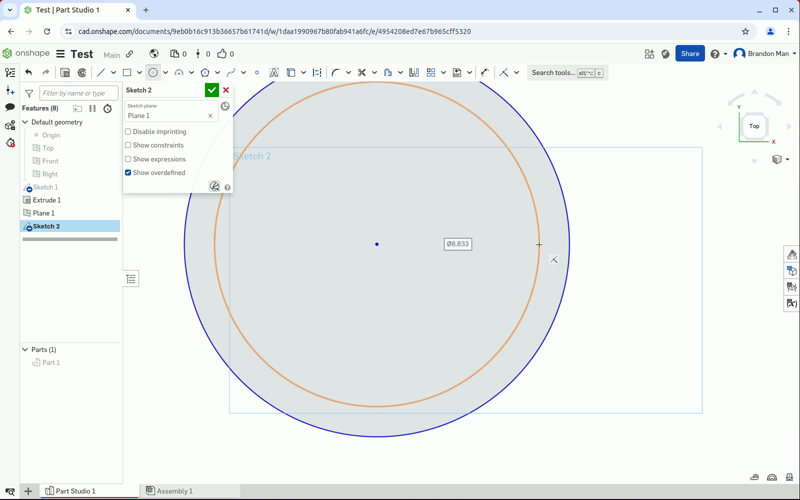
scroll(-6)
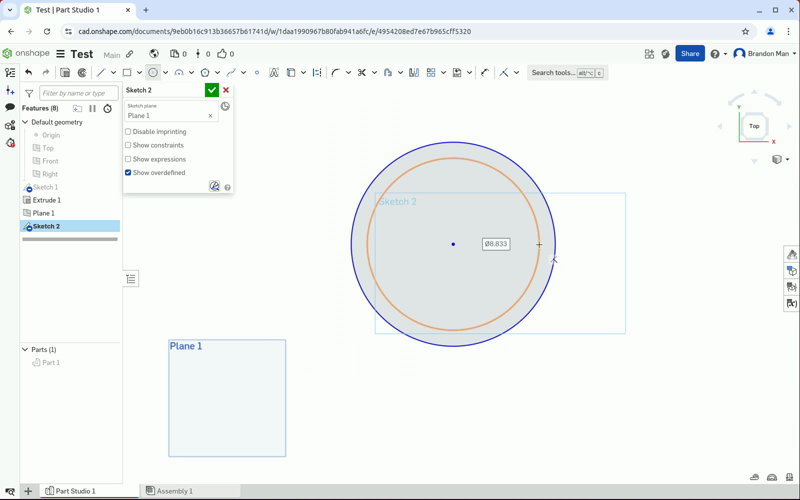
scroll(-6)
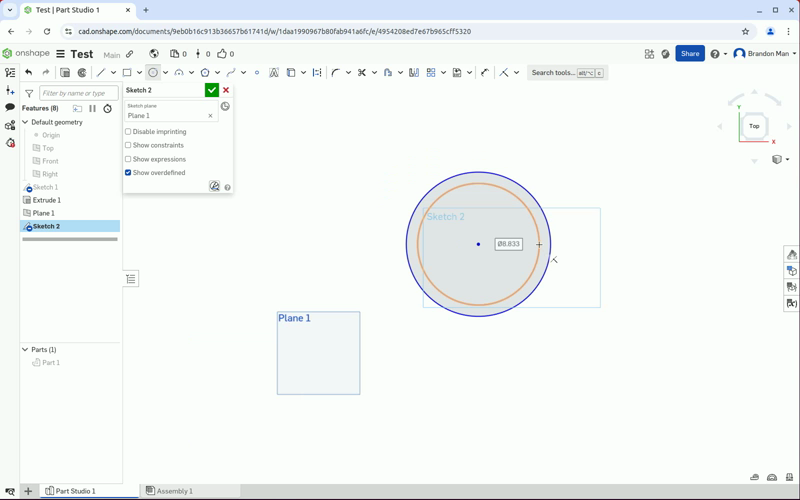
scroll(-6)
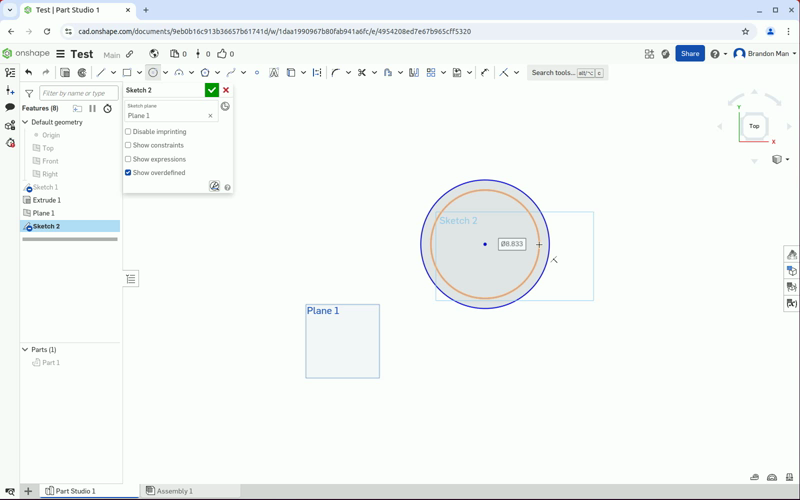
scroll(-6)
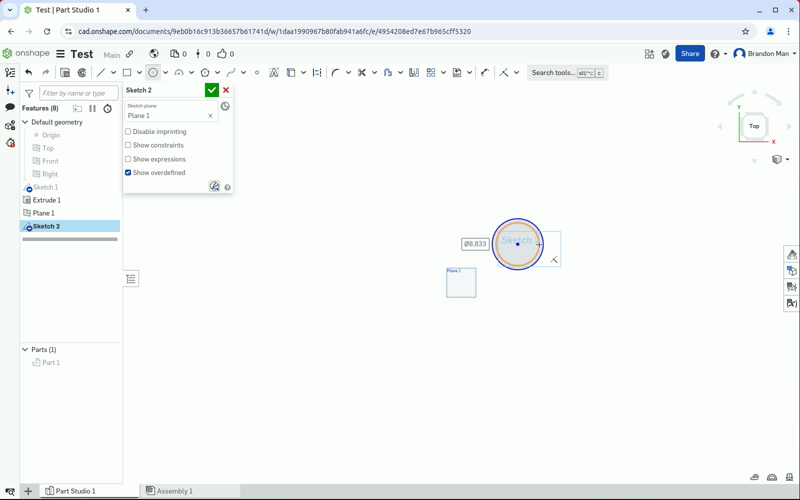
key(esc)
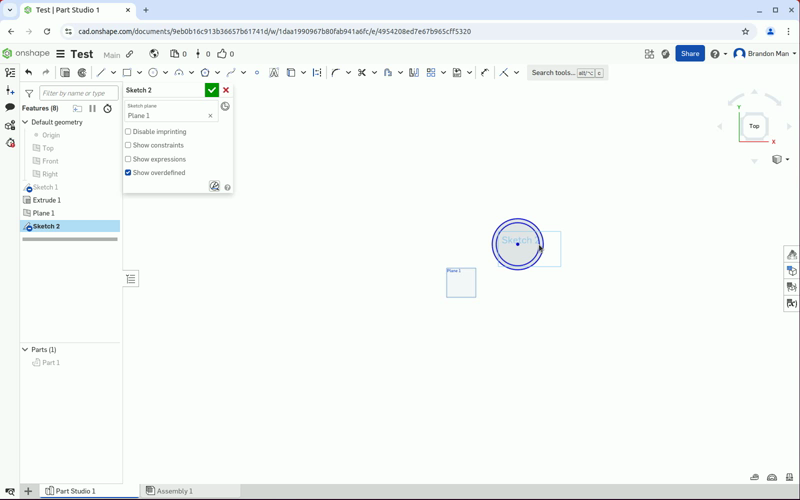
mouse_move(518, 219)
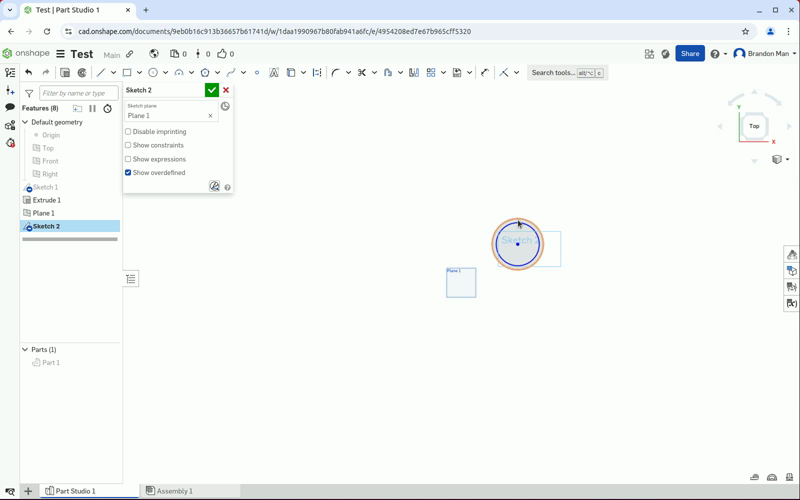
scroll(6)
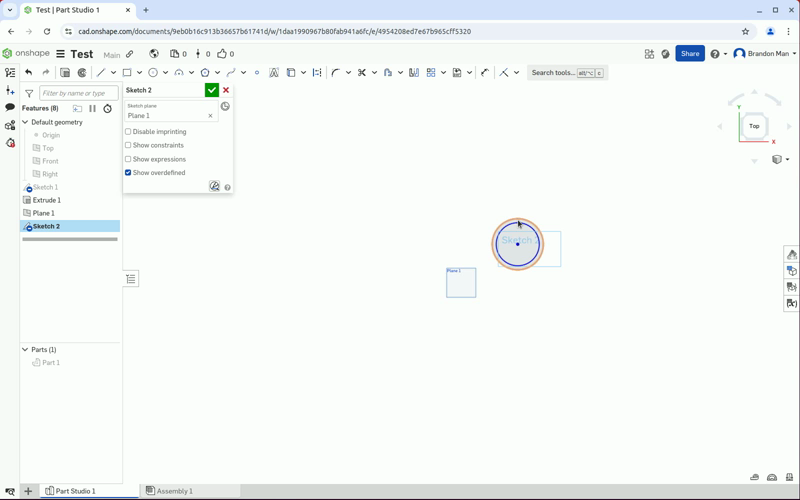
scroll(6)
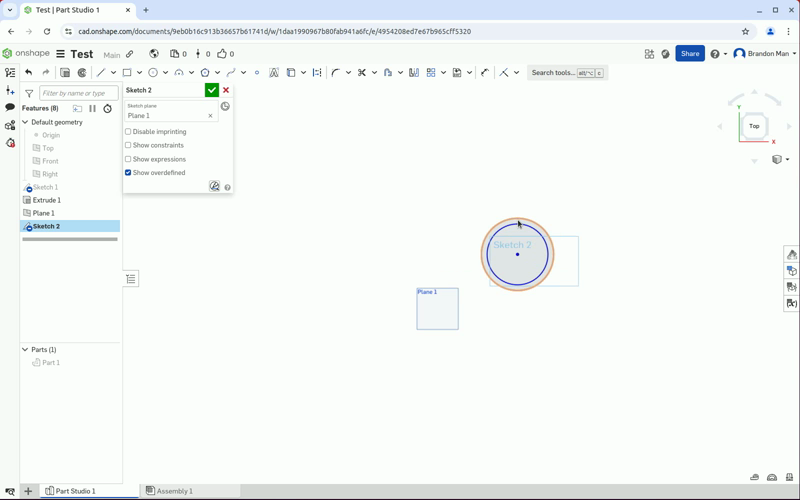
scroll(6)
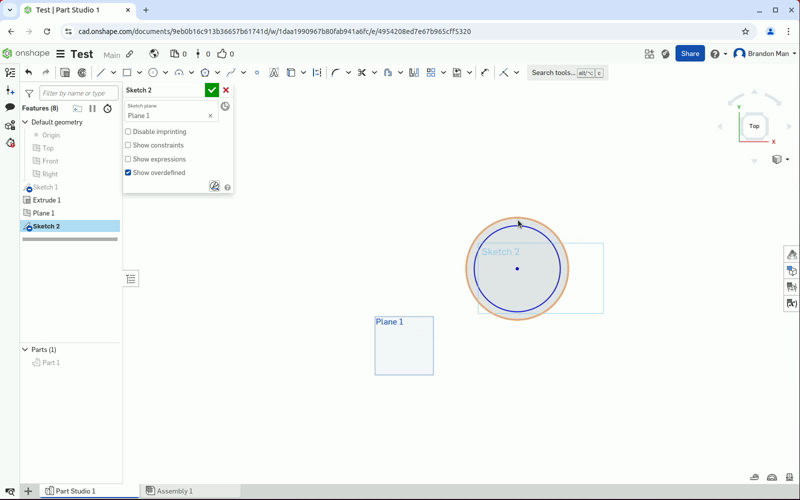
scroll(6)
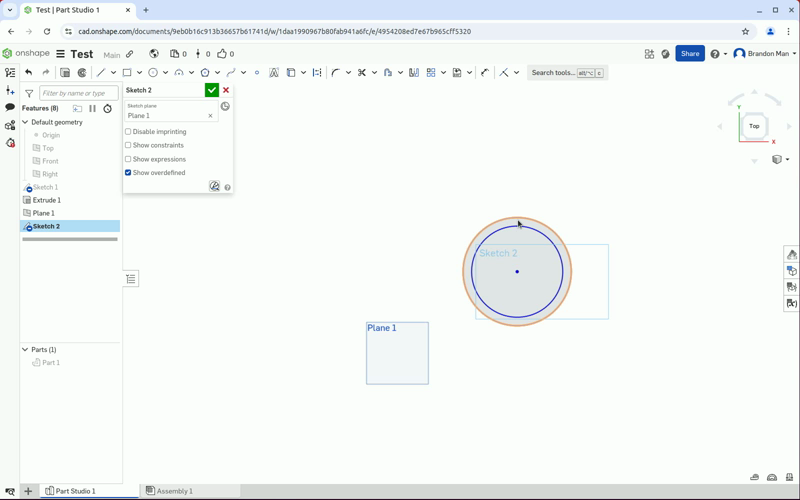
scroll(6)
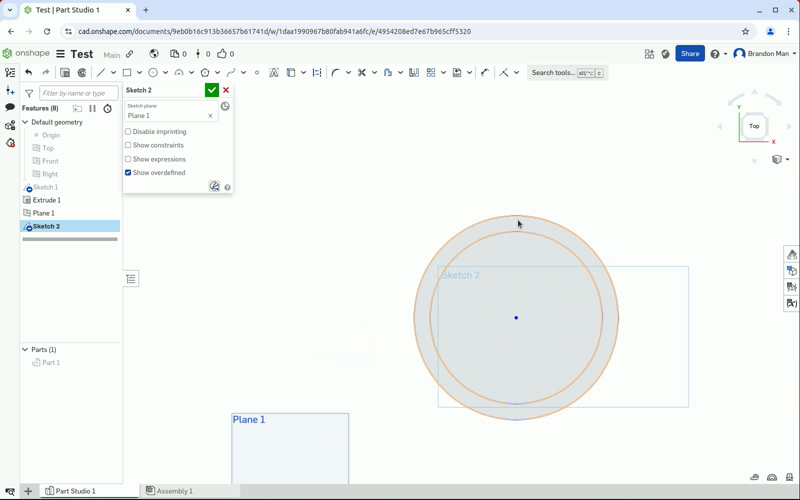
scroll(6)
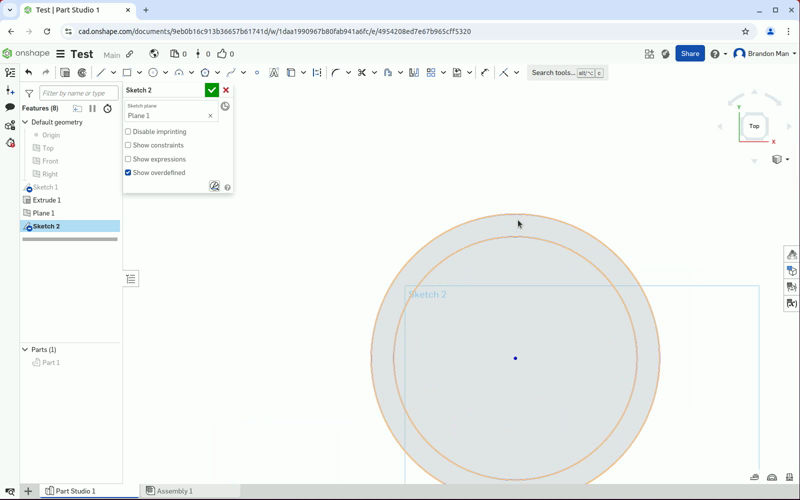
scroll(6)
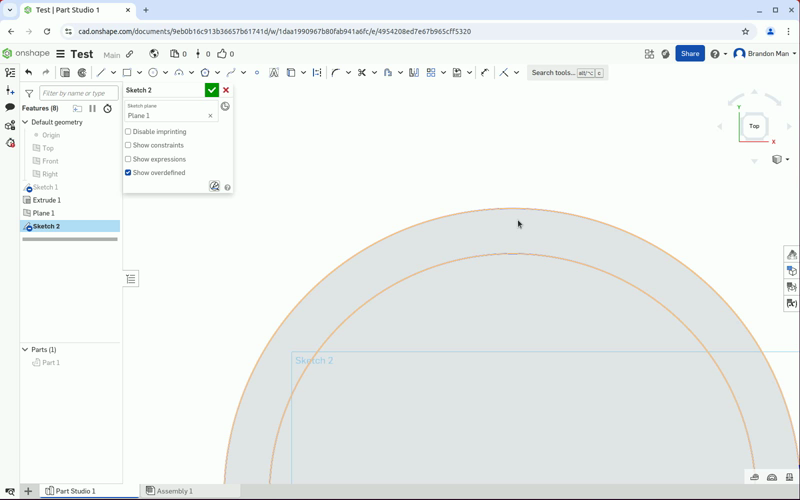
click(518, 219)
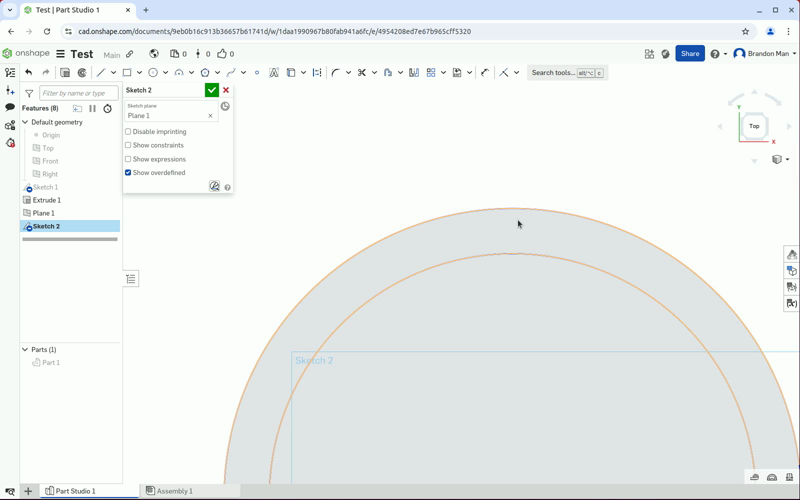
scroll(-6)
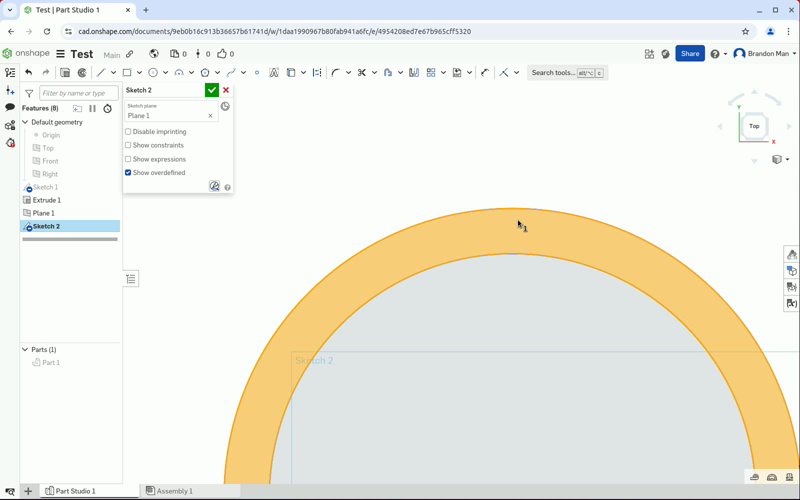
scroll(-6)
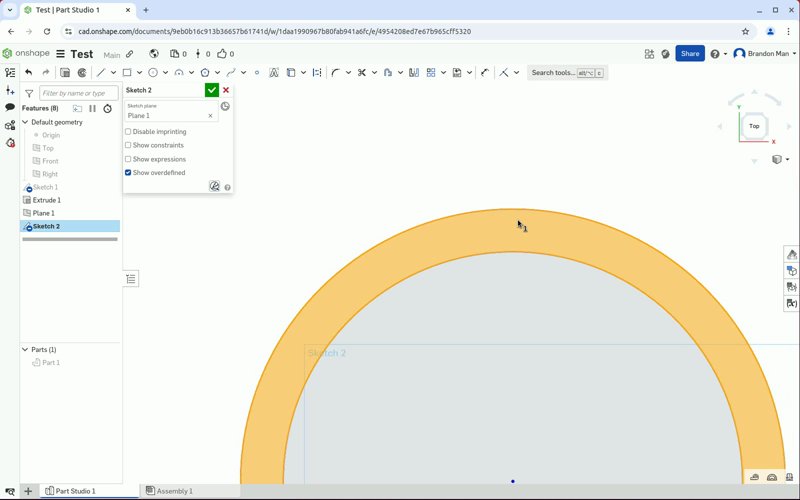
scroll(-6)
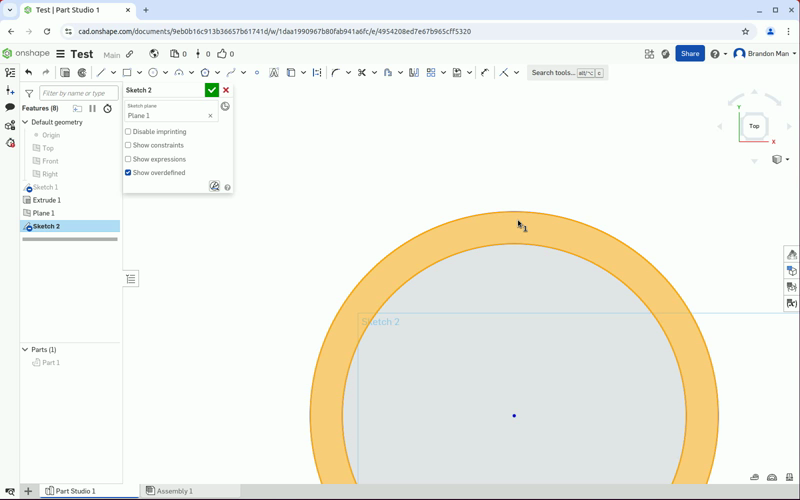
scroll(-6)
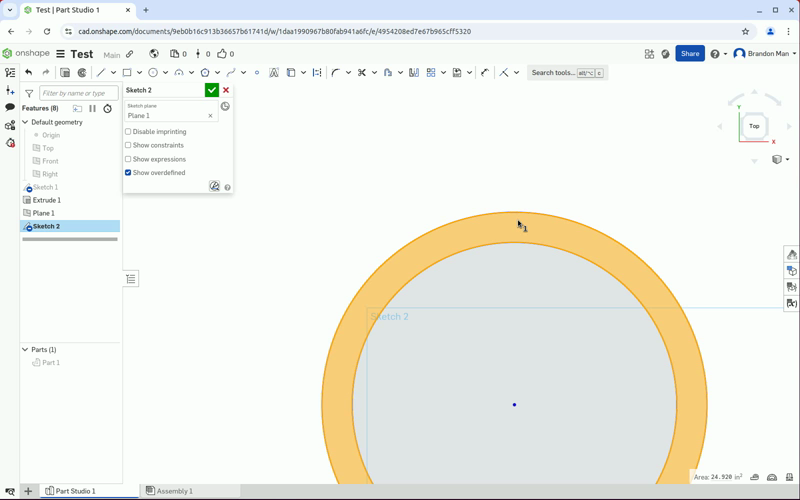
scroll(-6)
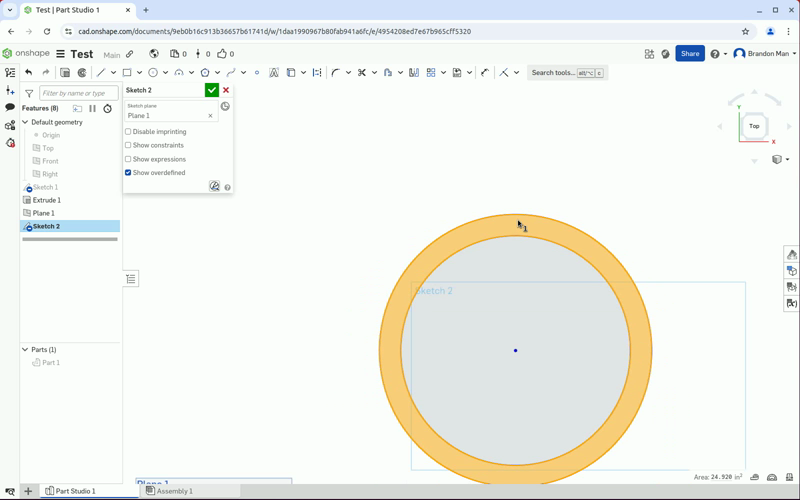
scroll(-6)
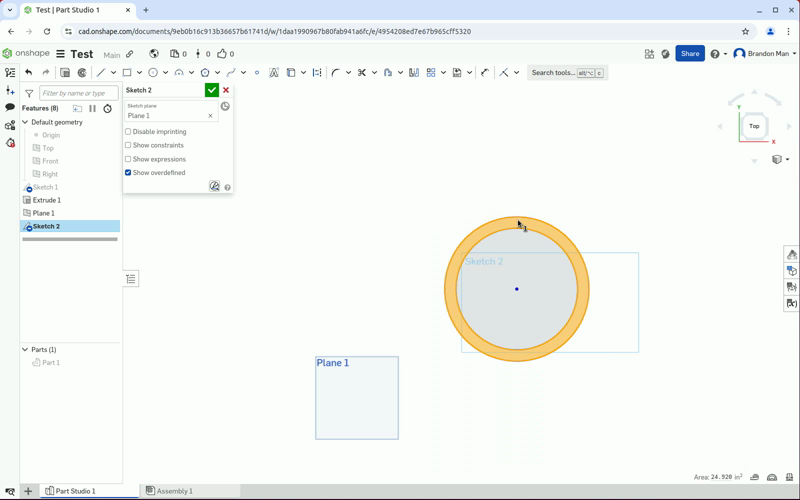
scroll(-6)
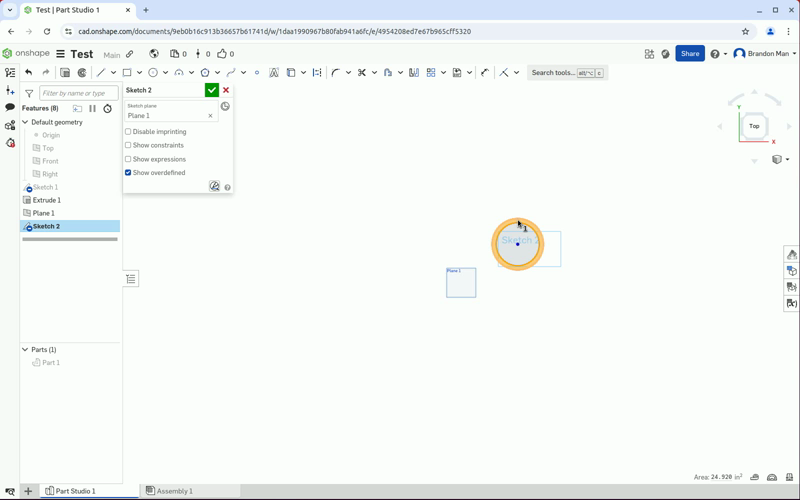
mouse_move(73, 352)
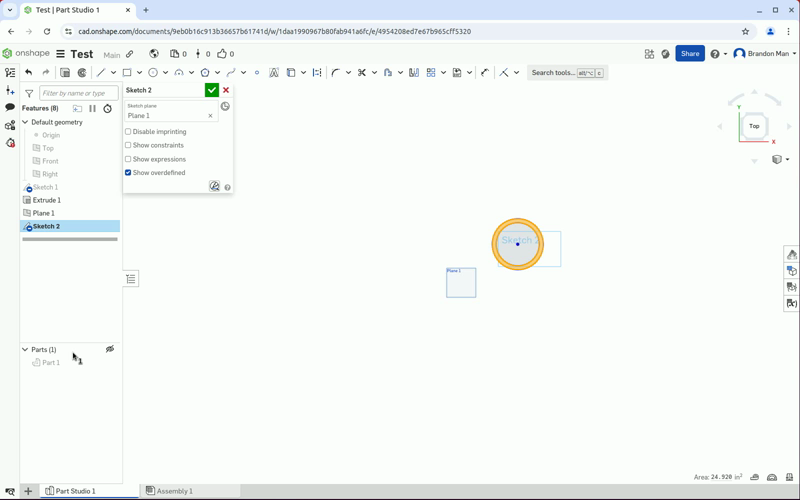
key(shift+y)
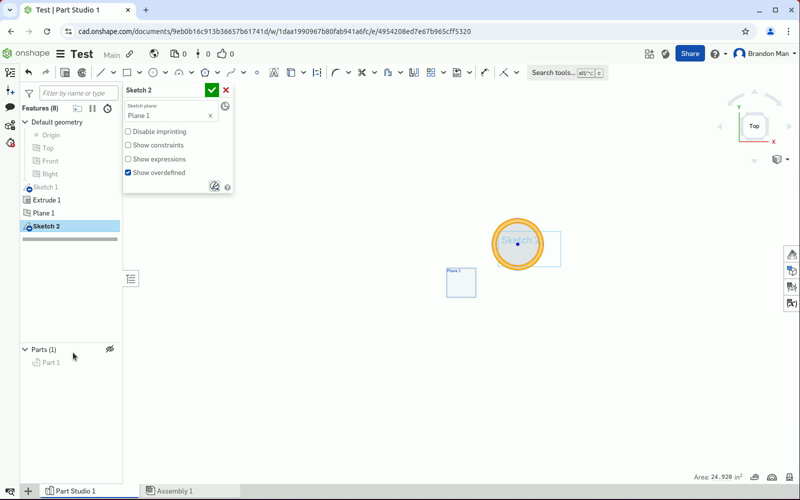
key(shift+e)
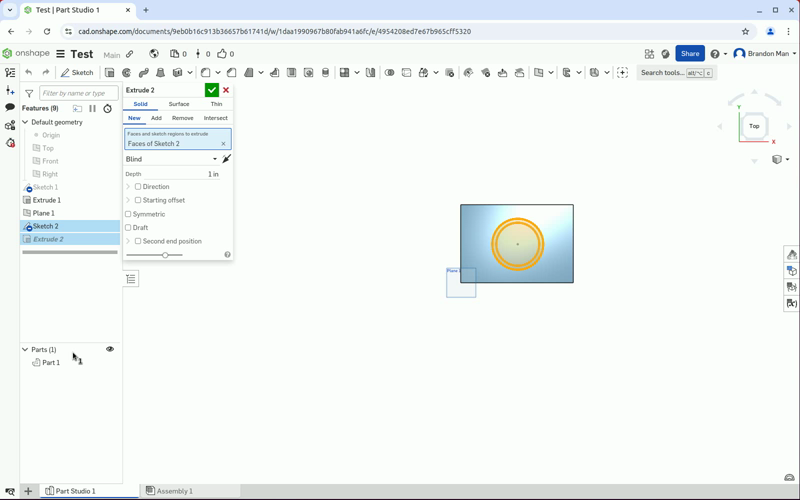
mouse_move(143, 106)
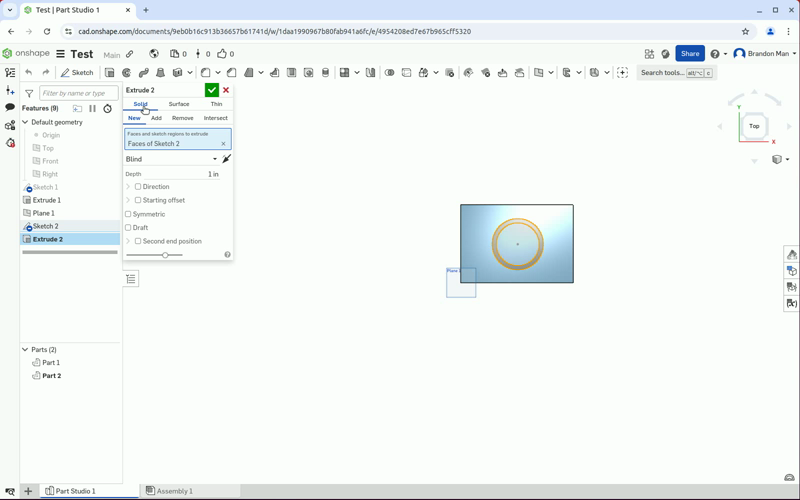
click(143, 106)
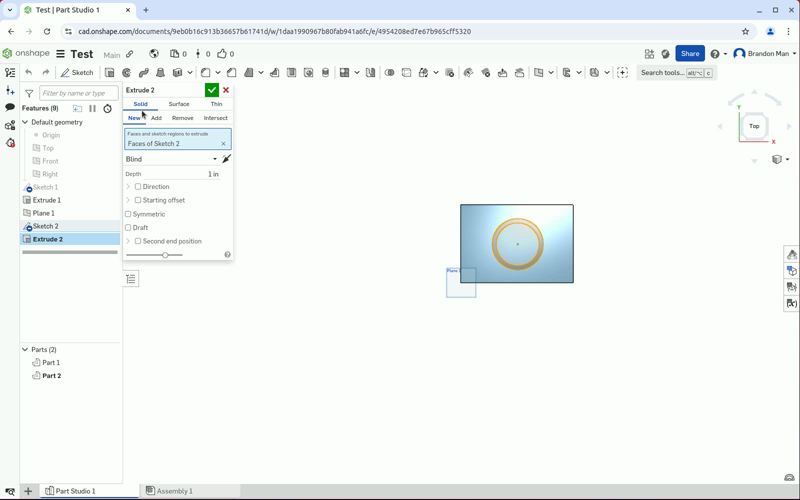
mouse_move(137, 120)
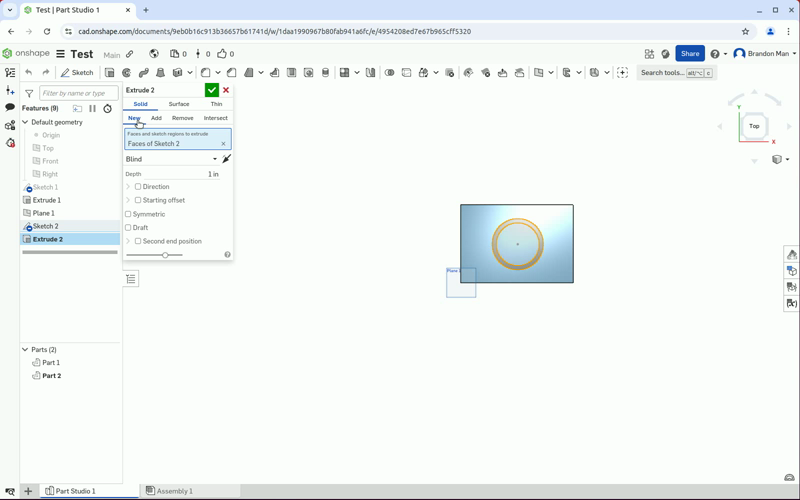
click(137, 120)
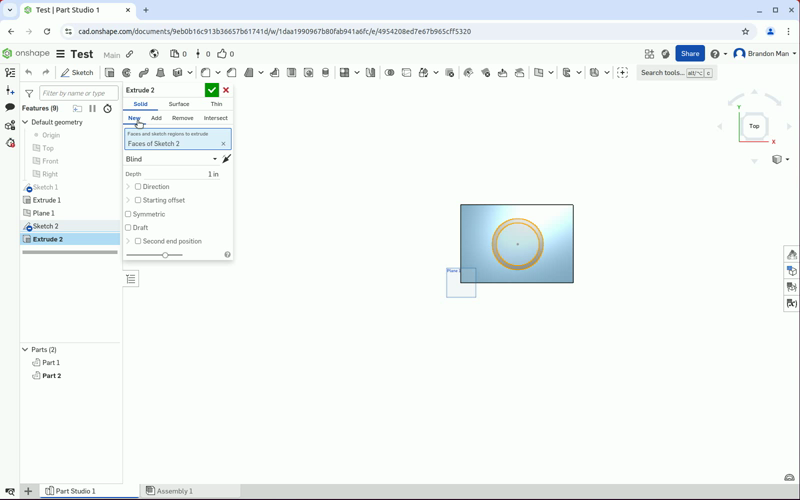
key(tab, 4)
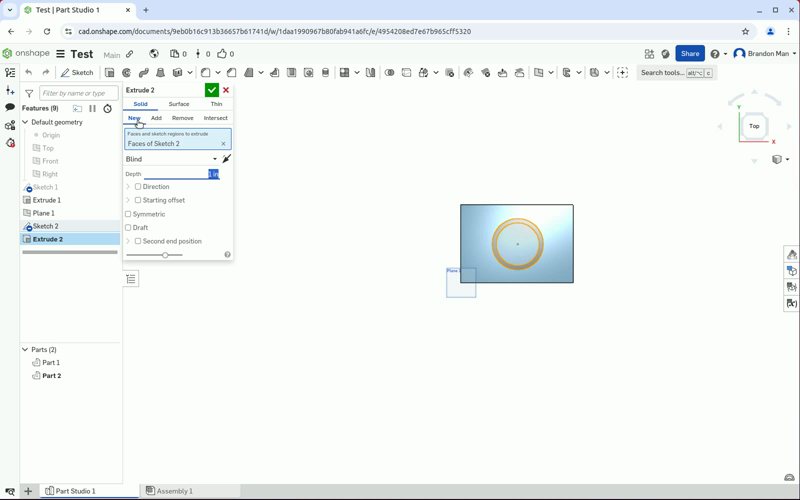
text(7.221)
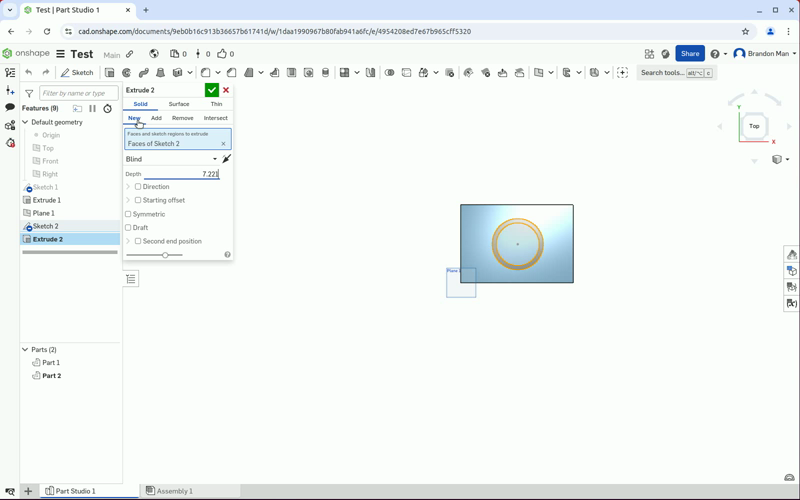
key(enter)
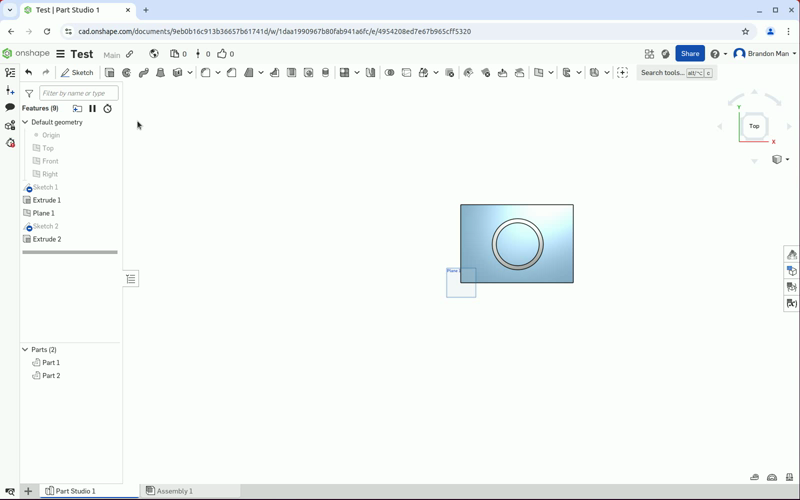
key(shift+h)
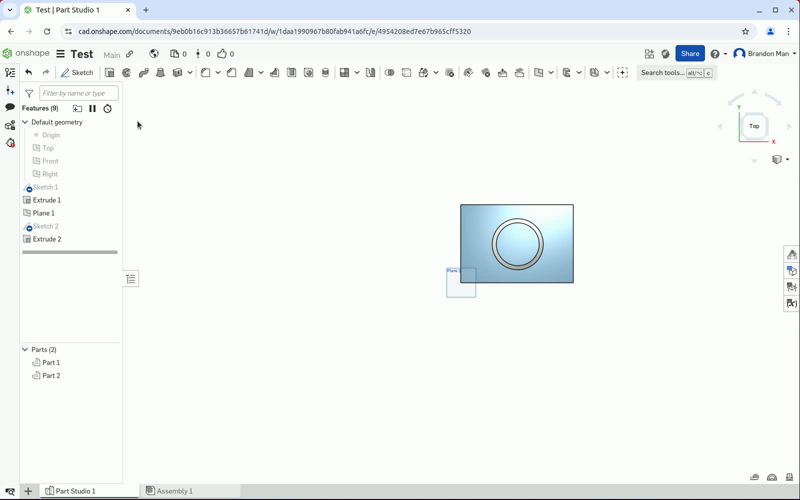
key(shift+h)
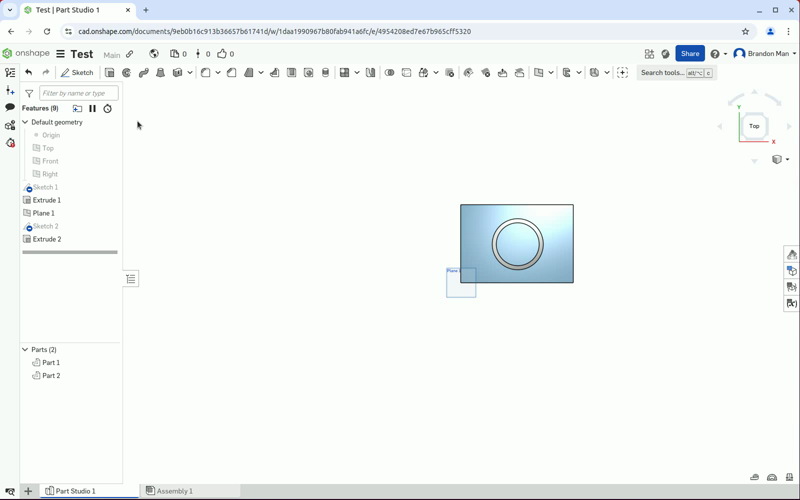
mouse_move(73, 189)
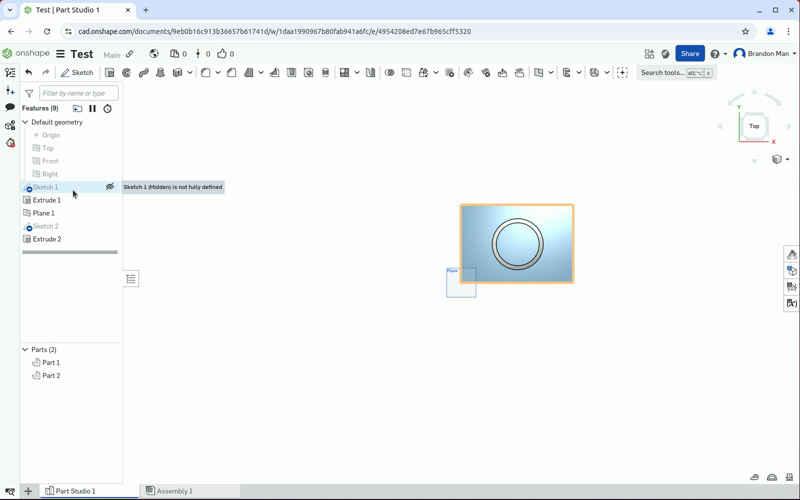
click(73, 189)
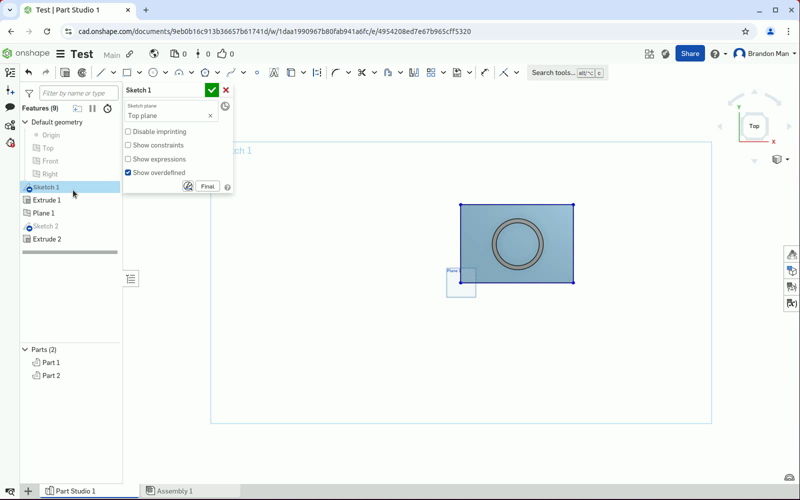
mouse_move(229, 92)
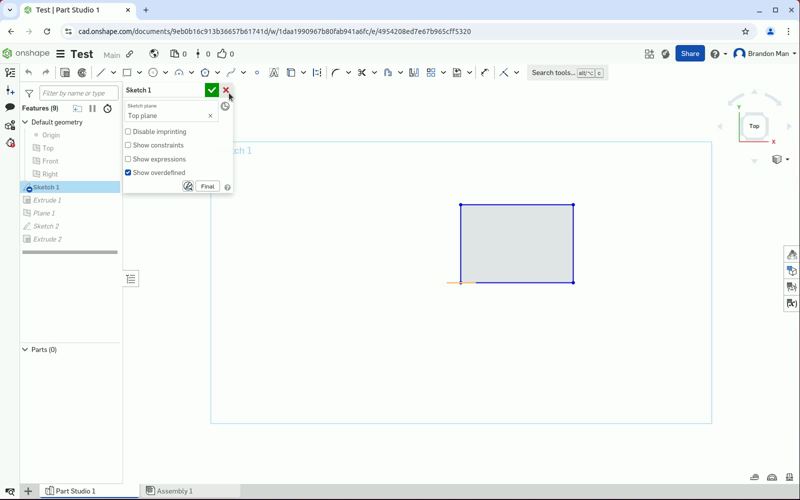
click(229, 92)
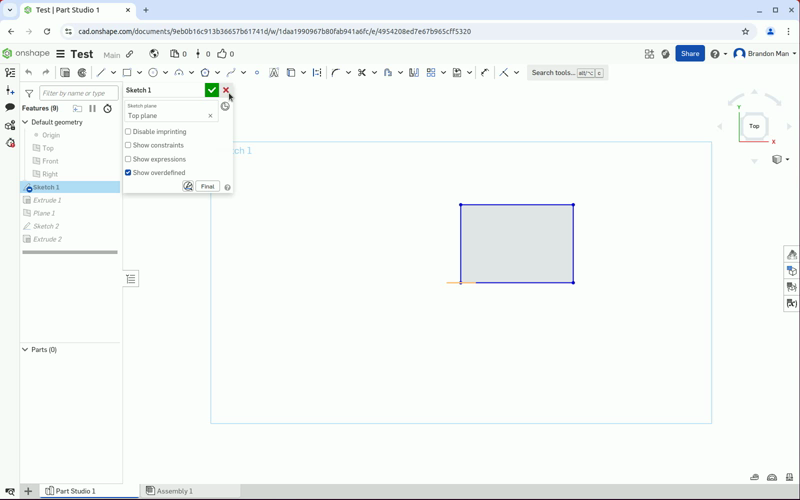
key(shift+s)
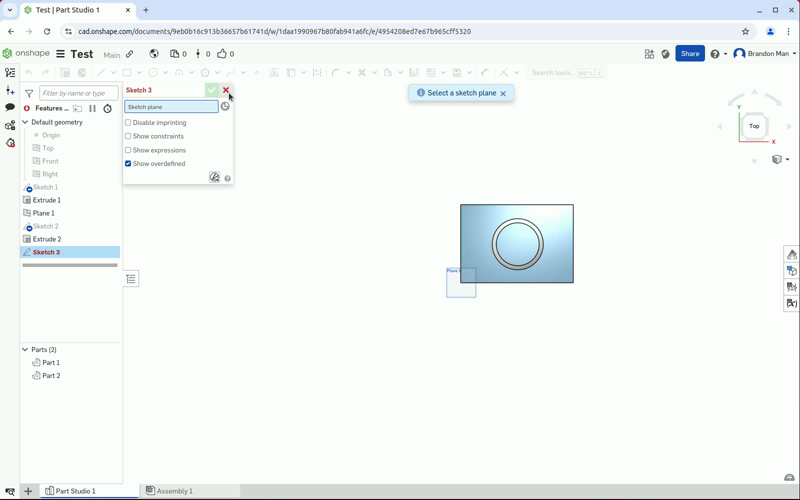
mouse_move(73, 215)
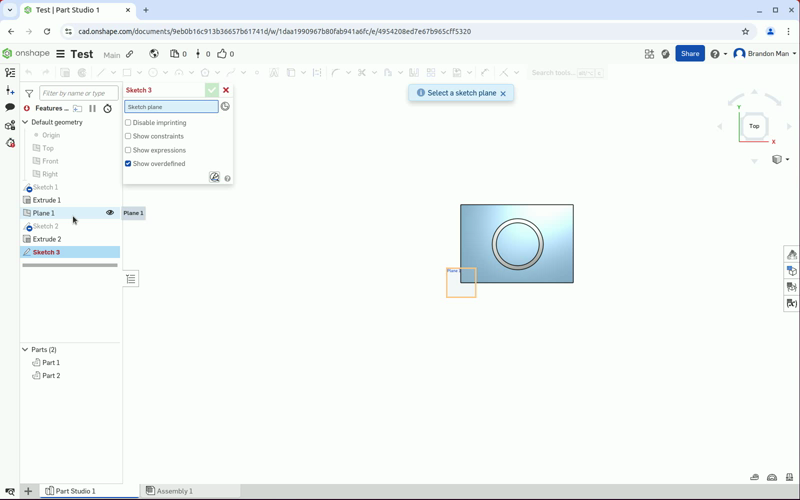
click(73, 215)
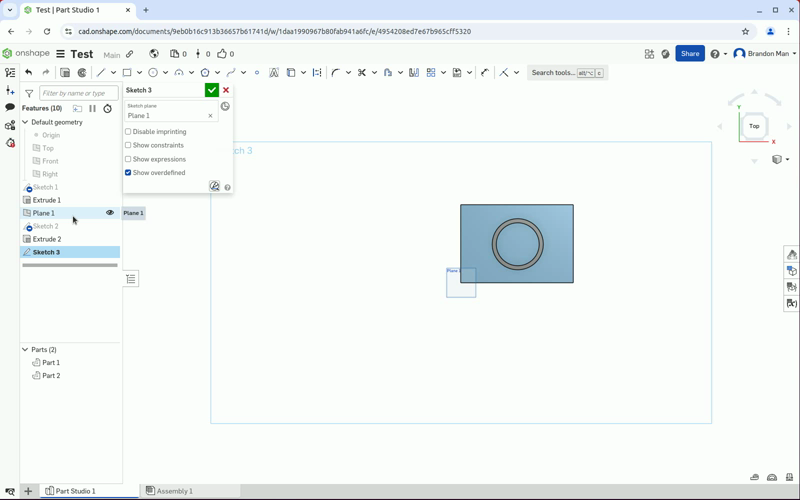
mouse_move(73, 352)
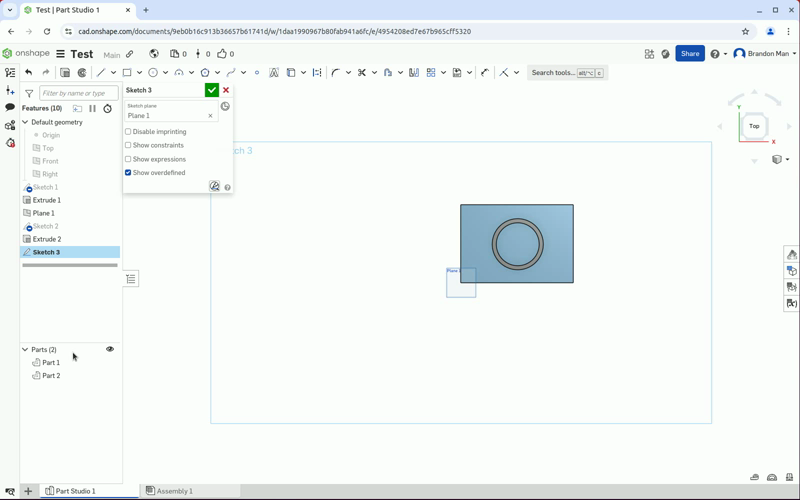
key(y)
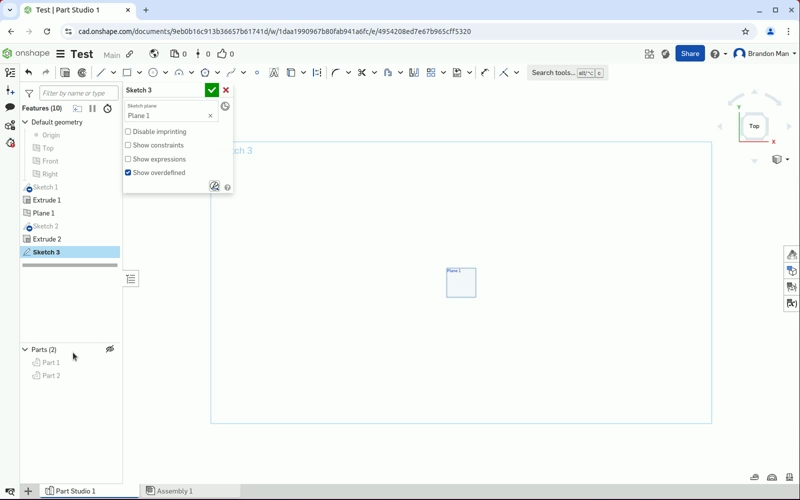
key(c)
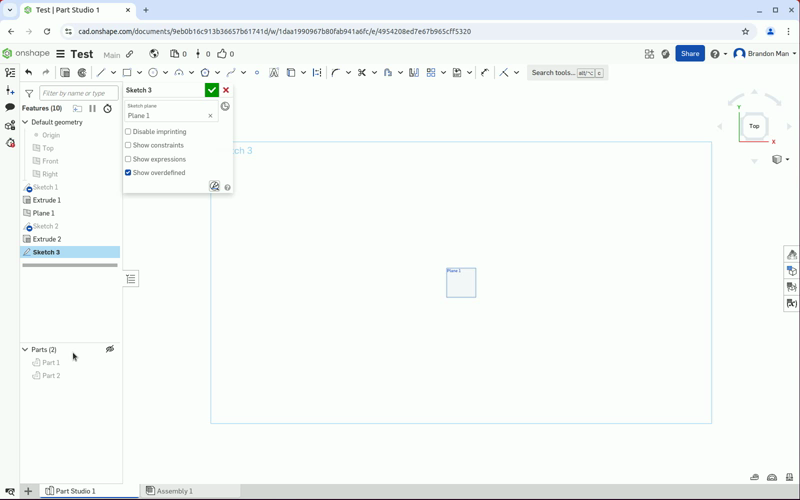
key_down(shift)
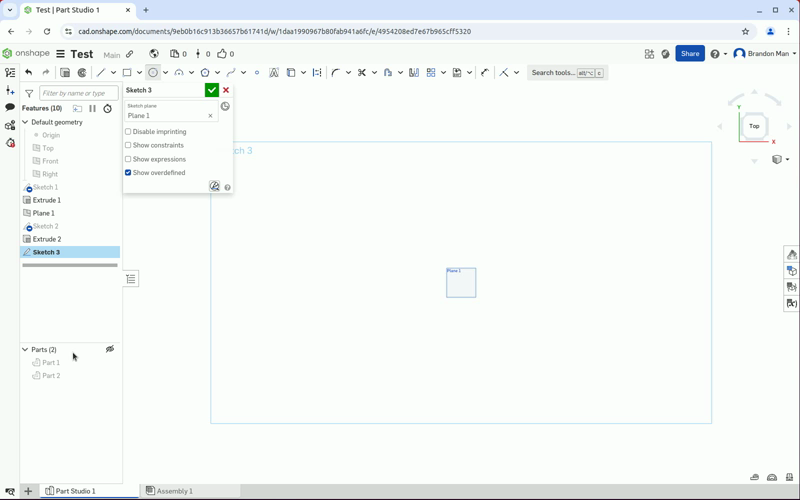
mouse_move(564, 244)
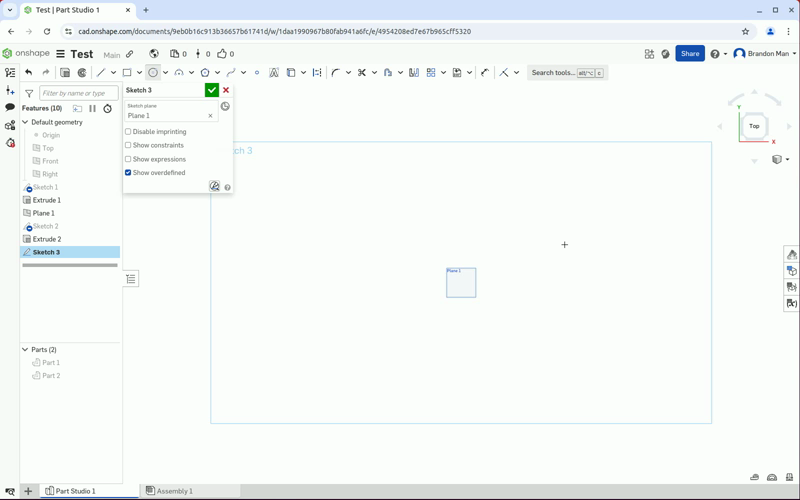
click(564, 244)
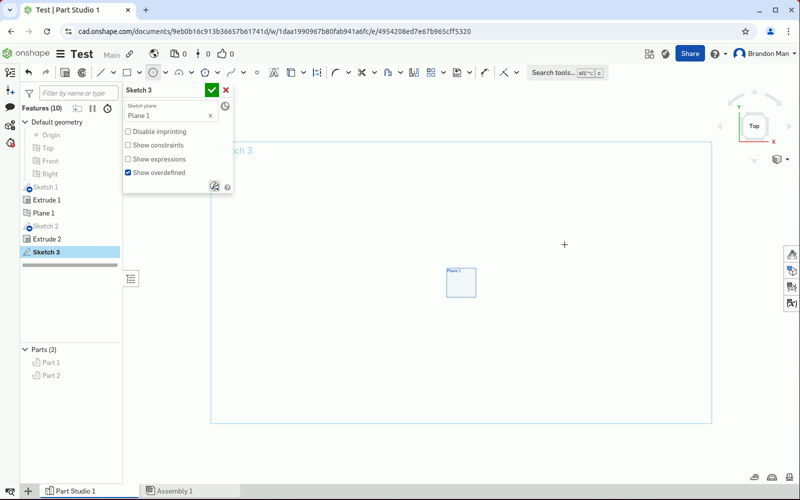
key_up(shift)
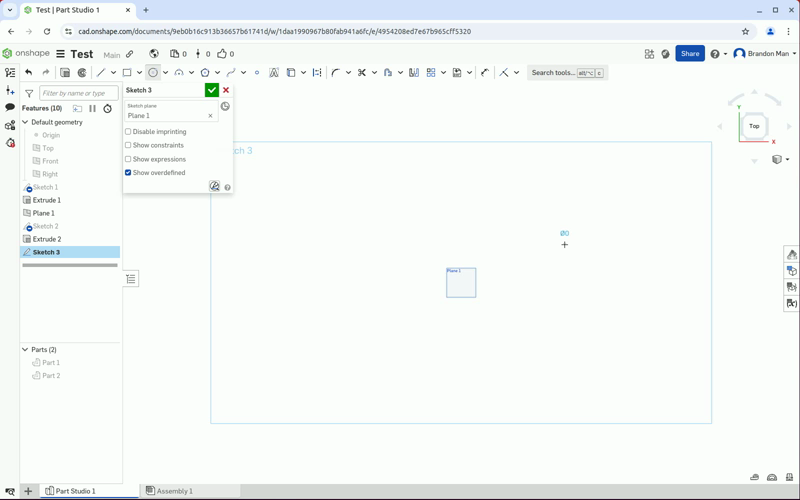
mouse_move(568, 244)
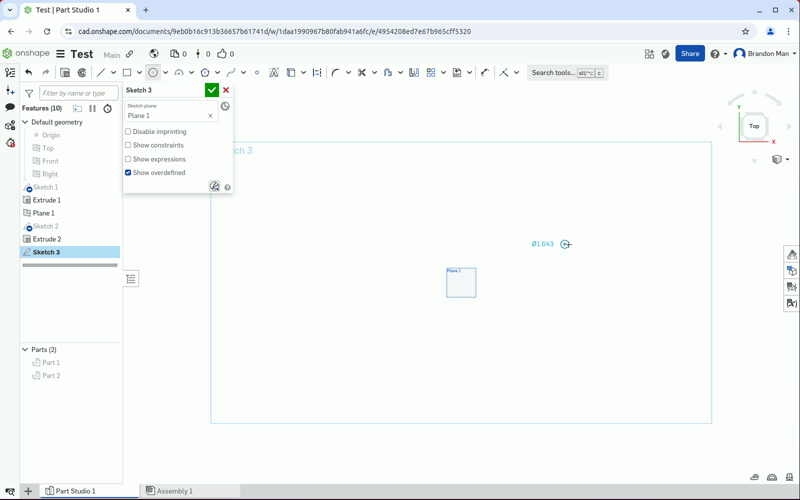
click(568, 244)
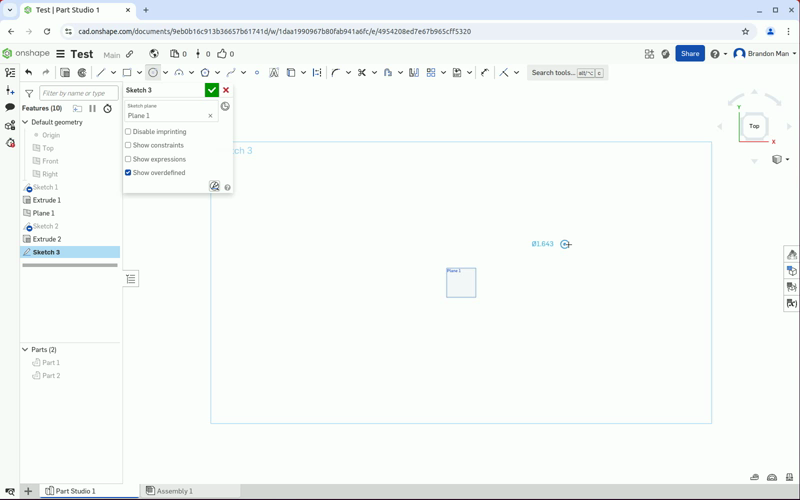
key(esc)
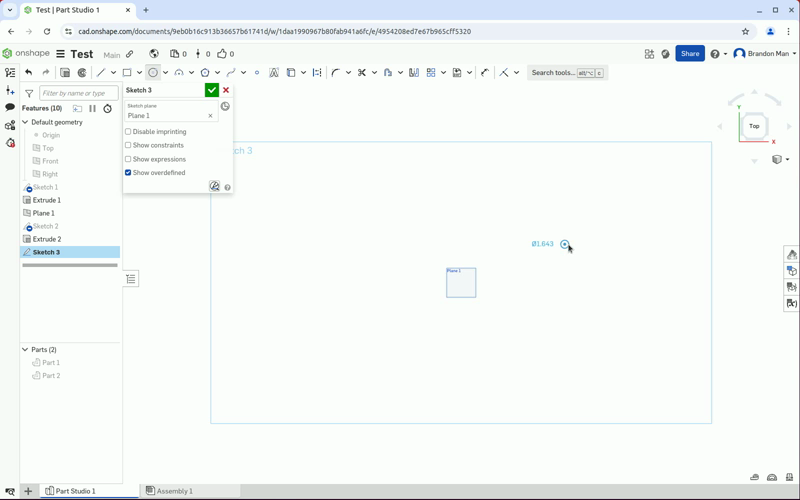
mouse_move(564, 245)
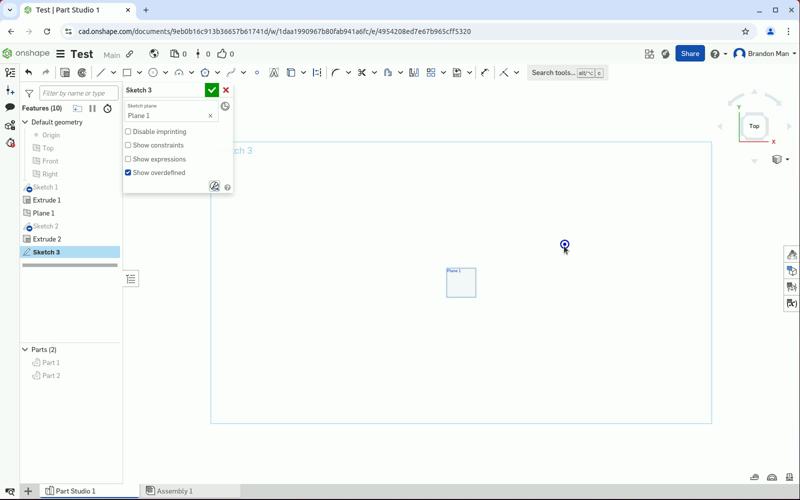
scroll(6)
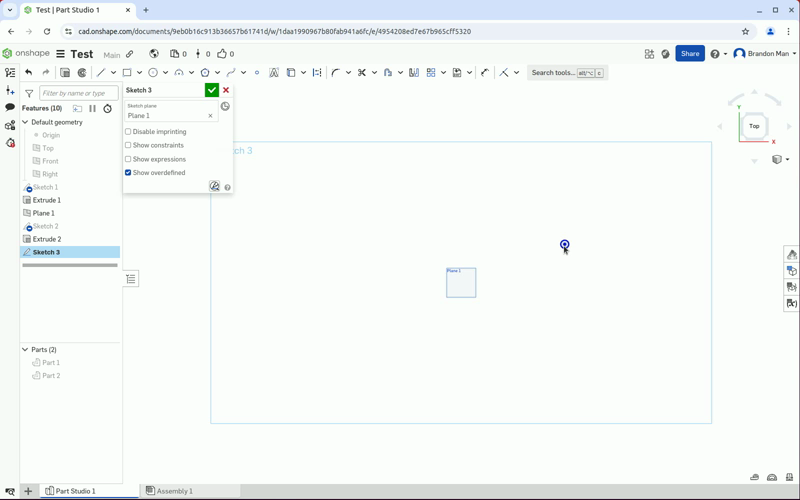
scroll(6)
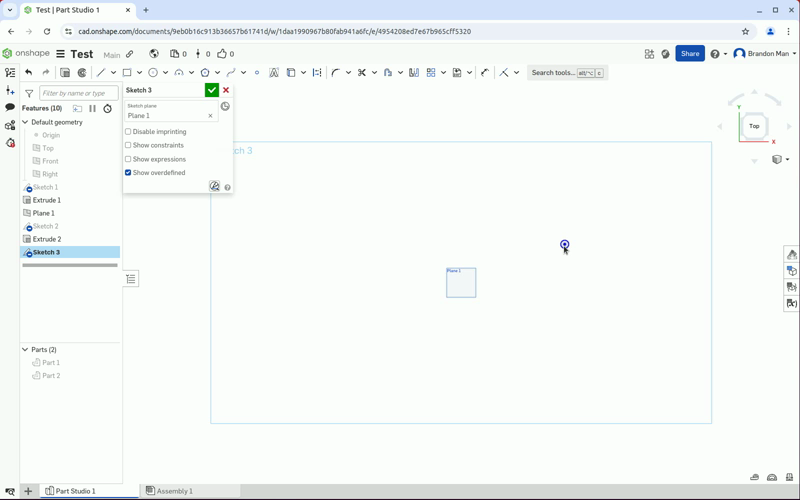
scroll(6)
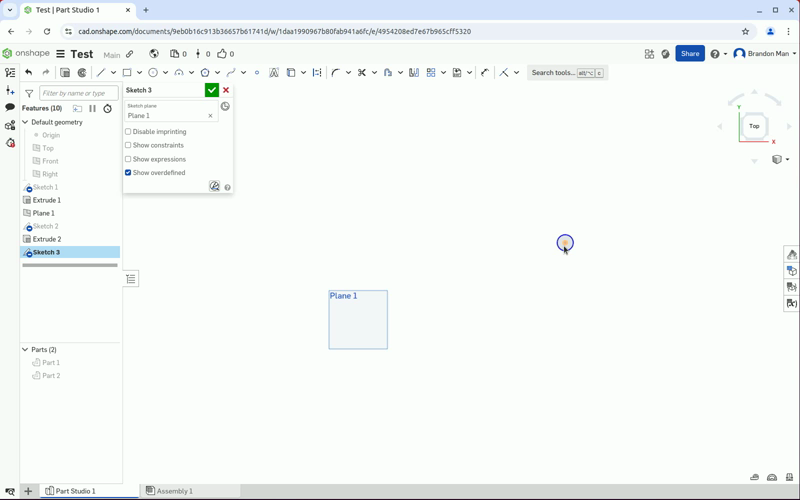
scroll(6)
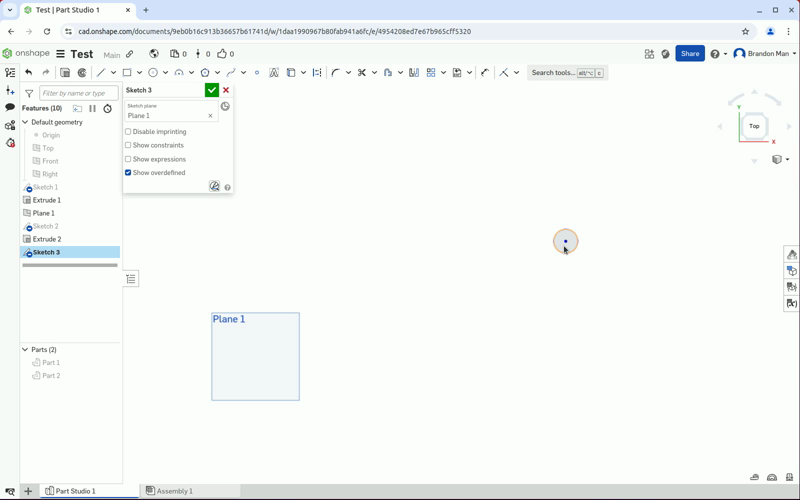
scroll(6)
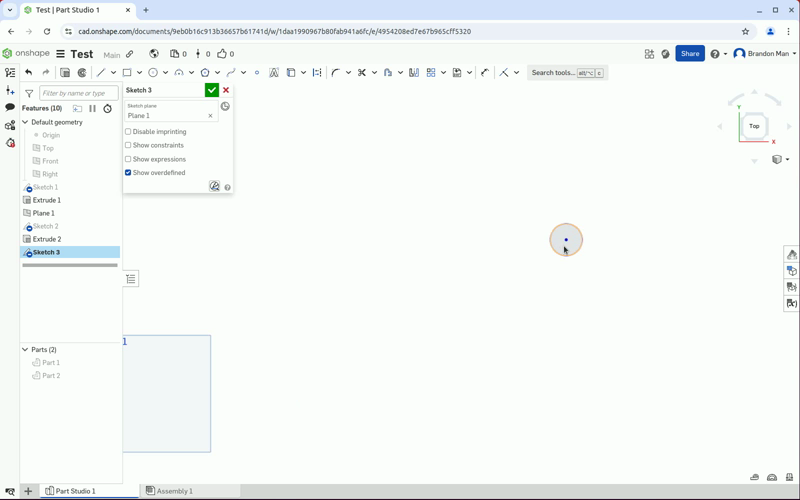
scroll(6)
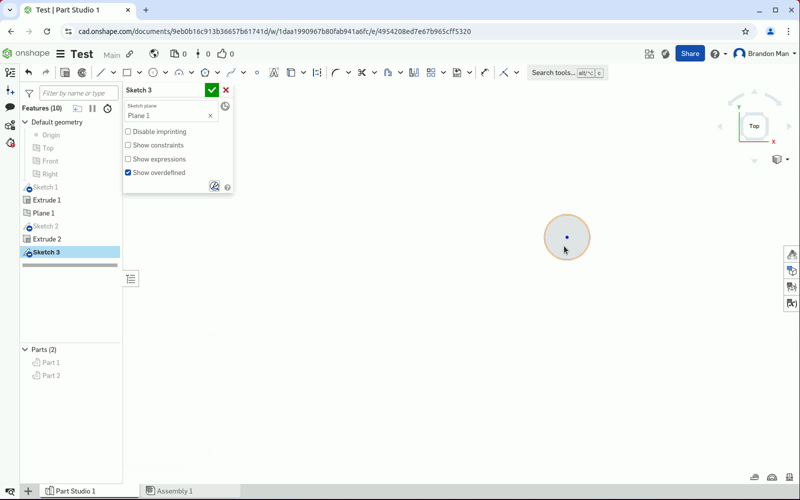
scroll(6)
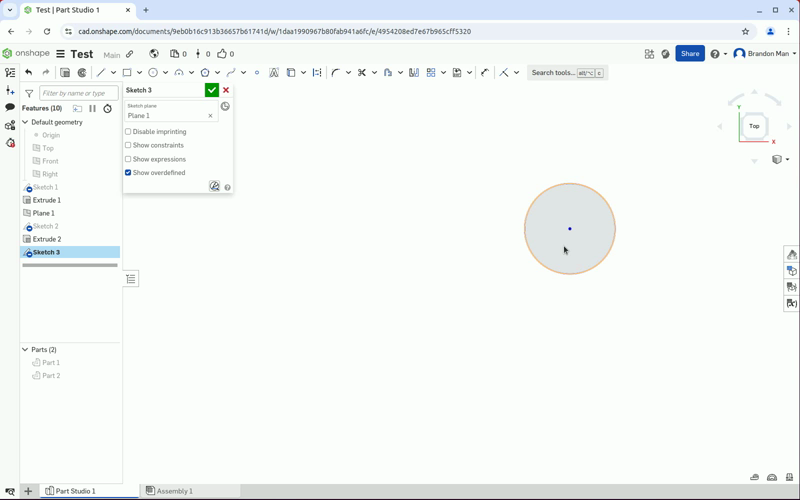
click(564, 245)
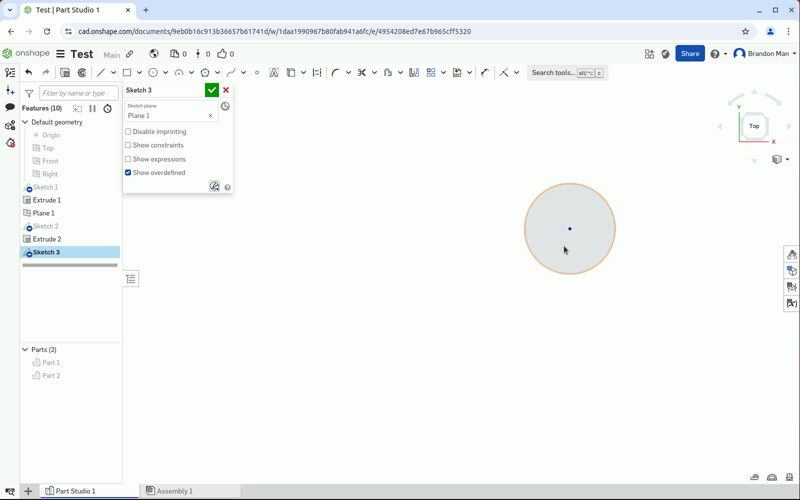
scroll(-6)
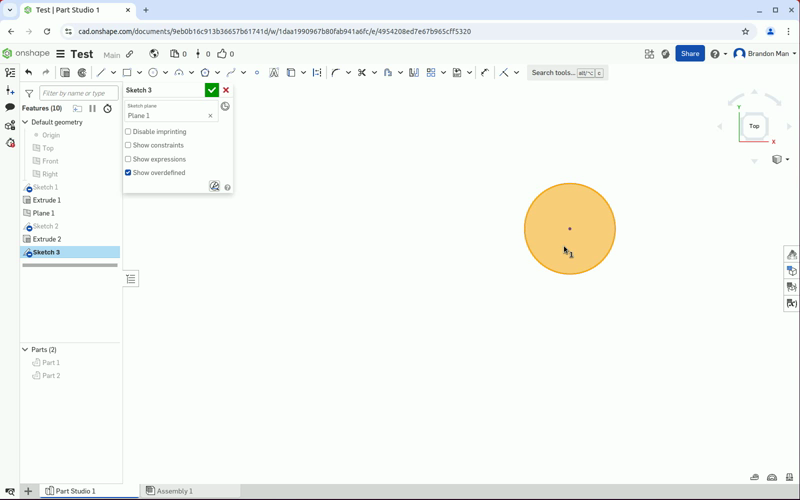
scroll(-6)
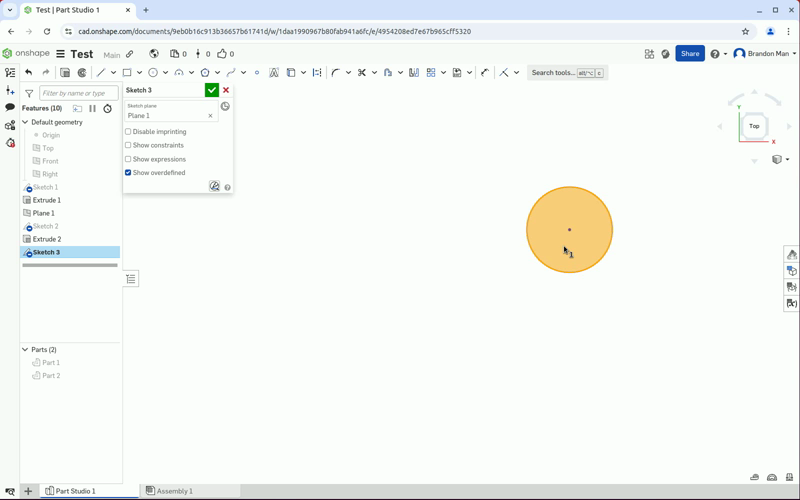
scroll(-6)
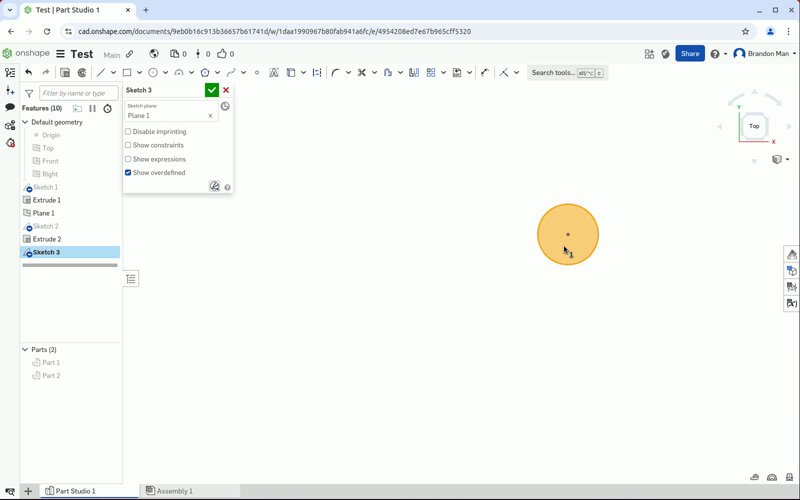
scroll(-6)
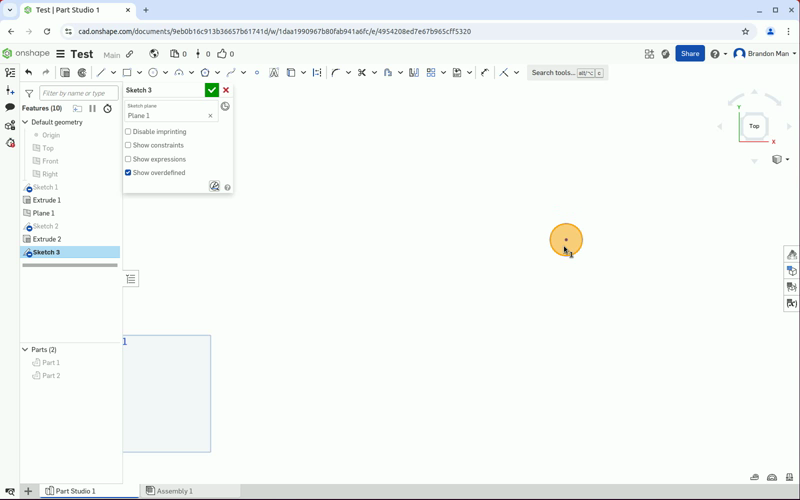
scroll(-6)
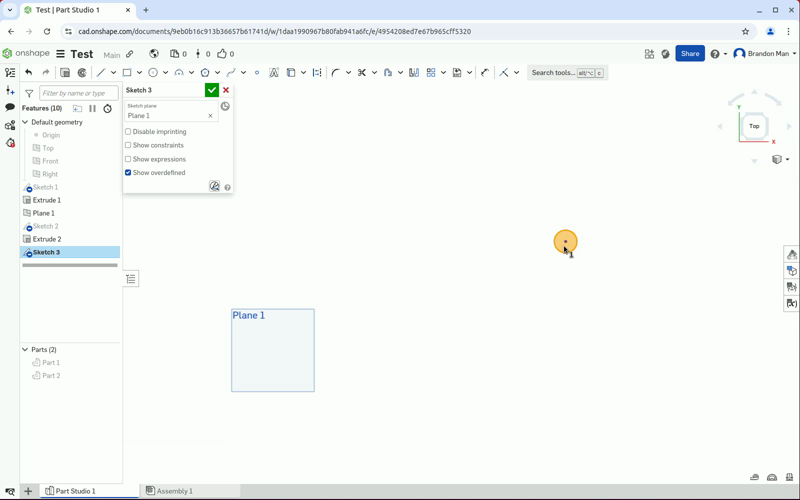
scroll(-6)
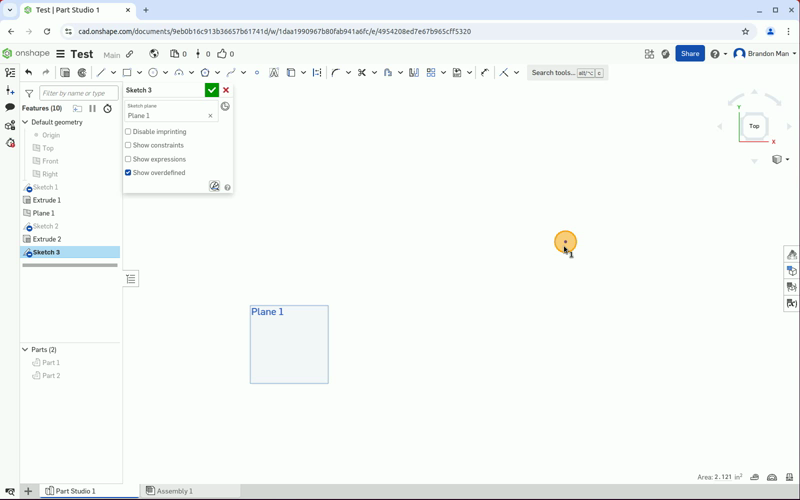
scroll(-6)
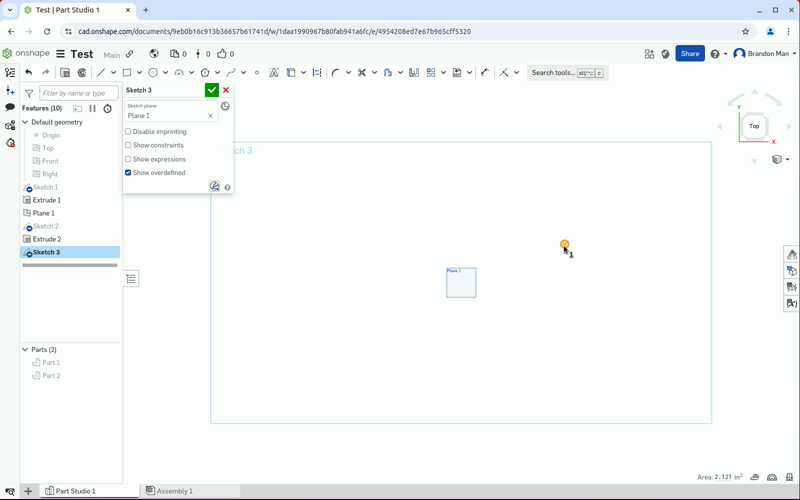
mouse_move(73, 352)
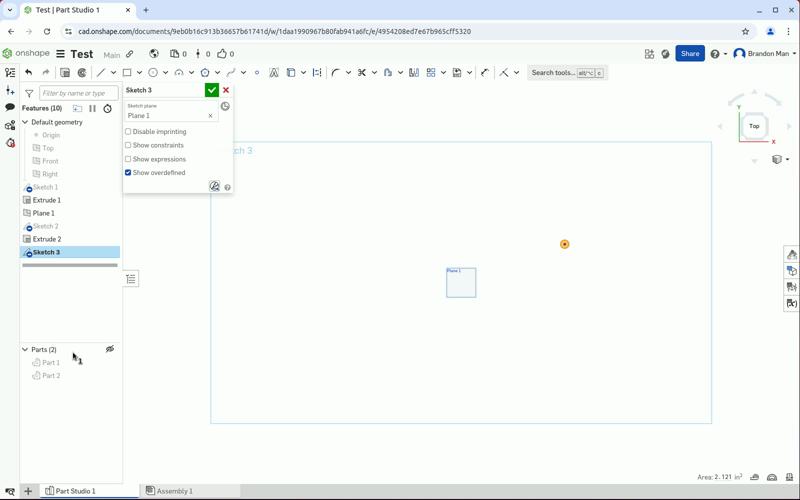
key(shift+y)
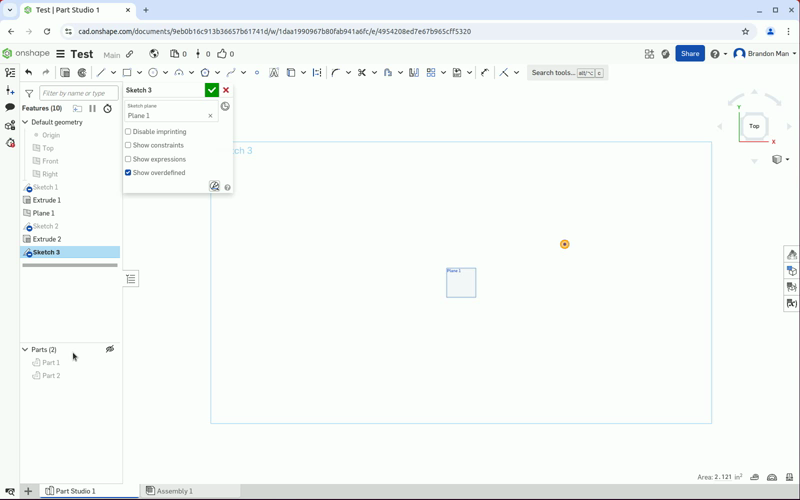
key(shift+e)
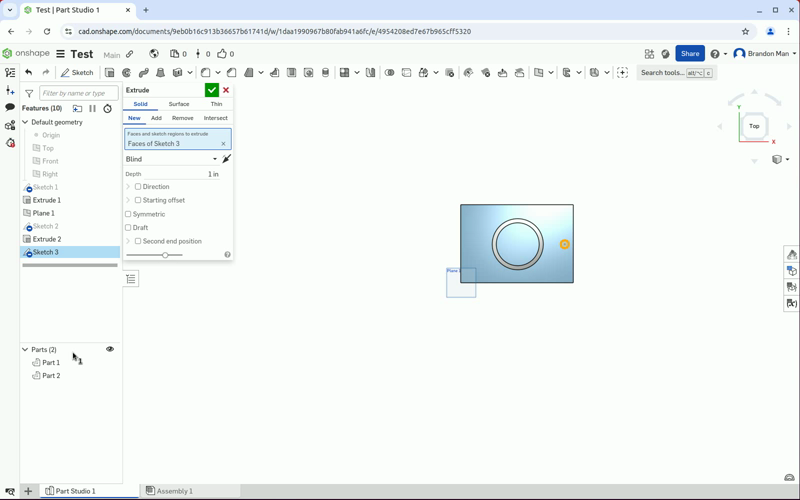
mouse_move(143, 106)
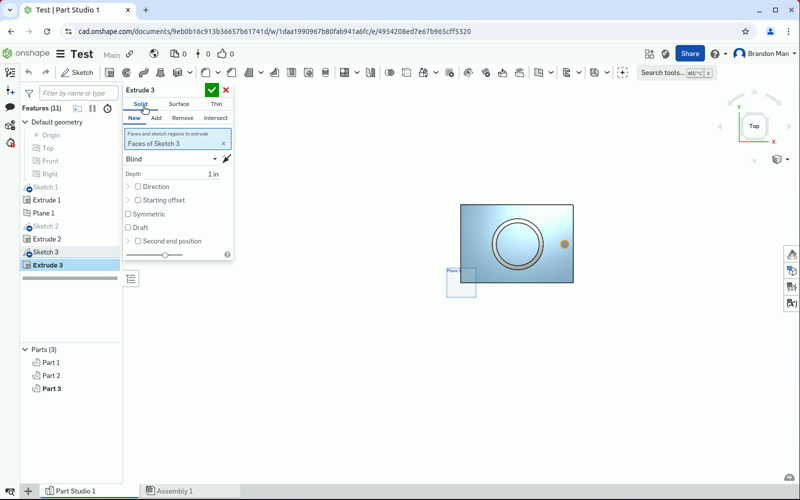
click(143, 106)
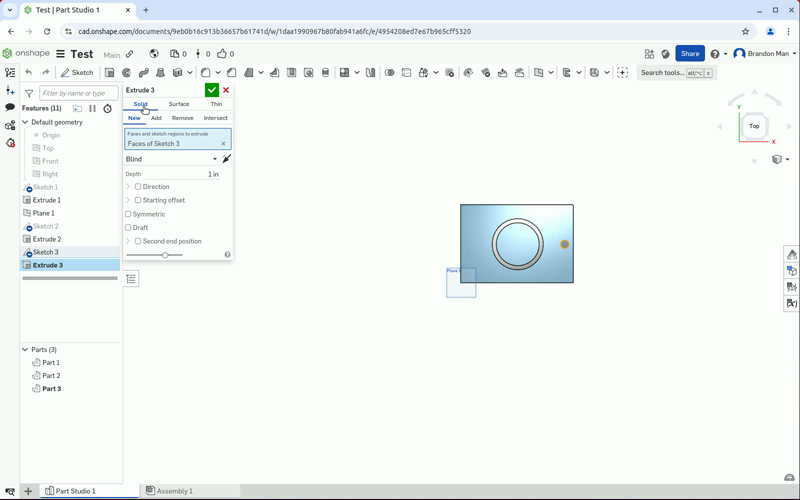
mouse_move(186, 120)
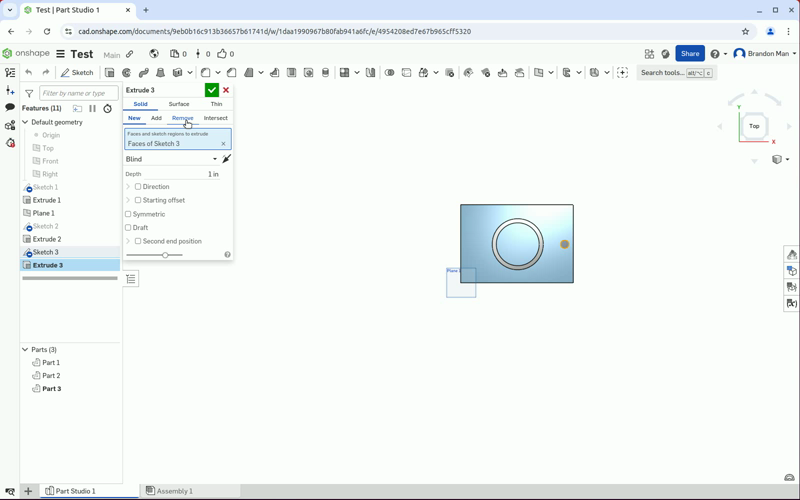
click(186, 120)
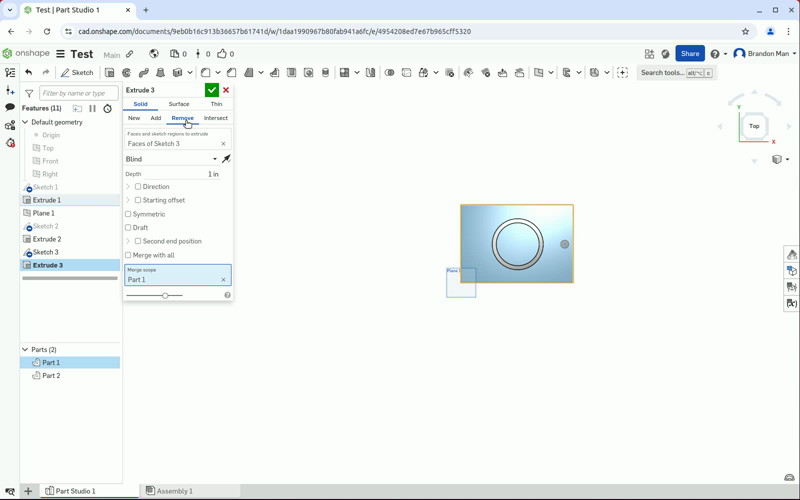
key(tab, 4)
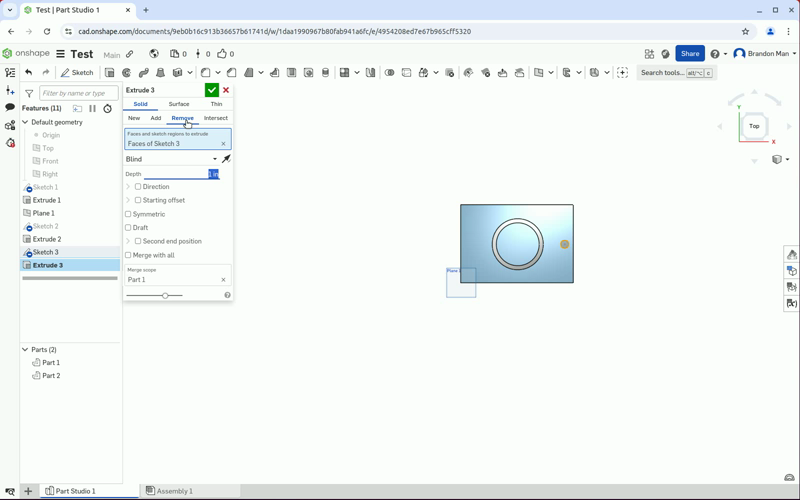
text(3.611)
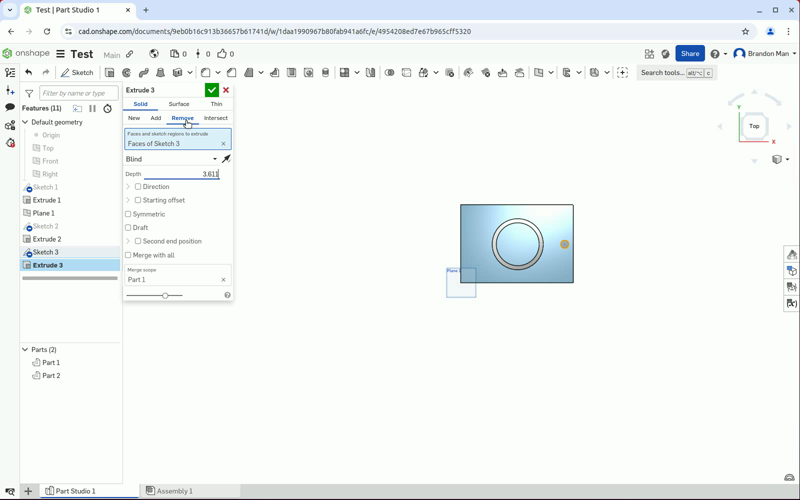
key(tab, 6)
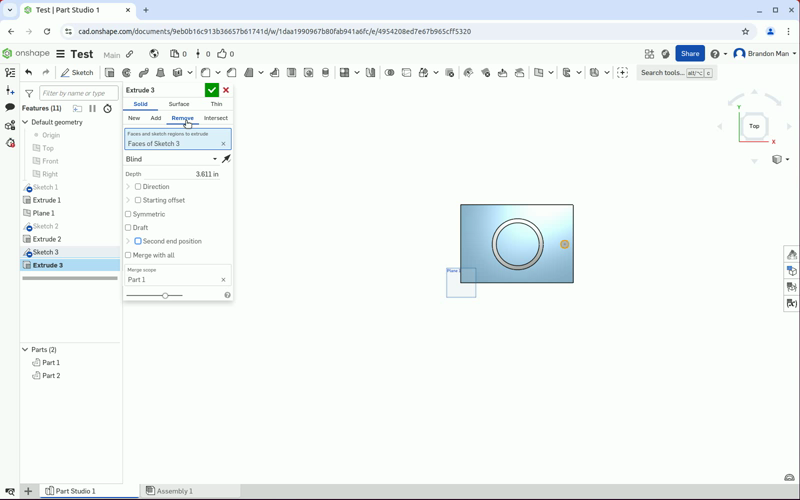
key(space)
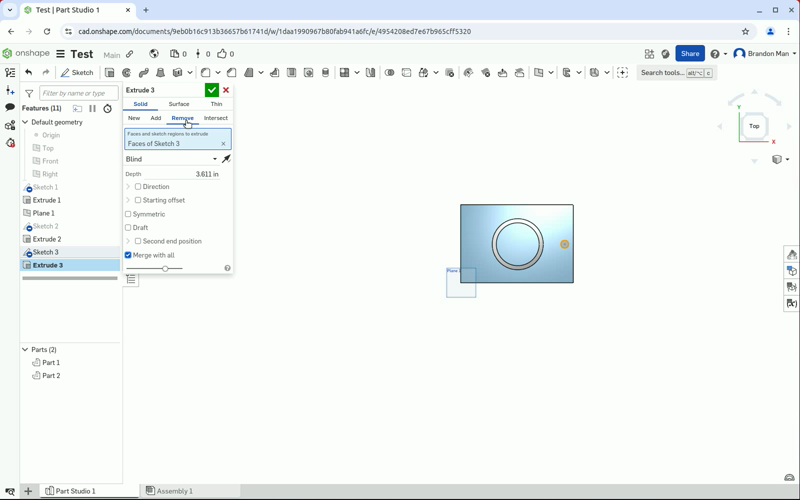
key(enter)
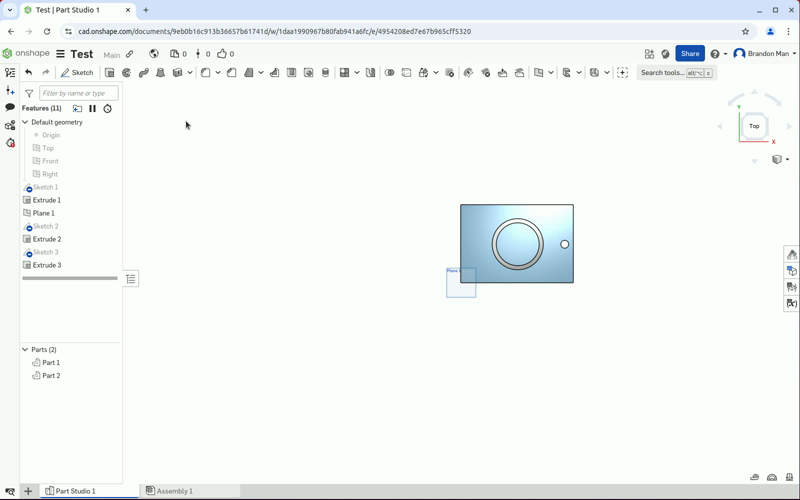
key(shift+h)
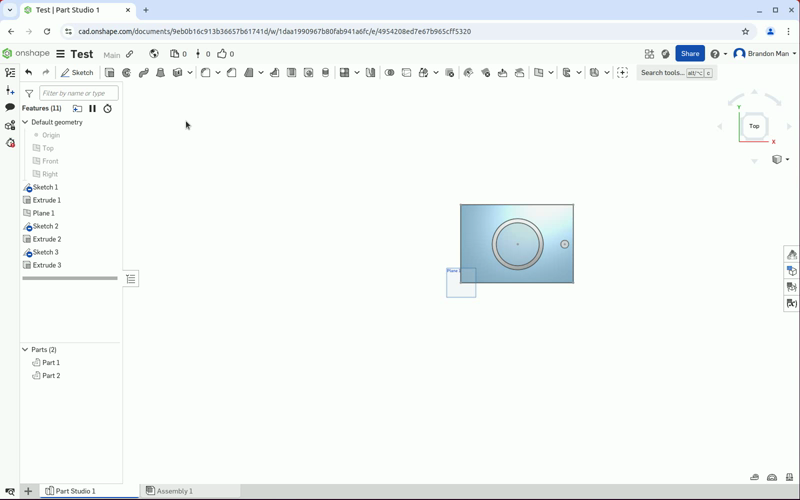
key(shift+h)
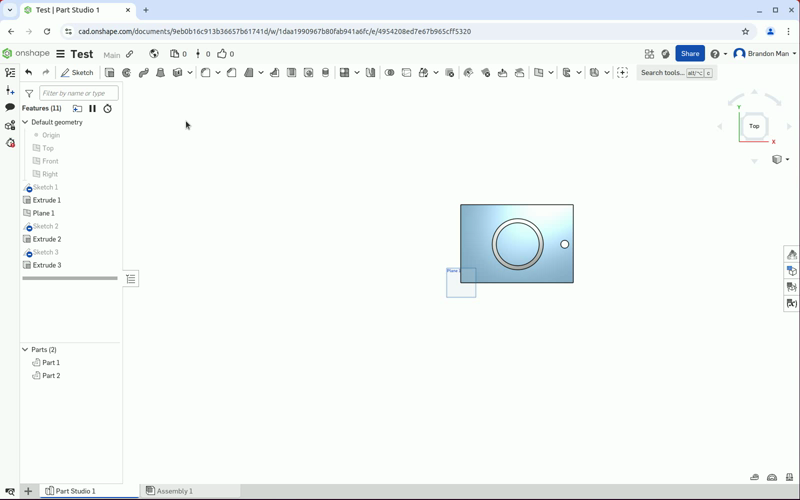
mouse_move(73, 189)
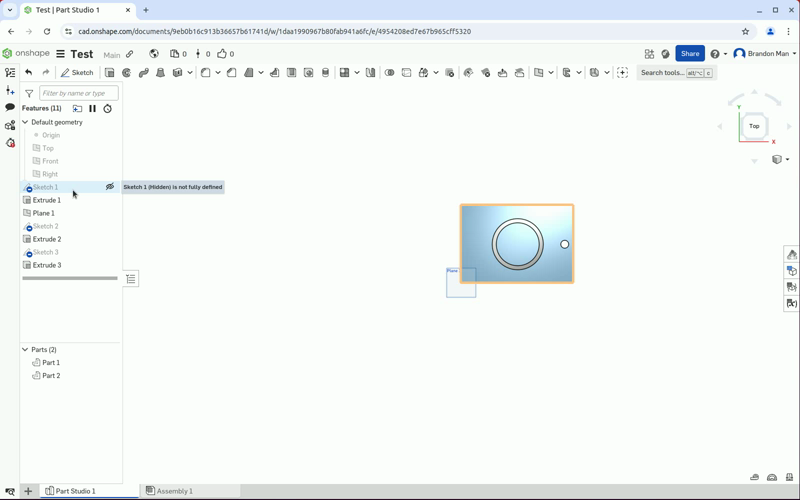
click(73, 189)
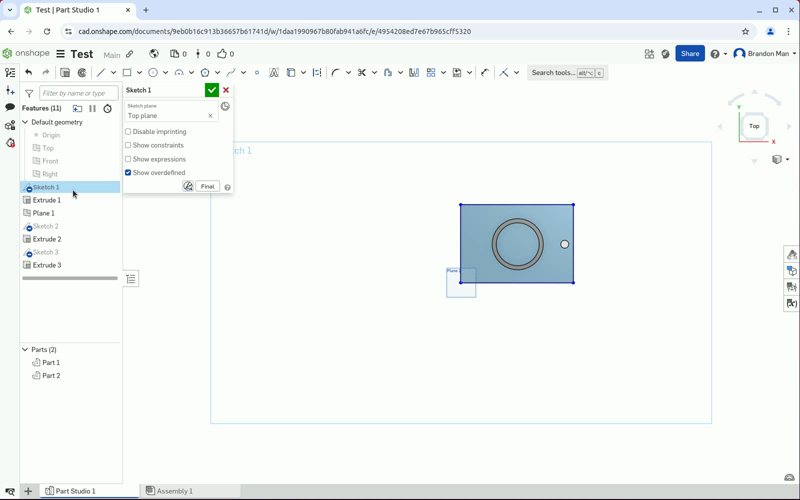
mouse_move(229, 92)
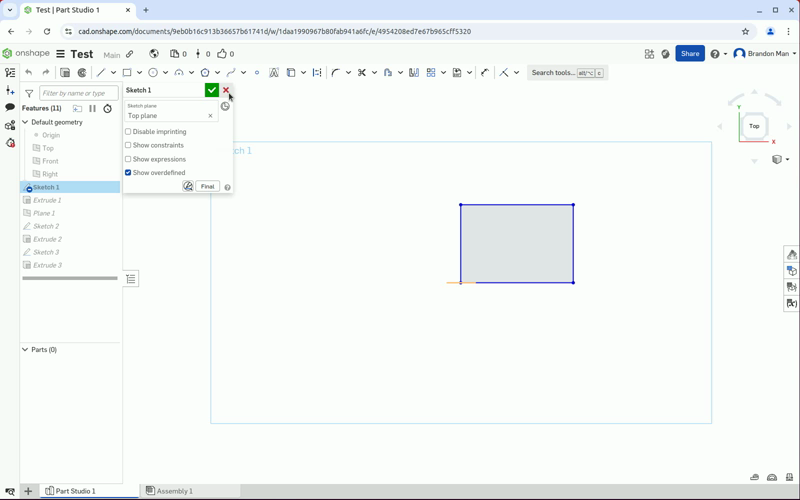
click(229, 92)
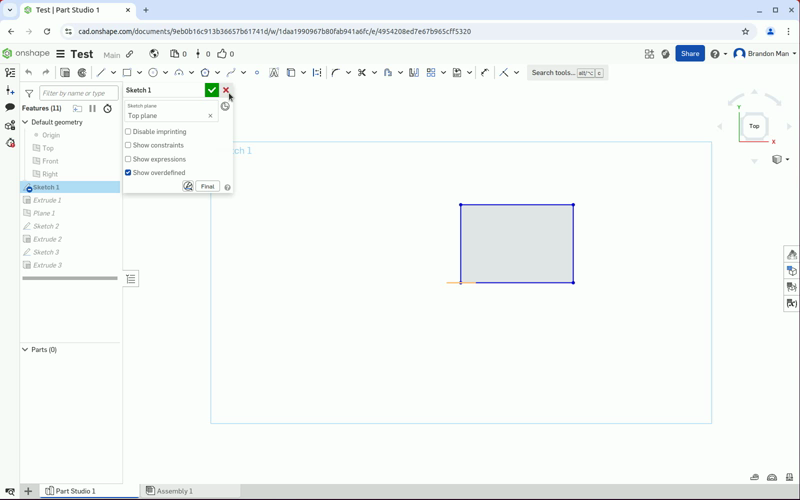
key(shift+s)
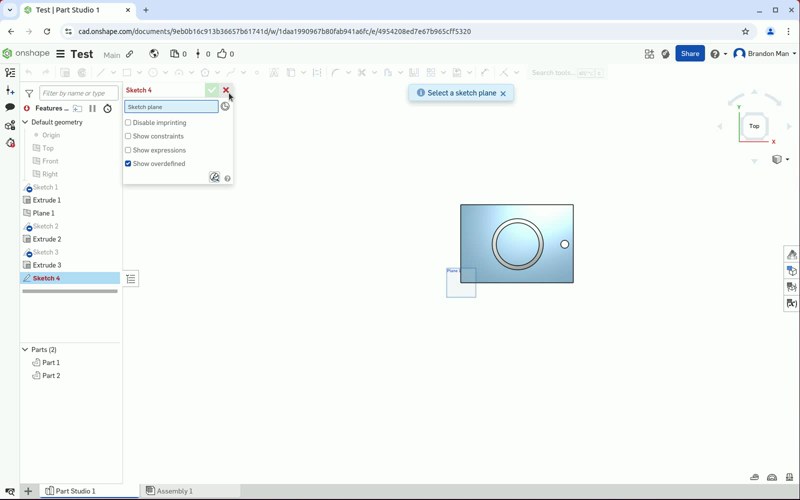
mouse_move(73, 215)
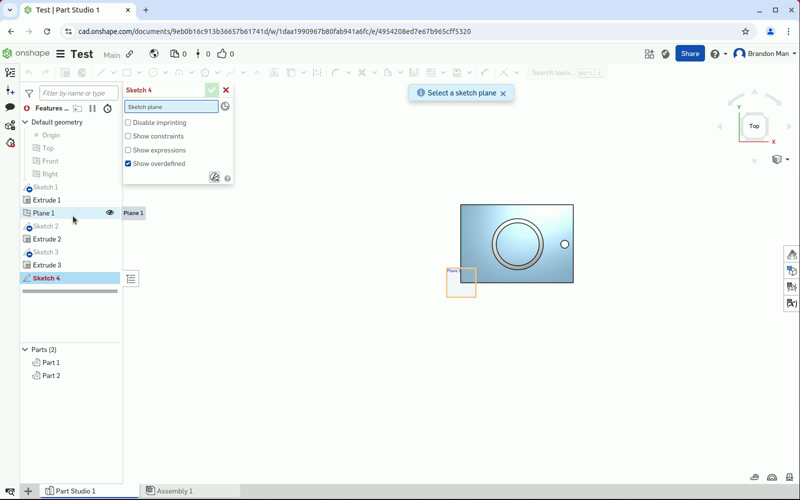
click(73, 215)
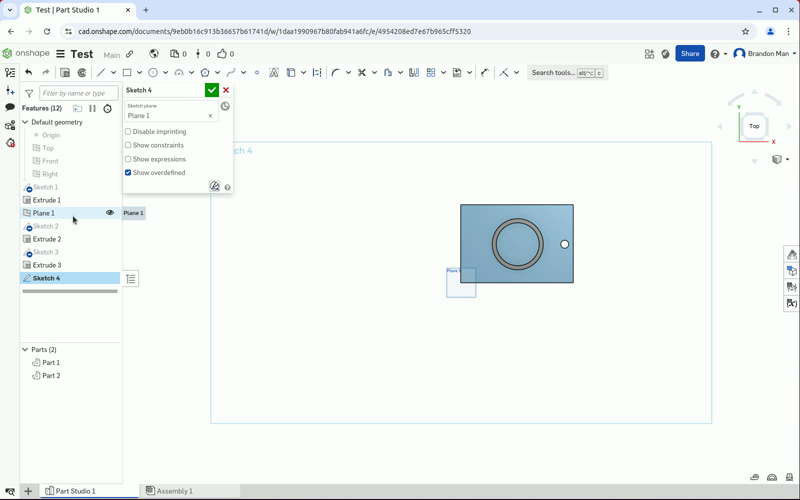
mouse_move(73, 352)
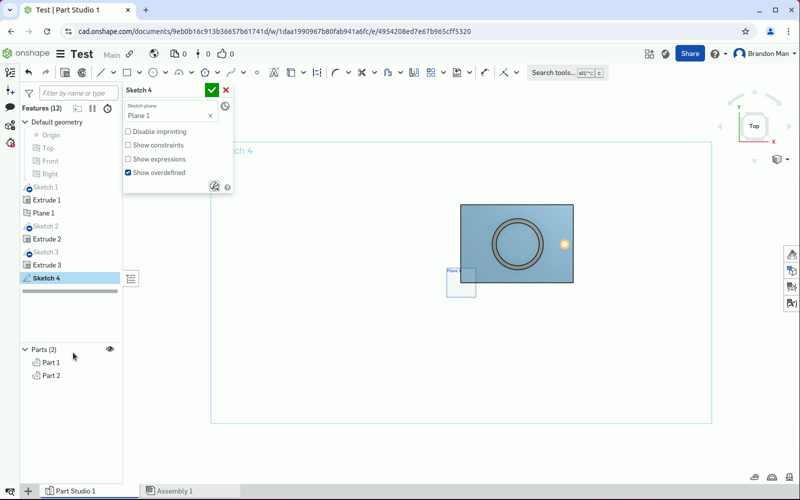
key(y)
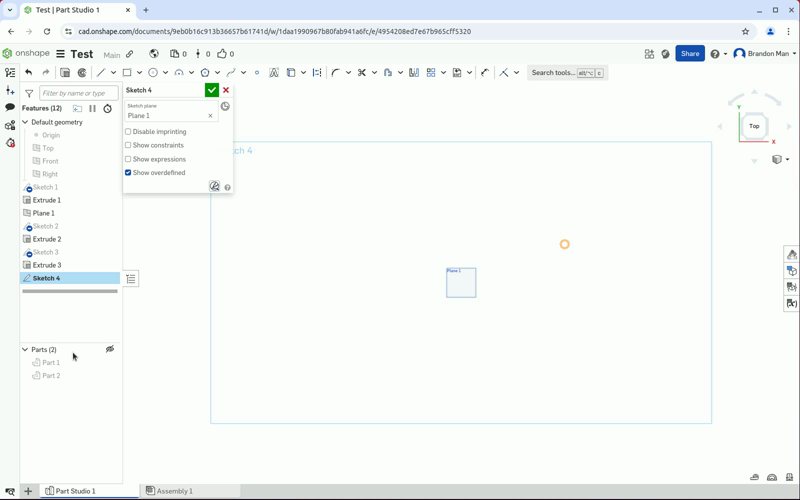
key(c)
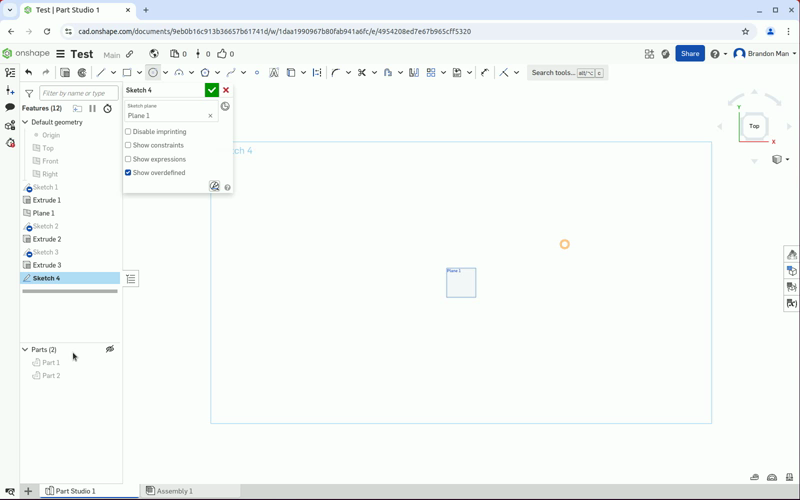
key_down(shift)
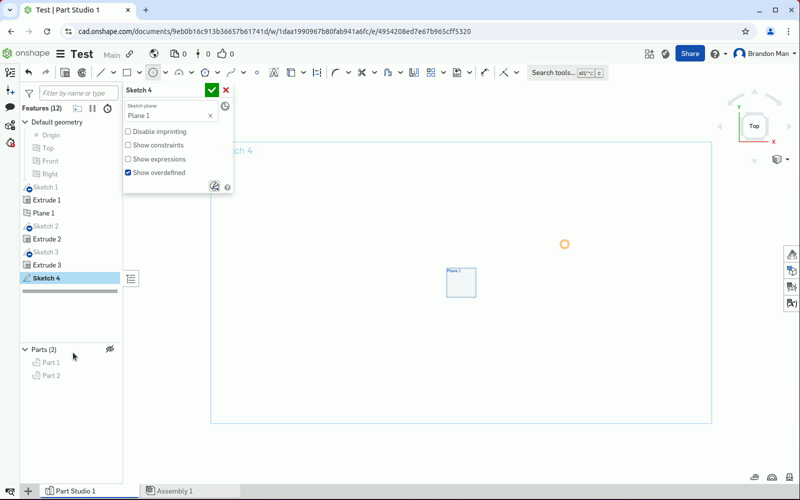
mouse_move(469, 244)
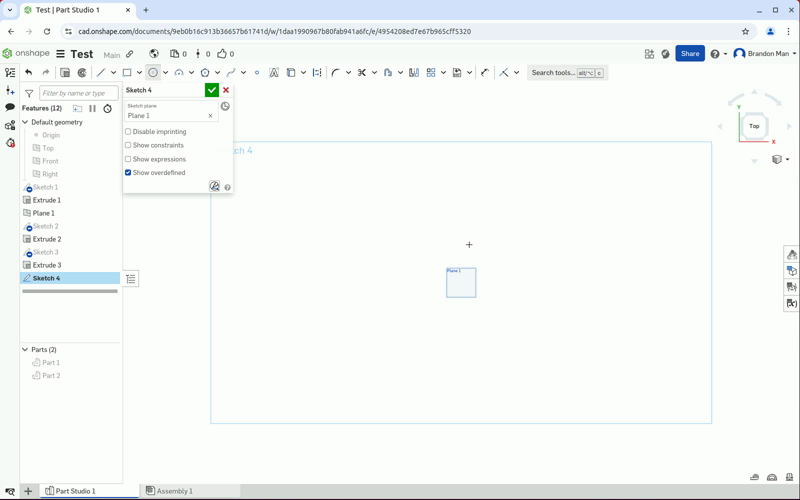
click(469, 244)
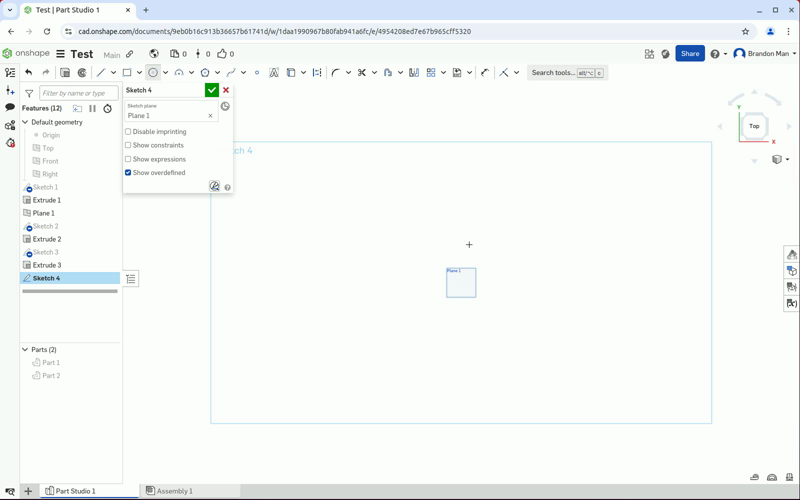
key_up(shift)
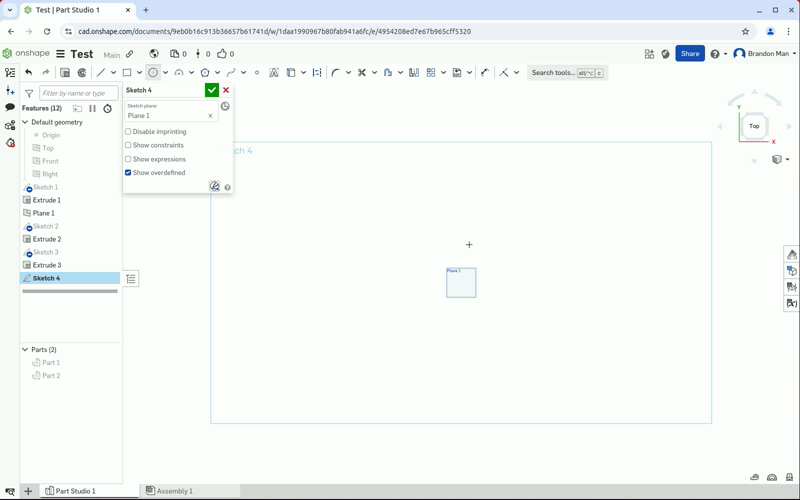
mouse_move(473, 244)
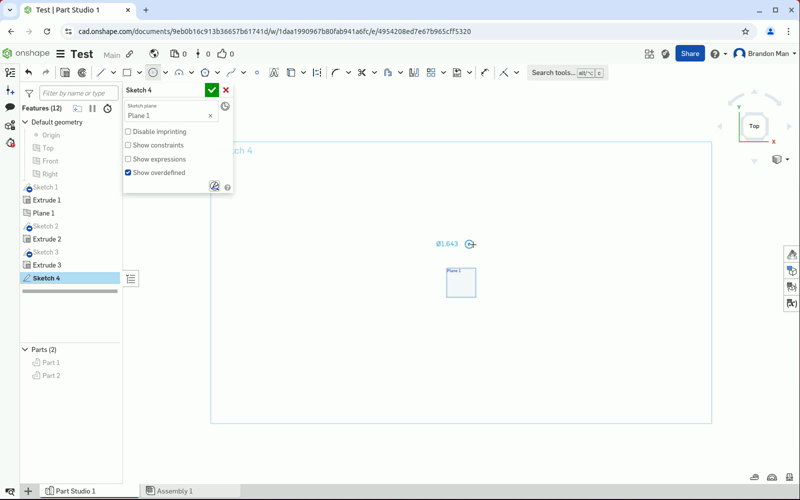
click(473, 244)
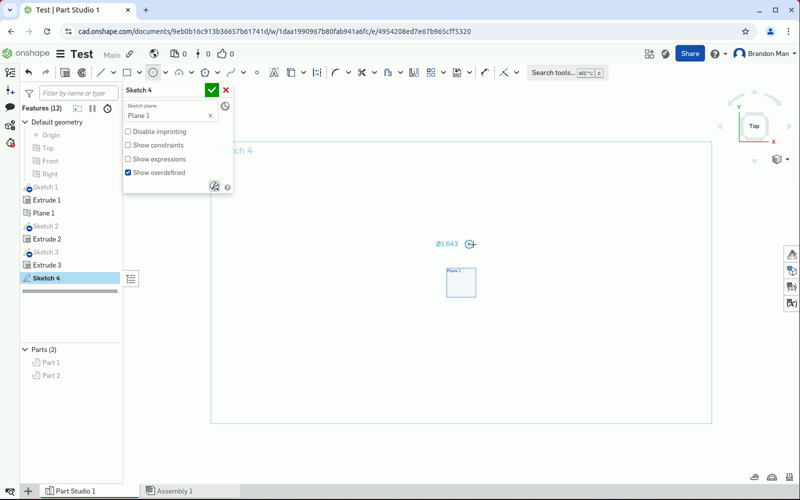
key(esc)
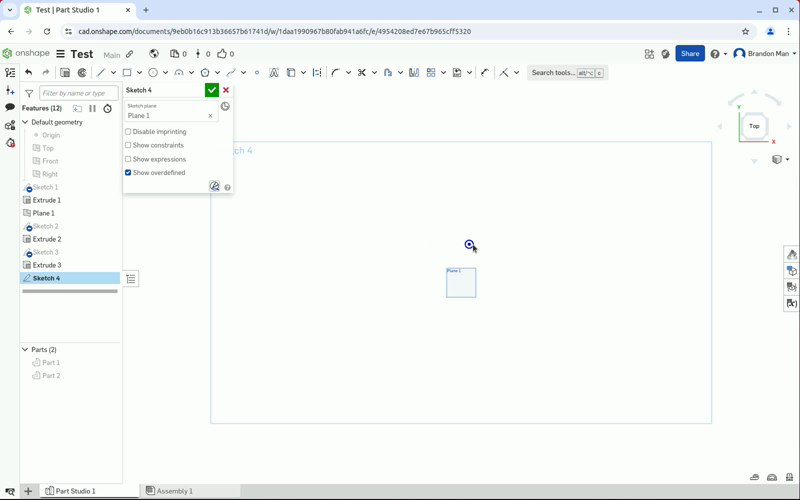
mouse_move(468, 241)
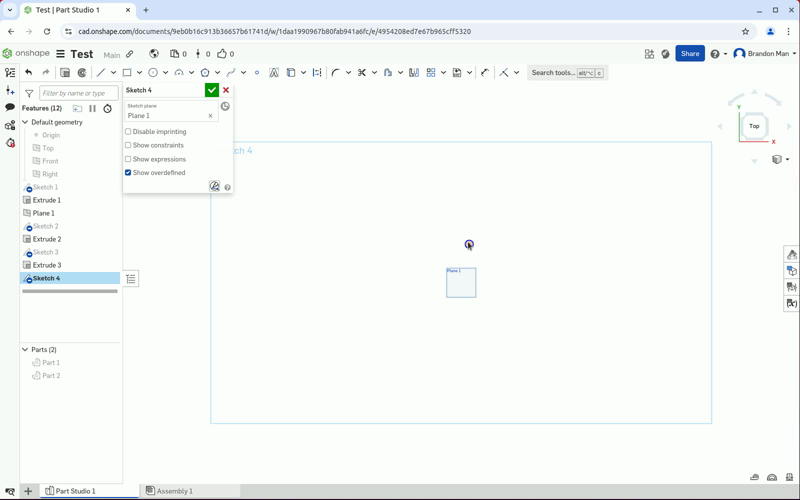
scroll(6)
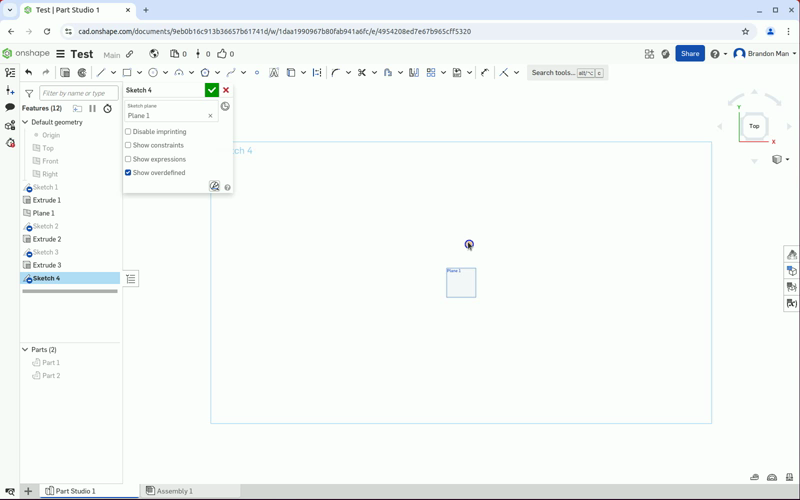
scroll(6)
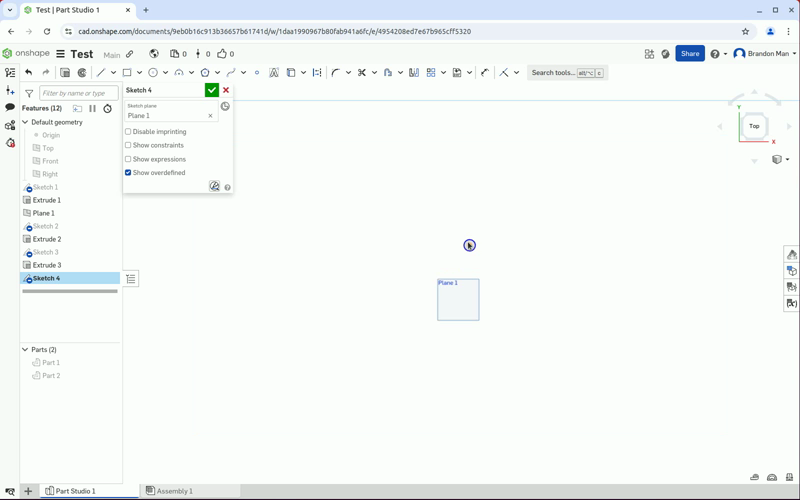
scroll(6)
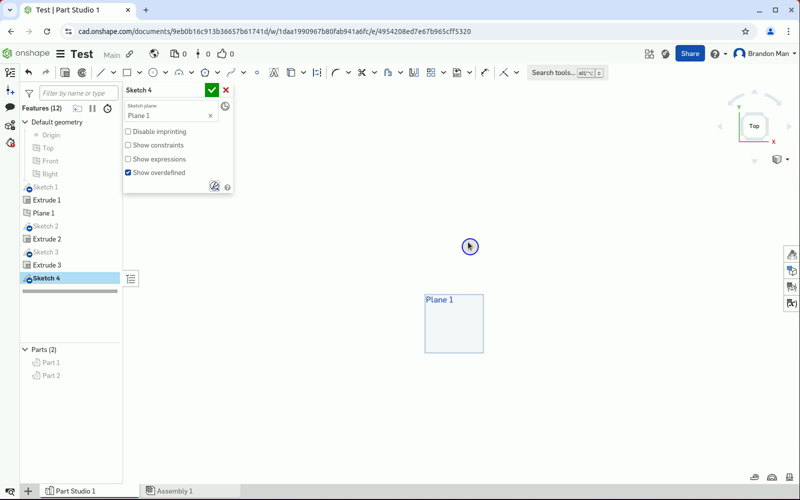
scroll(6)
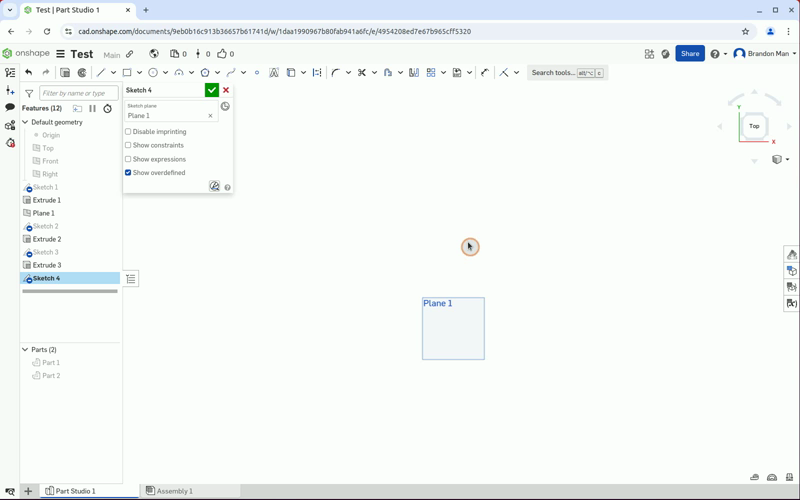
scroll(6)
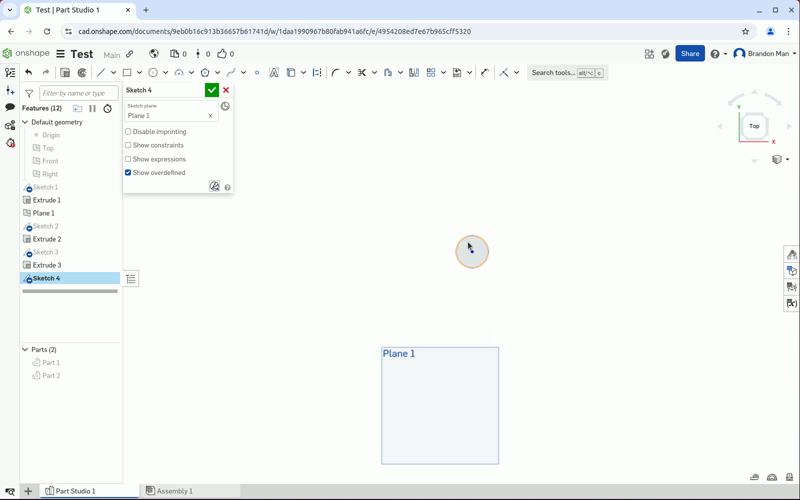
scroll(6)
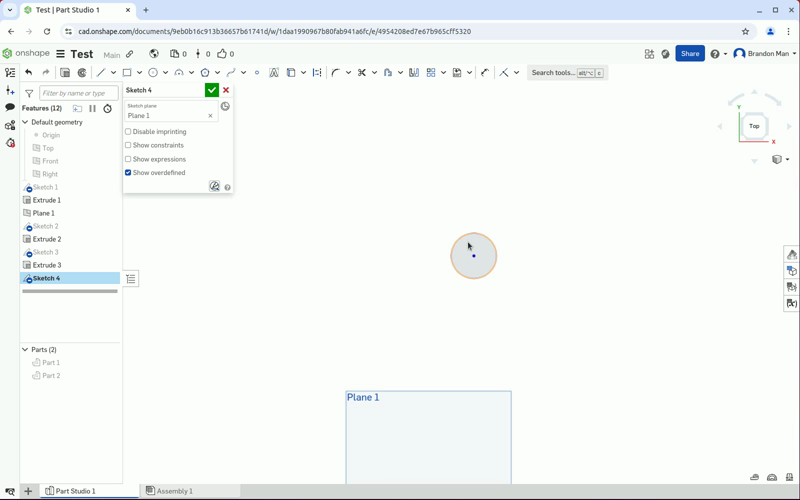
scroll(6)
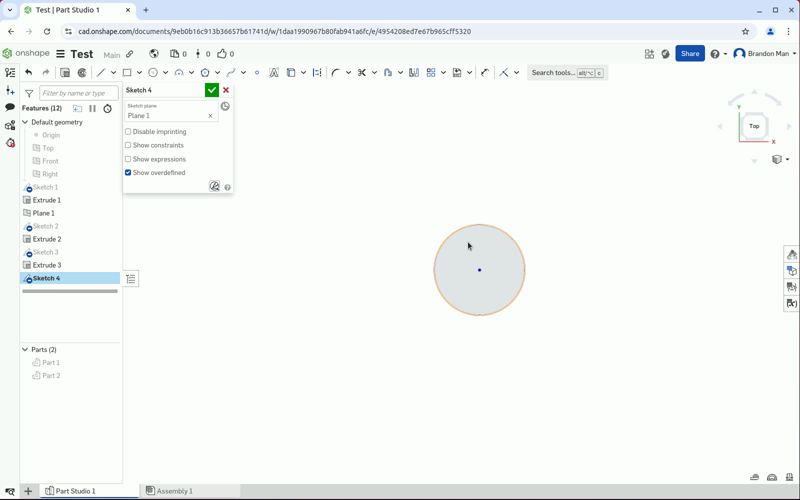
click(468, 241)
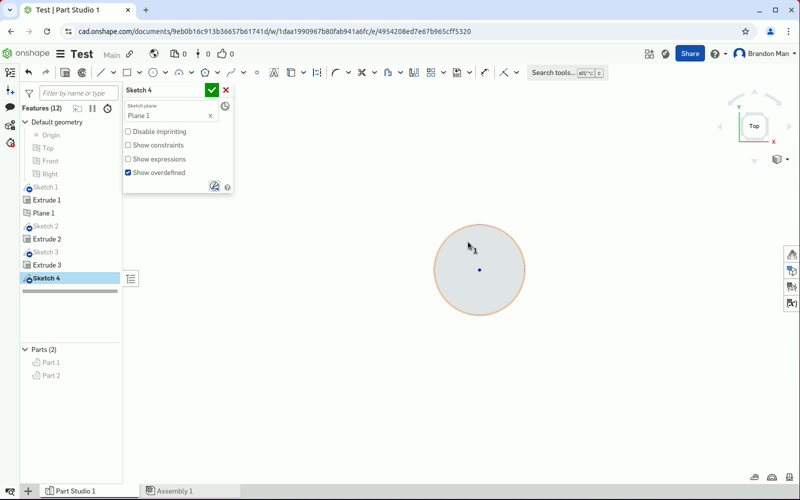
scroll(-6)
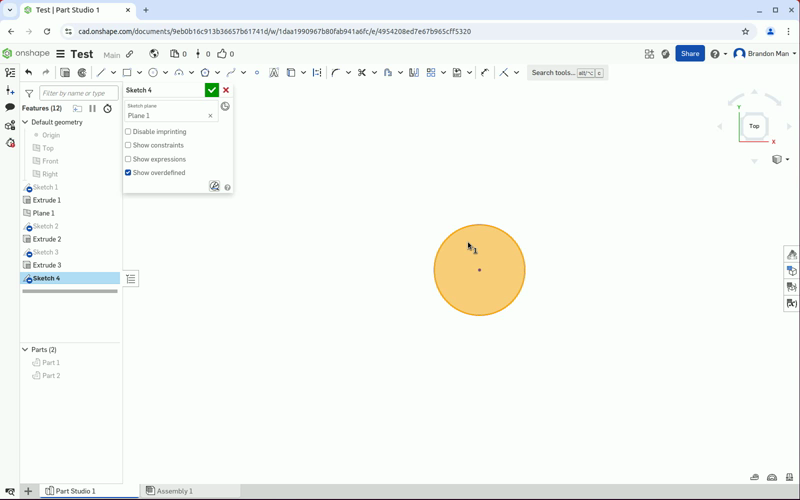
scroll(-6)
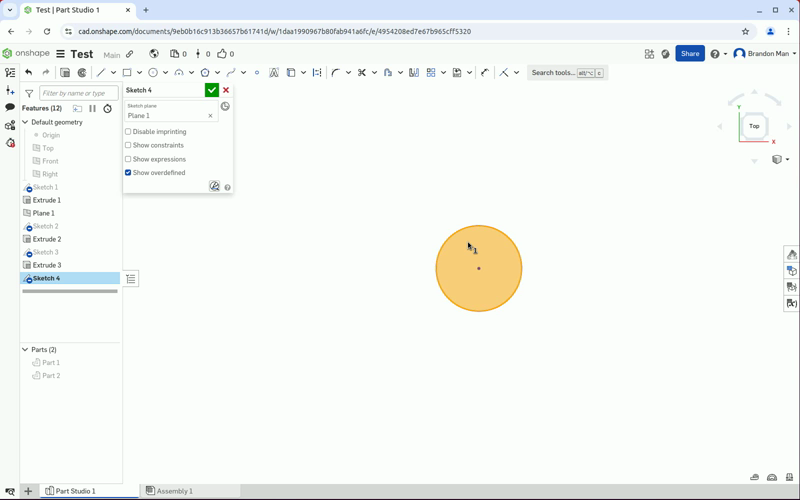
scroll(-6)
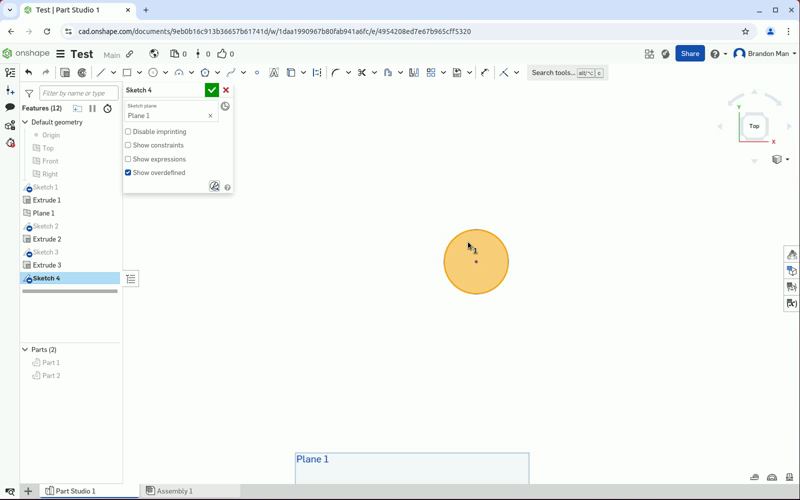
scroll(-6)
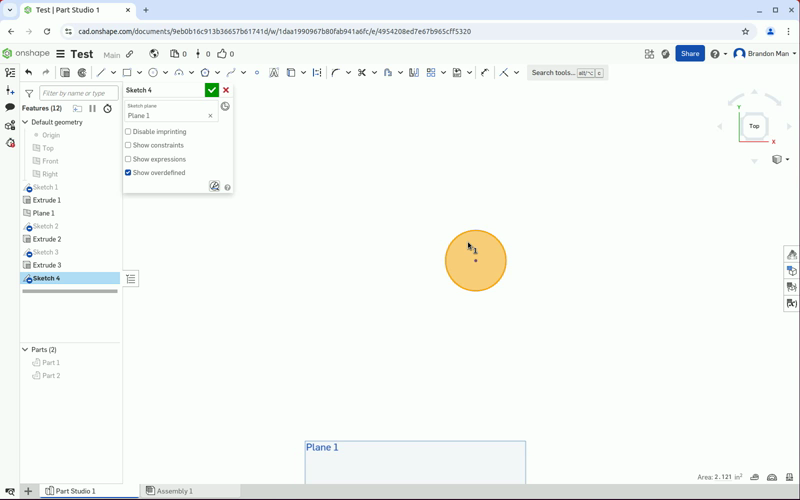
scroll(-6)
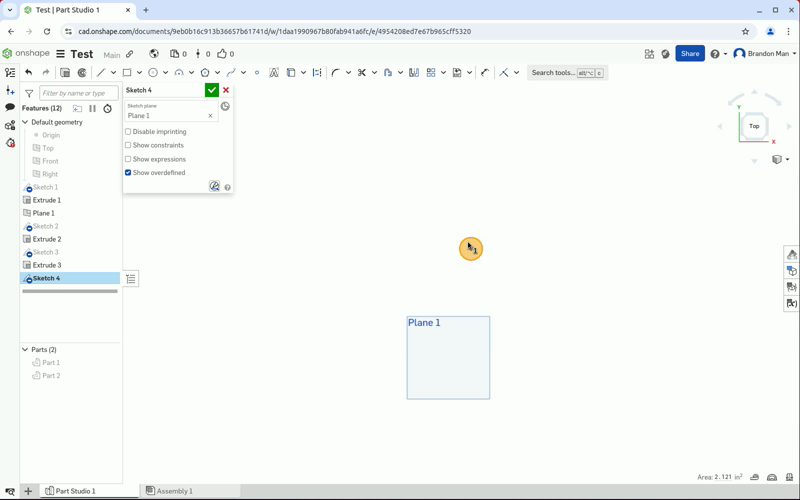
scroll(-6)
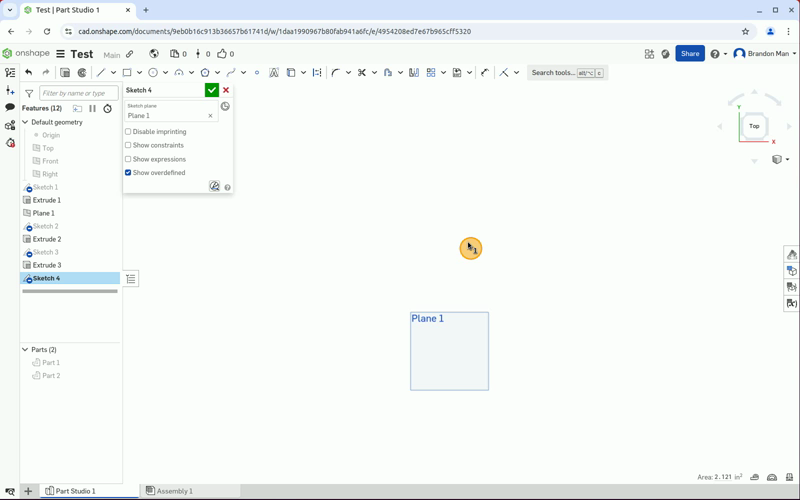
scroll(-6)
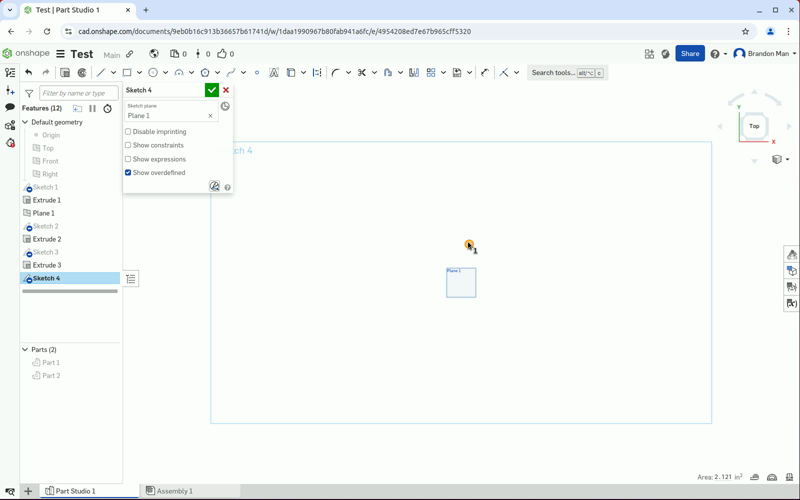
mouse_move(73, 352)
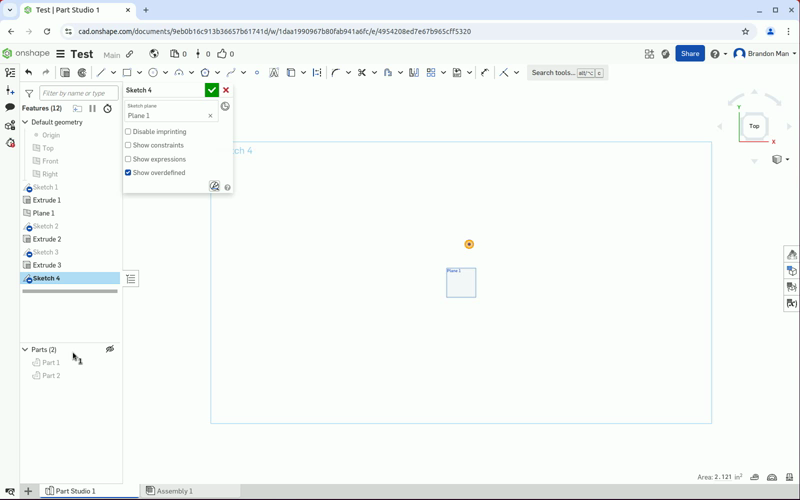
key(shift+y)
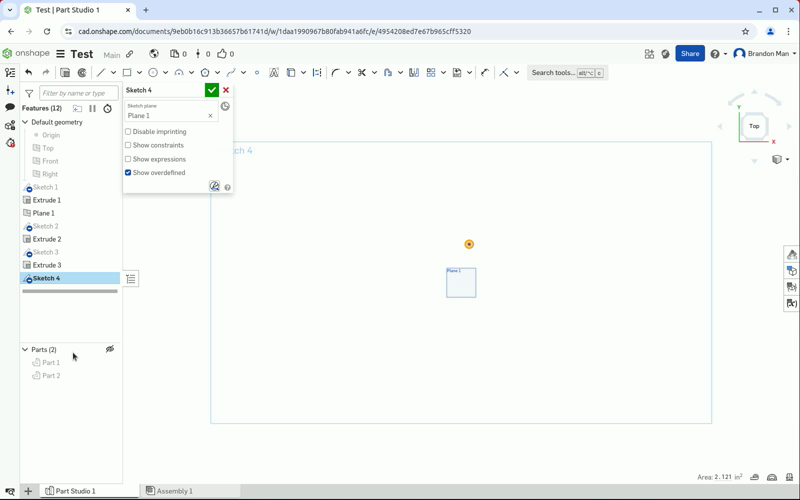
key(shift+e)
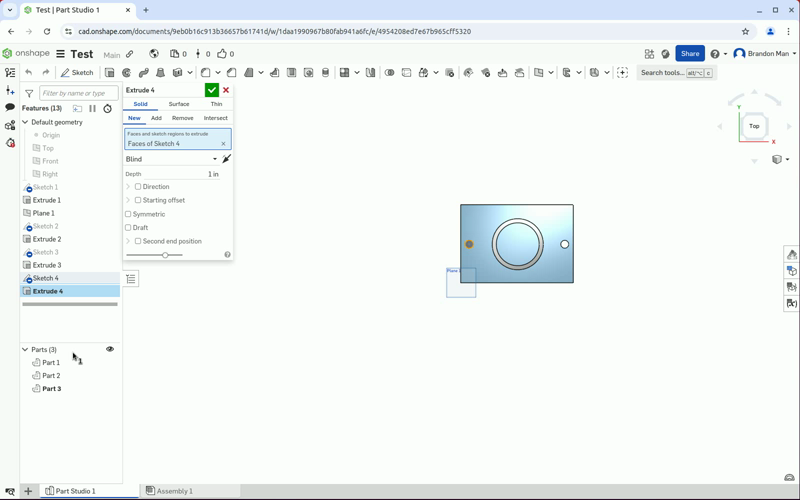
mouse_move(143, 106)
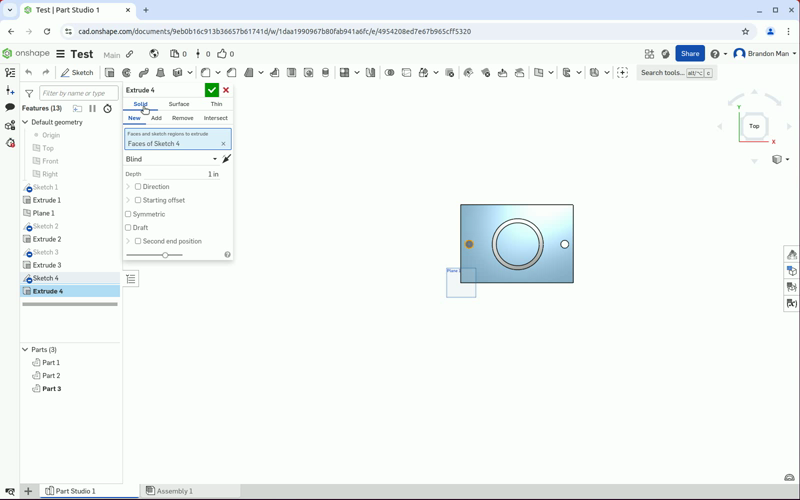
click(143, 106)
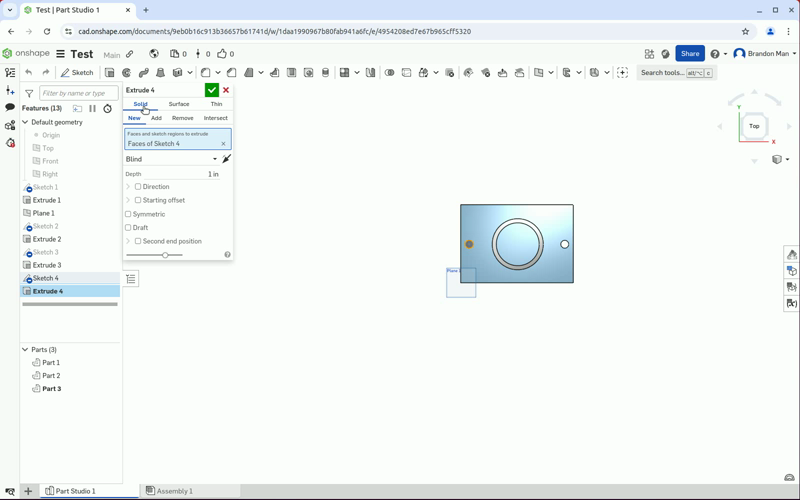
mouse_move(186, 120)
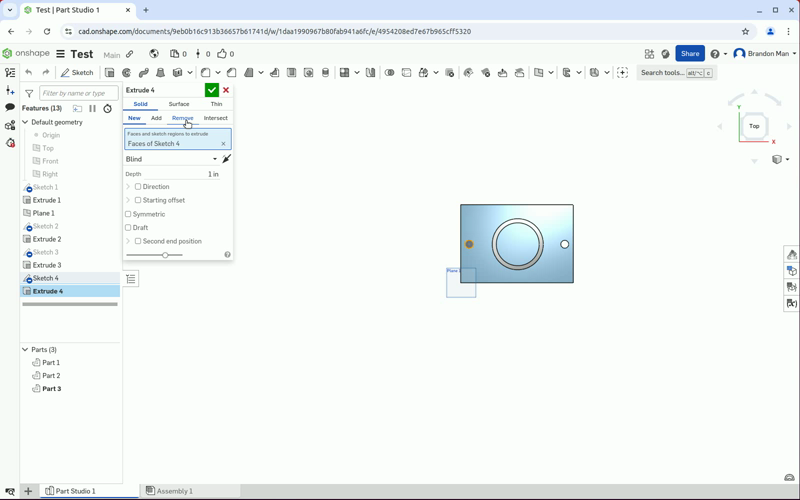
click(186, 120)
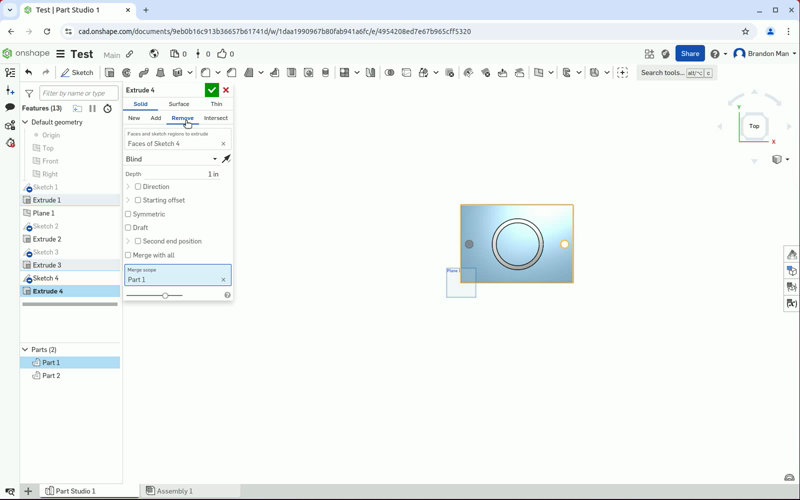
key(tab, 4)
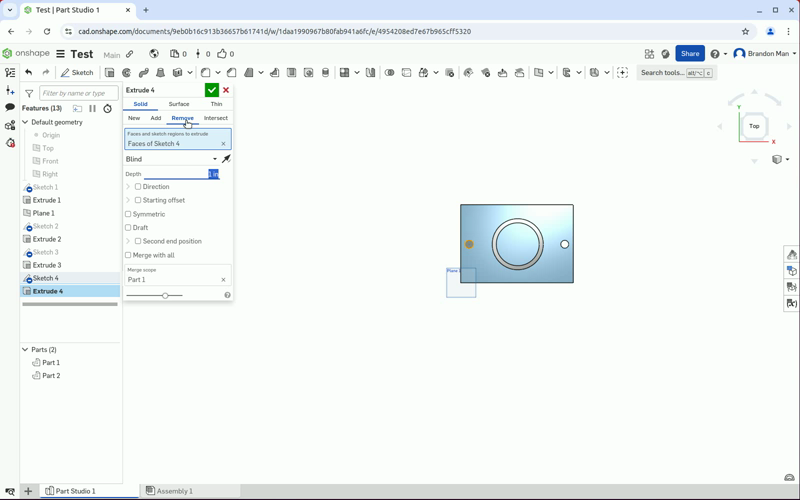
text(3.611)
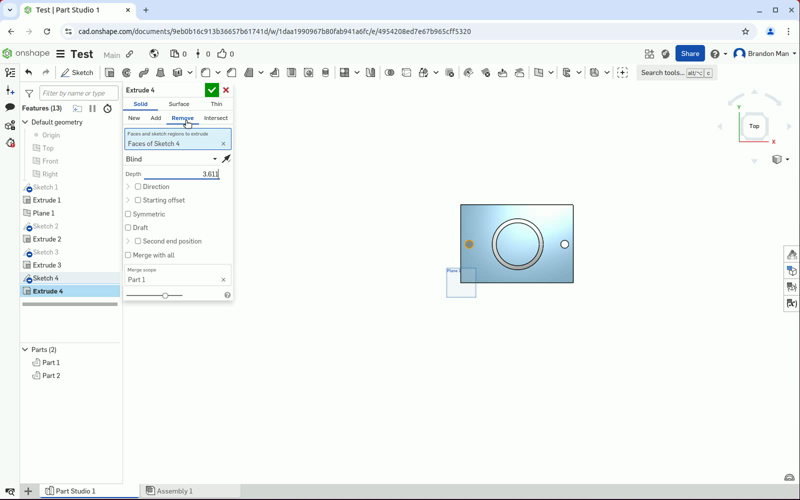
key(tab, 6)
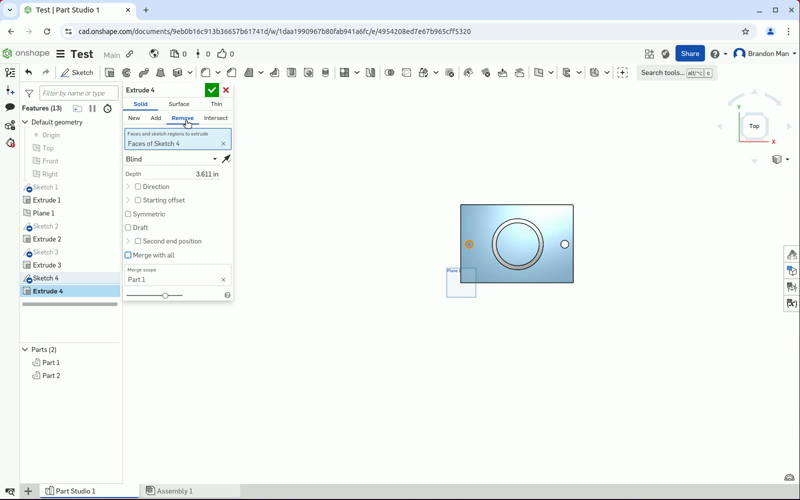
key(space)
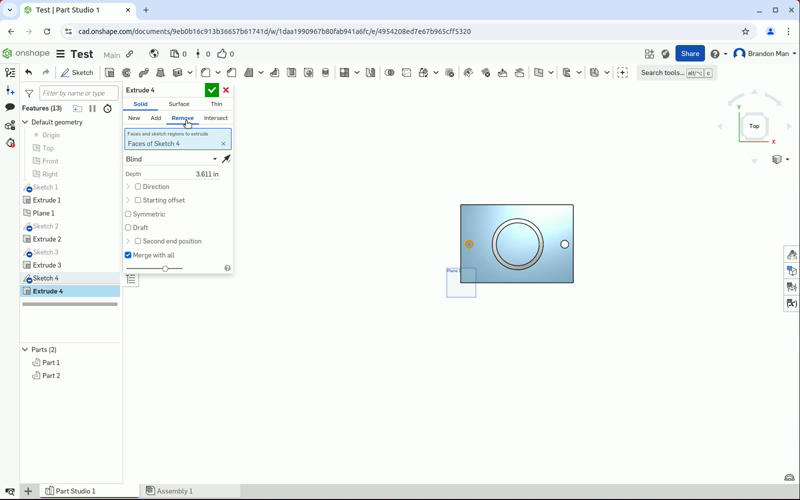
key(enter)
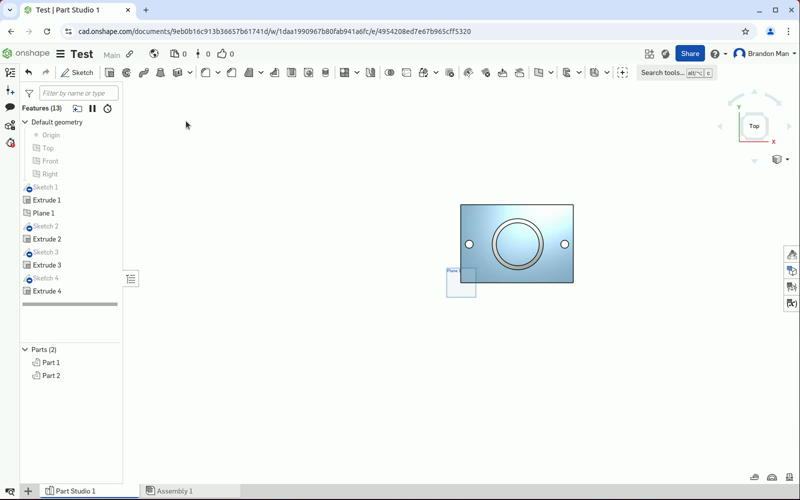
key(shift+h)
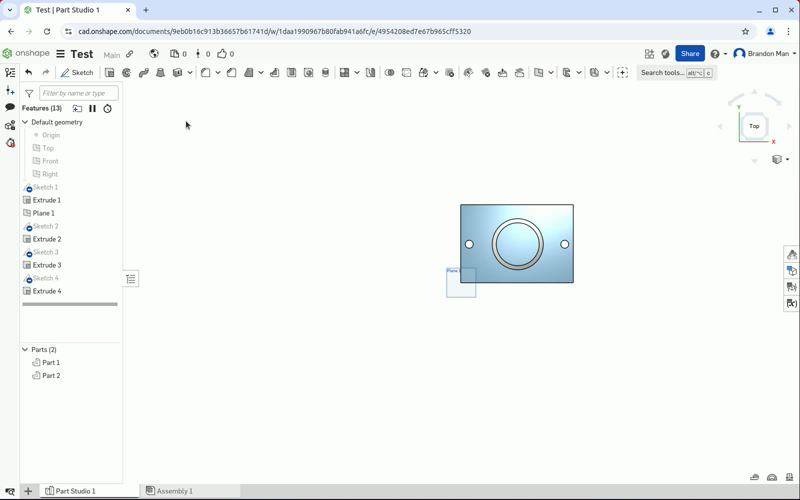
key(shift+h)
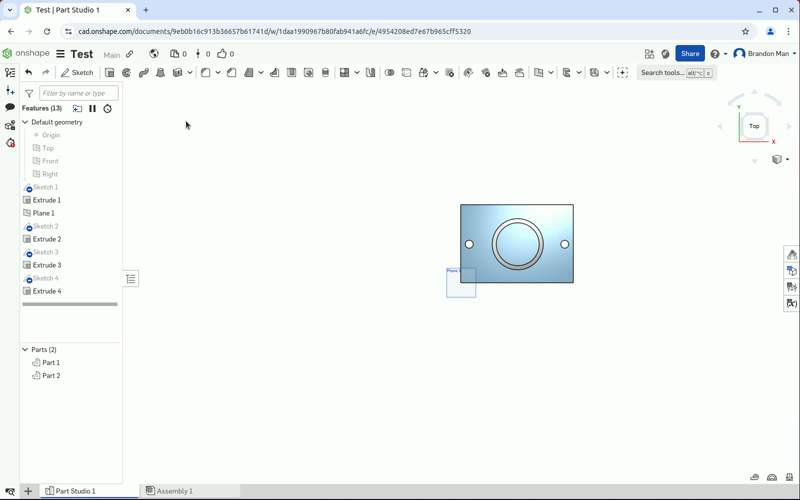
mouse_move(73, 189)
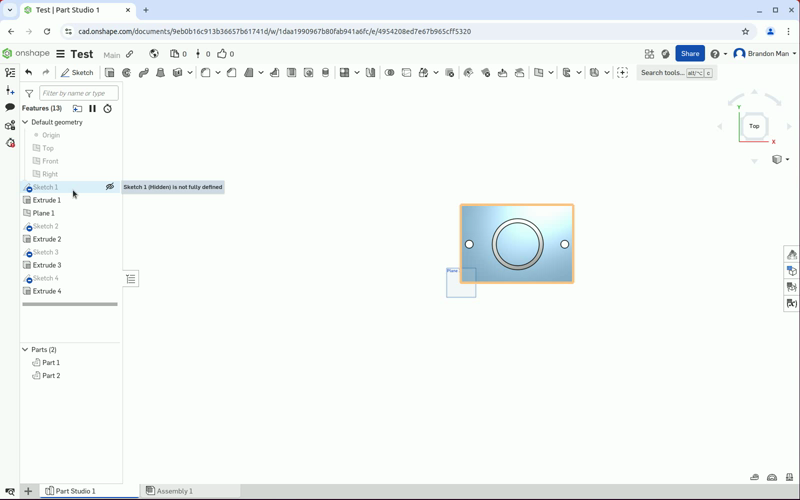
click(73, 189)
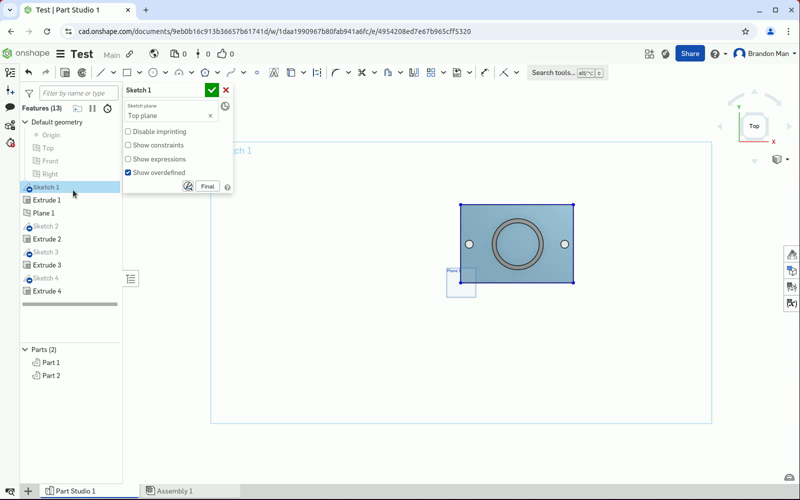
mouse_move(229, 92)
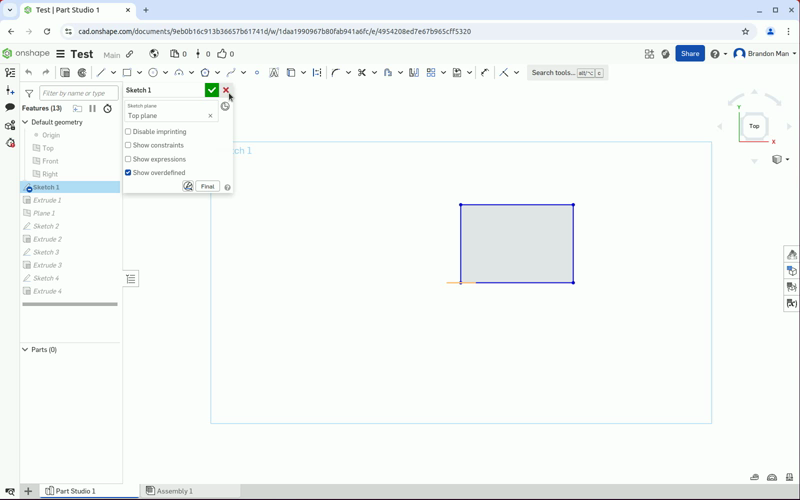
click(229, 92)
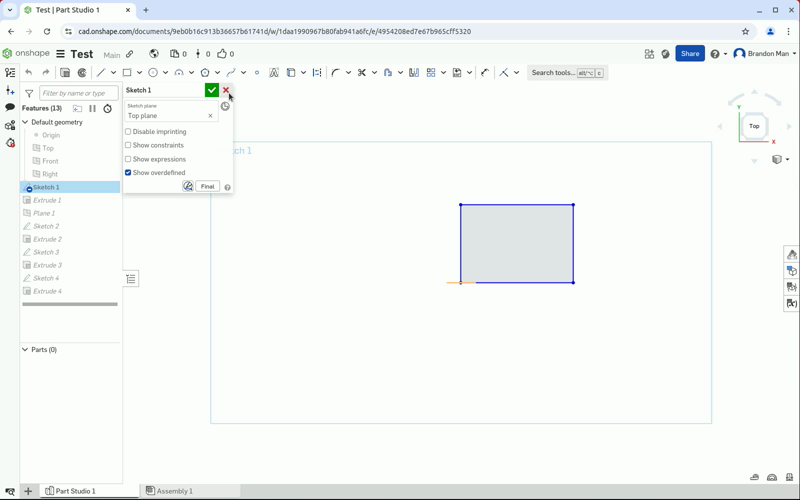
key(shift+s)
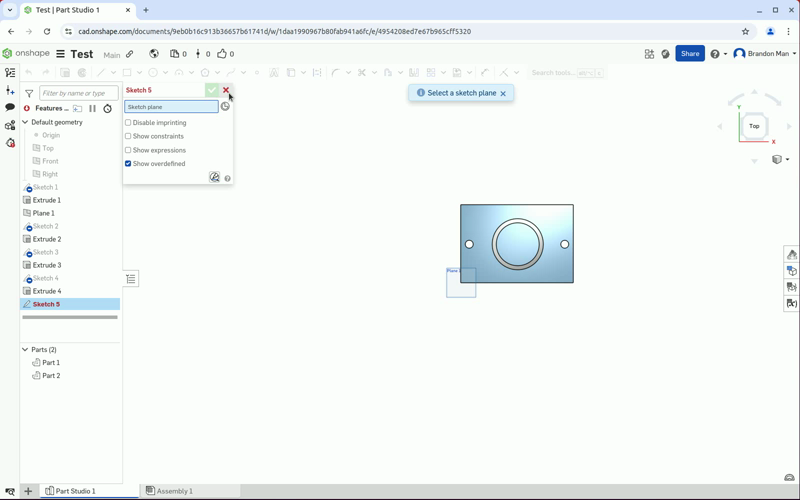
mouse_move(73, 215)
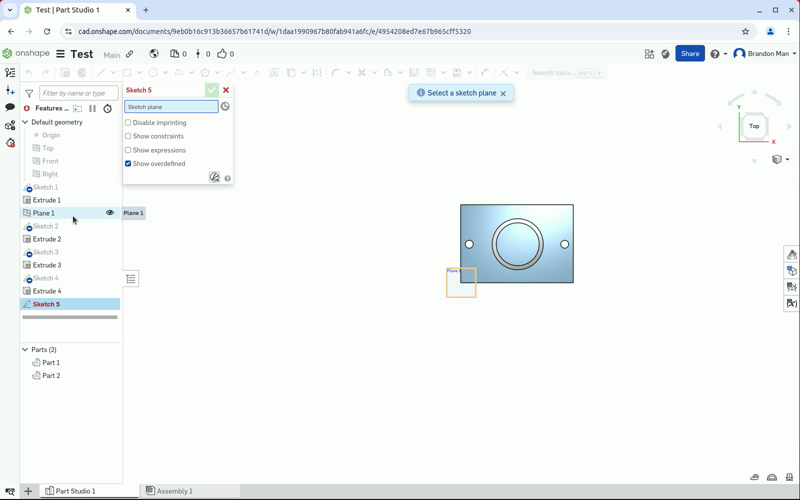
click(73, 215)
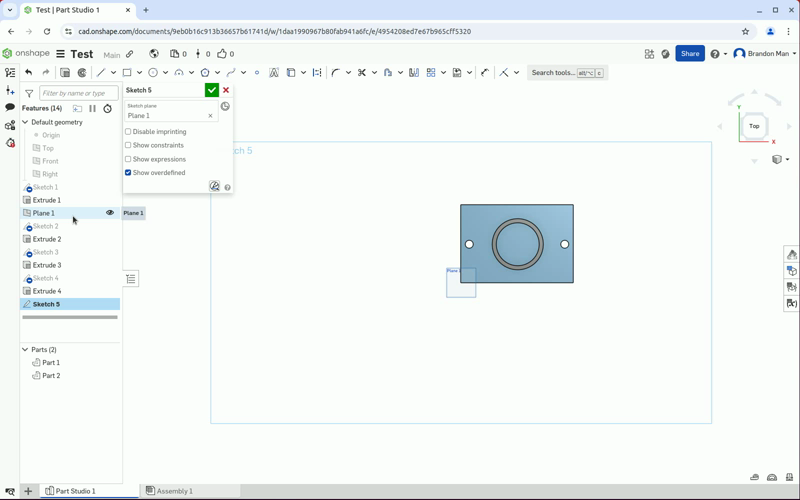
mouse_move(73, 352)
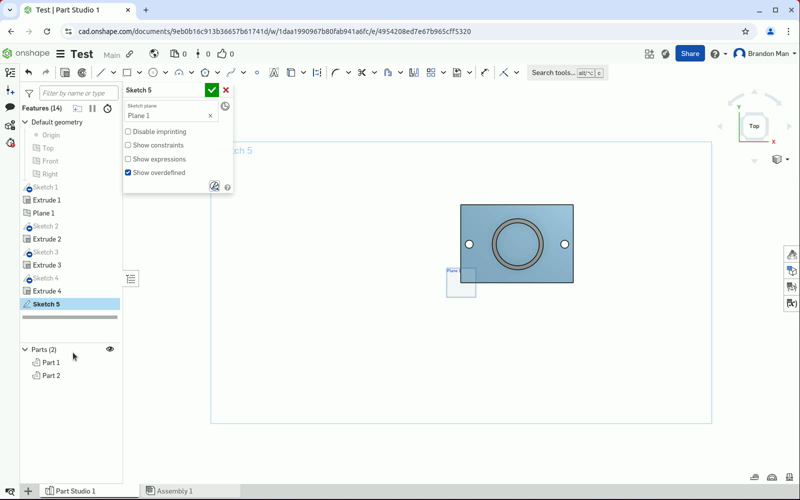
key(y)
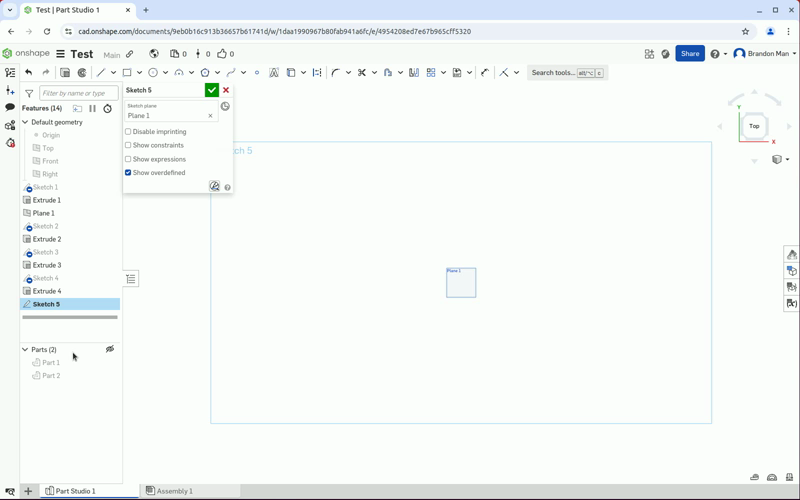
key(c)
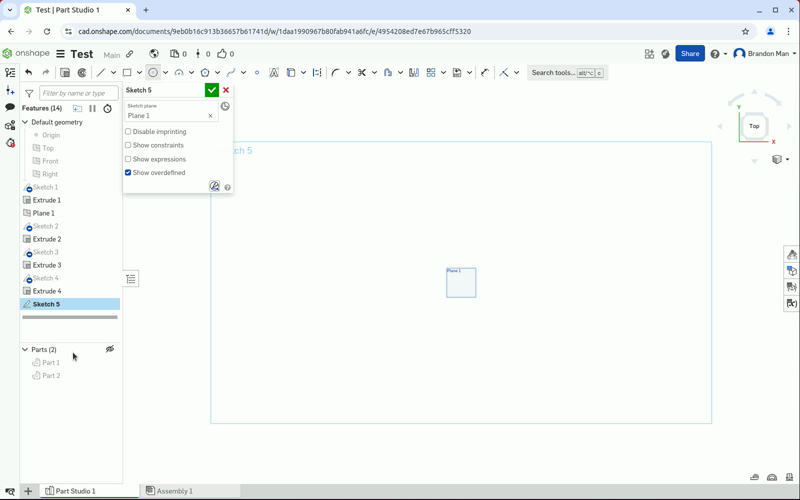
key_down(shift)
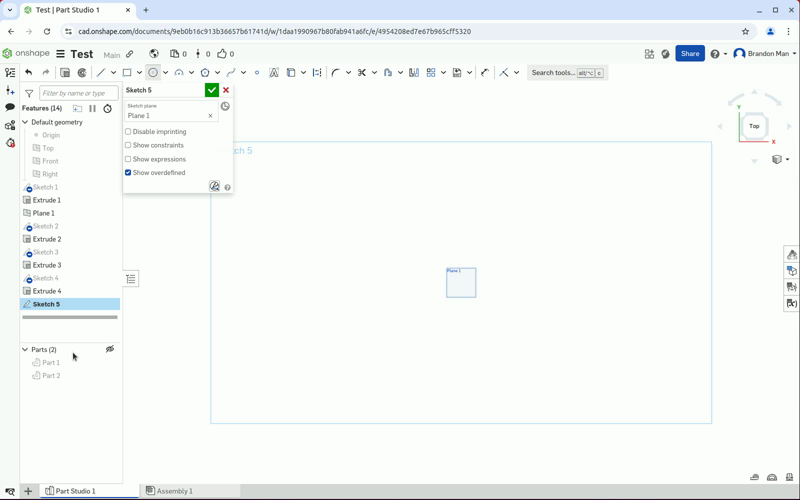
mouse_move(517, 244)
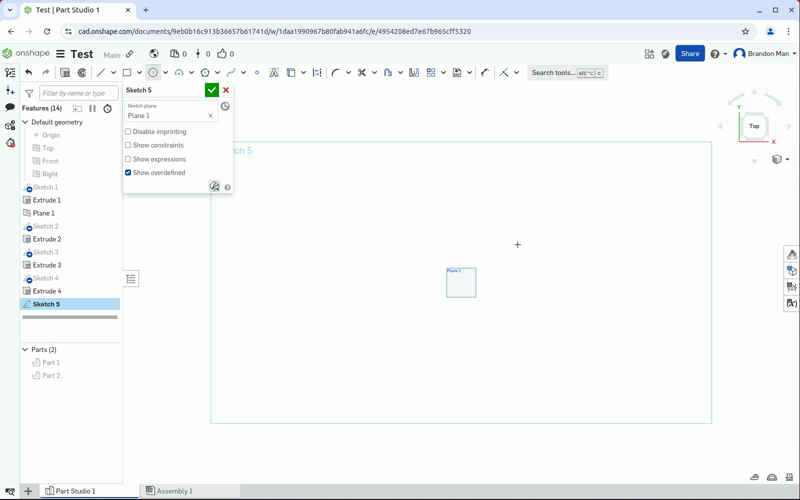
click(517, 244)
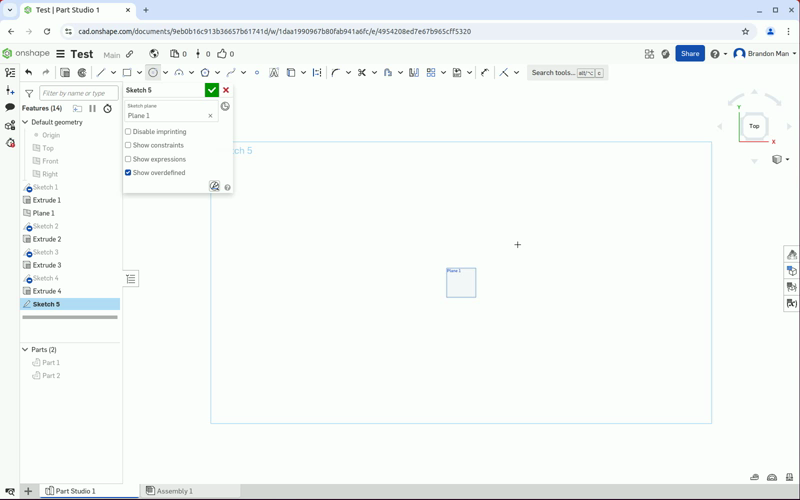
key_up(shift)
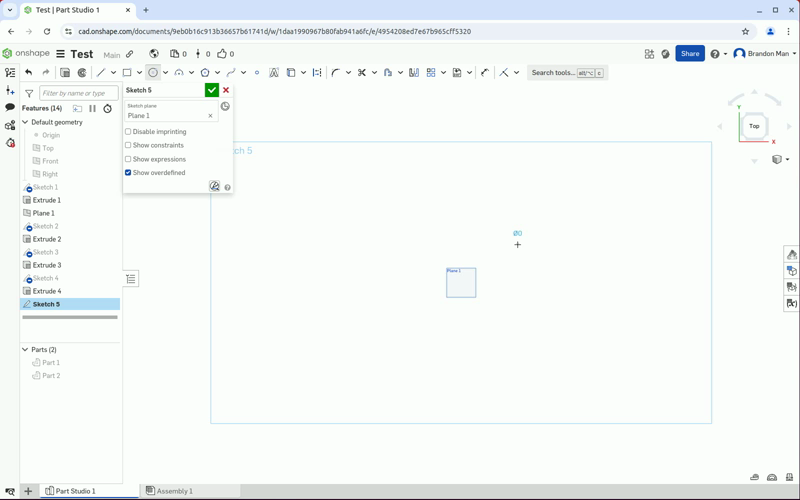
mouse_move(523, 244)
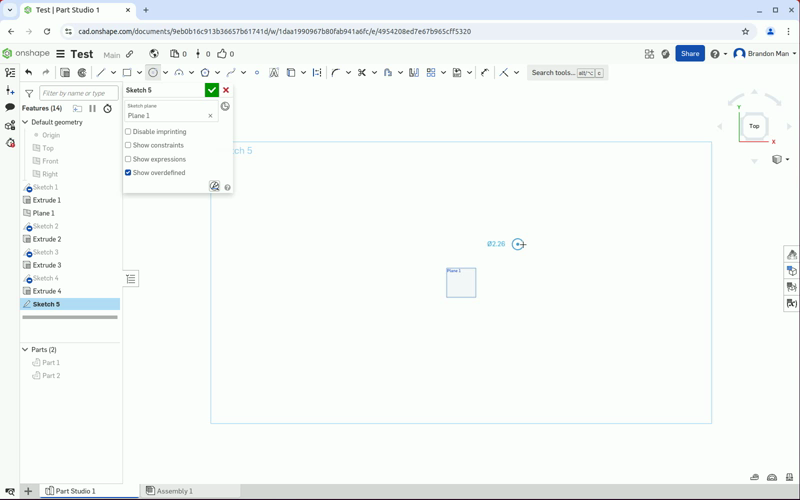
click(523, 244)
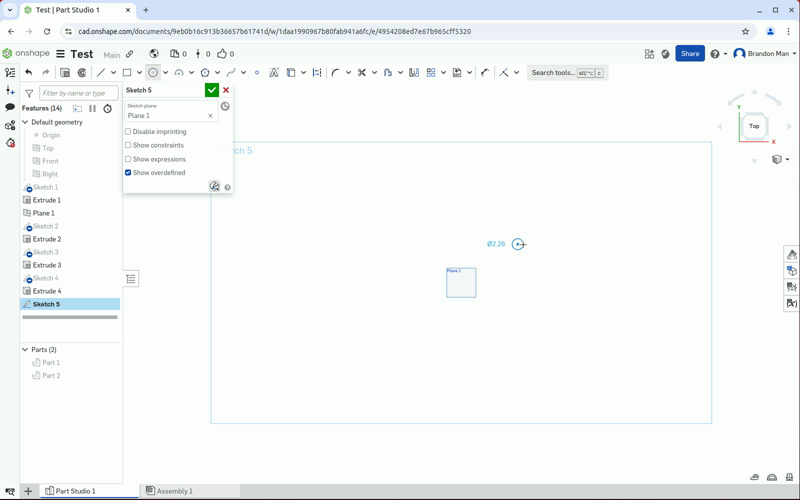
key(esc)
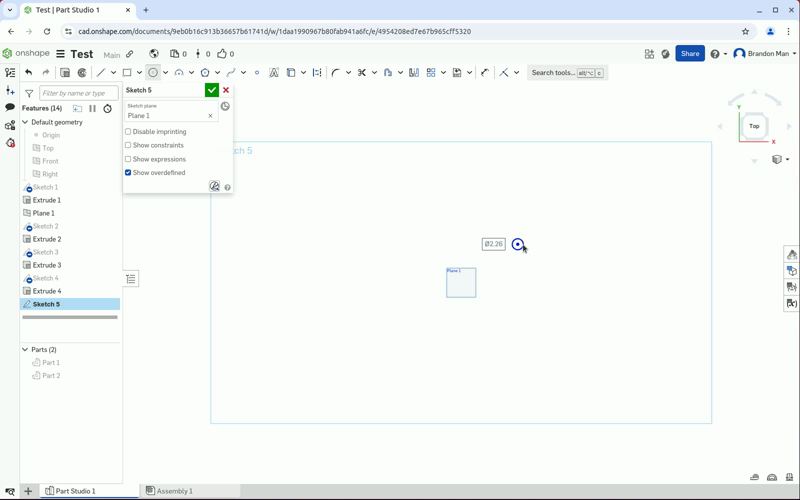
mouse_move(518, 239)
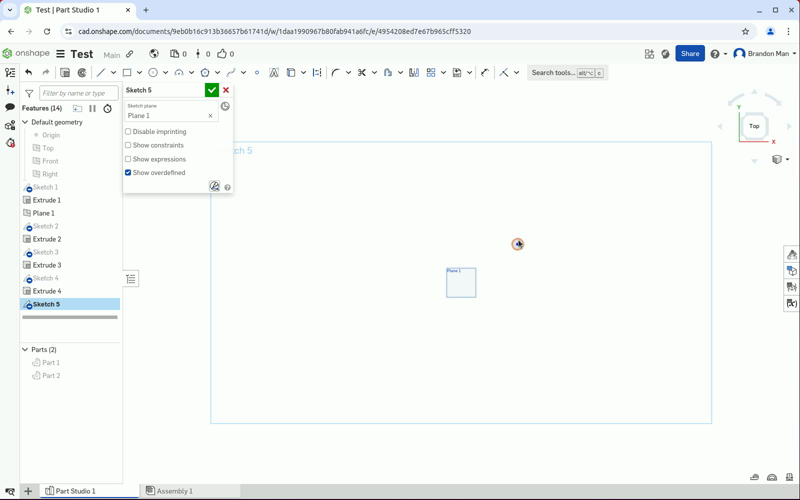
scroll(6)
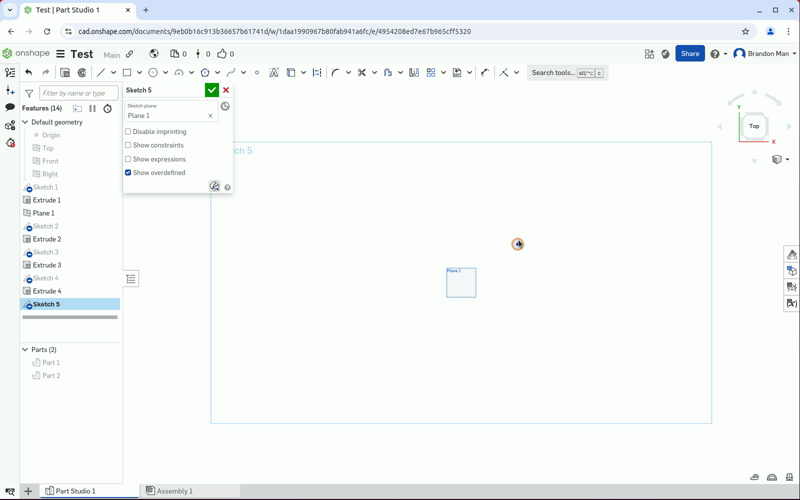
scroll(6)
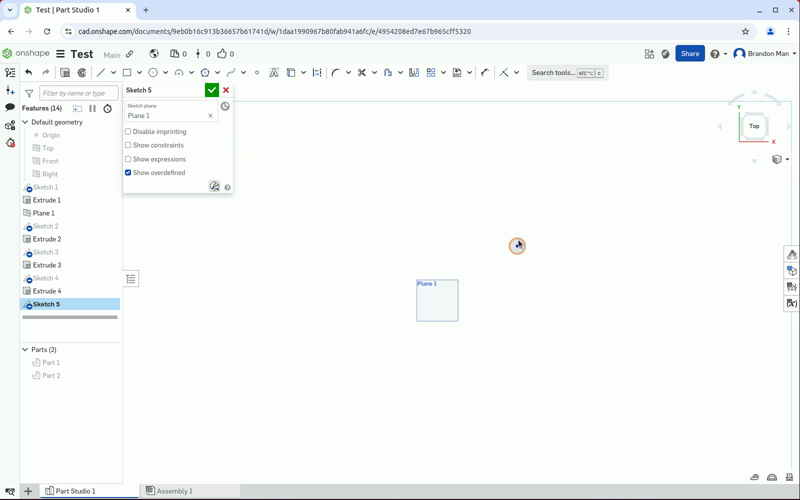
scroll(6)
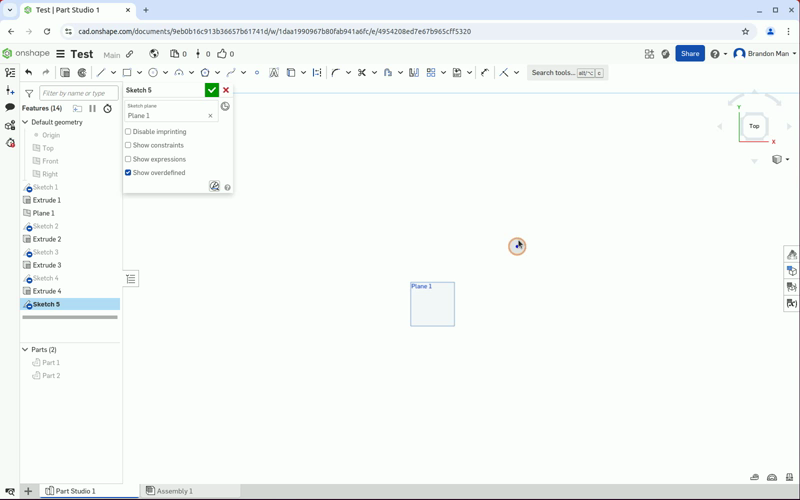
scroll(6)
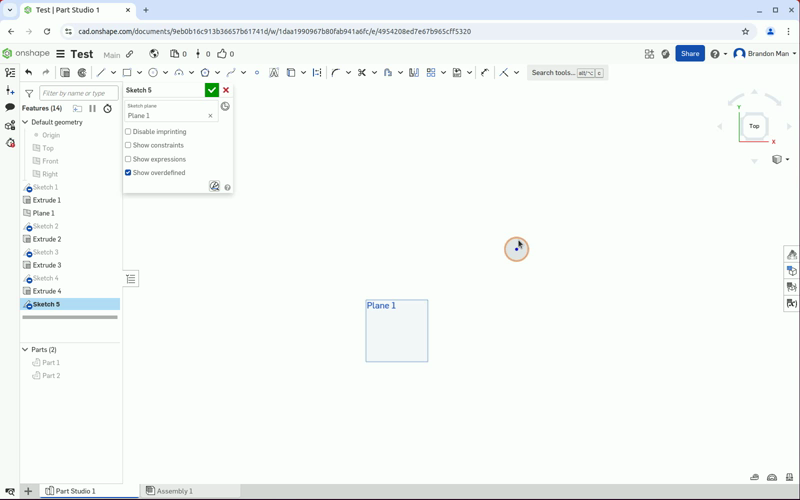
scroll(6)
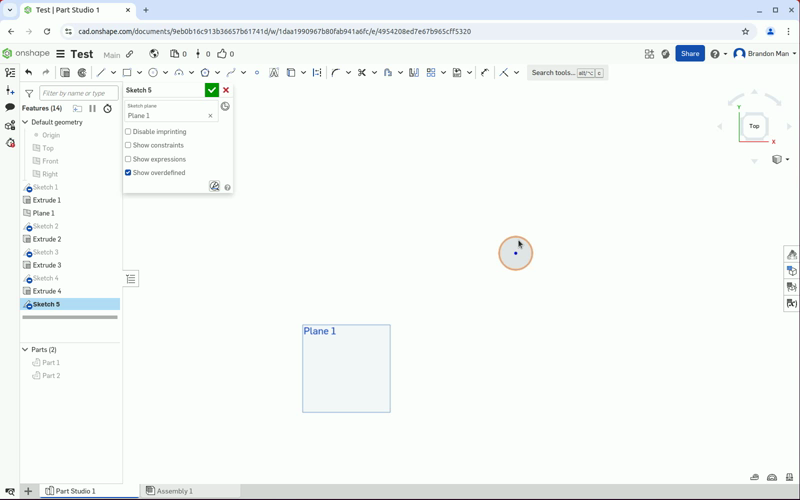
scroll(6)
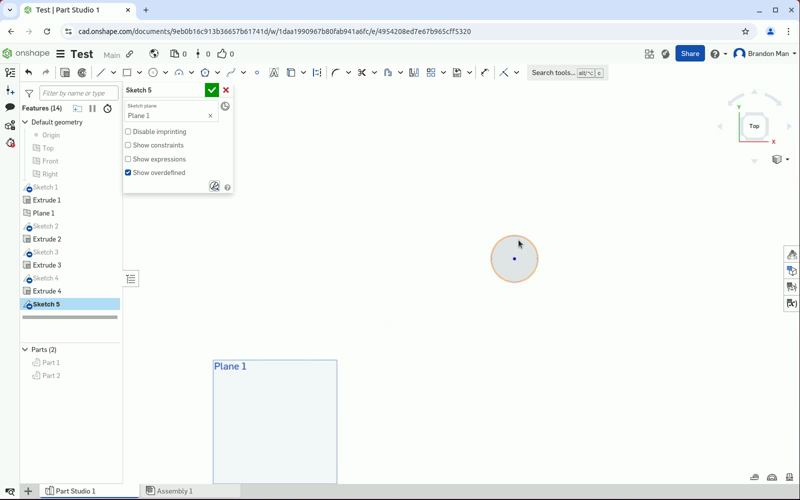
scroll(6)
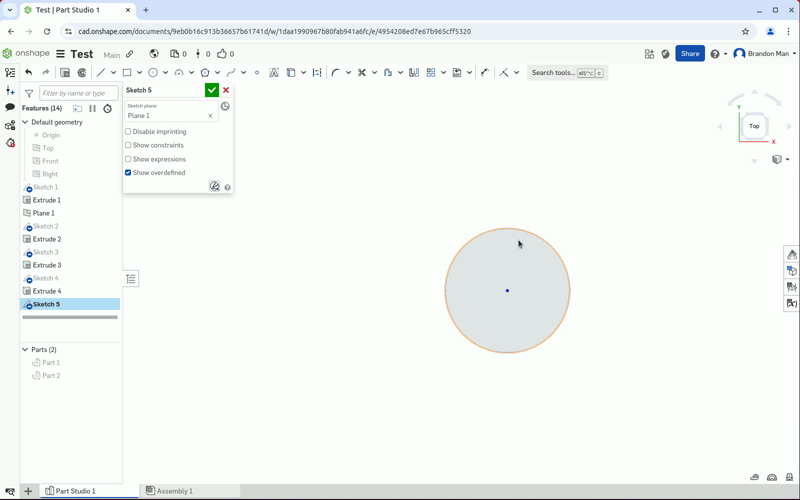
click(518, 239)
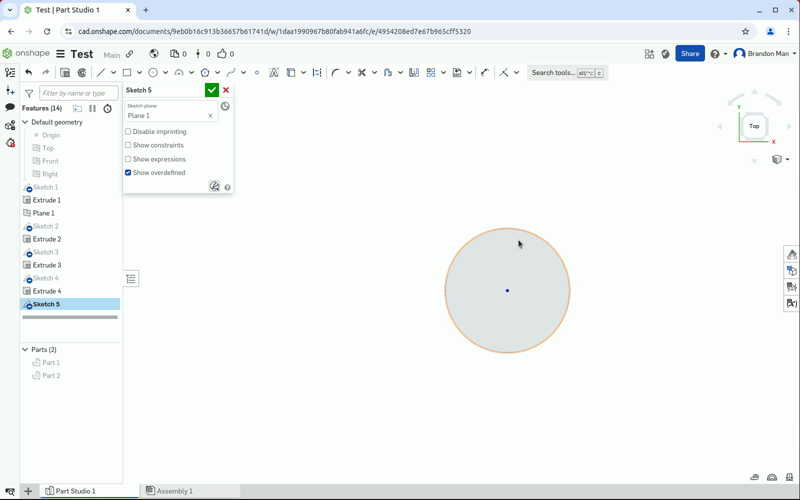
scroll(-6)
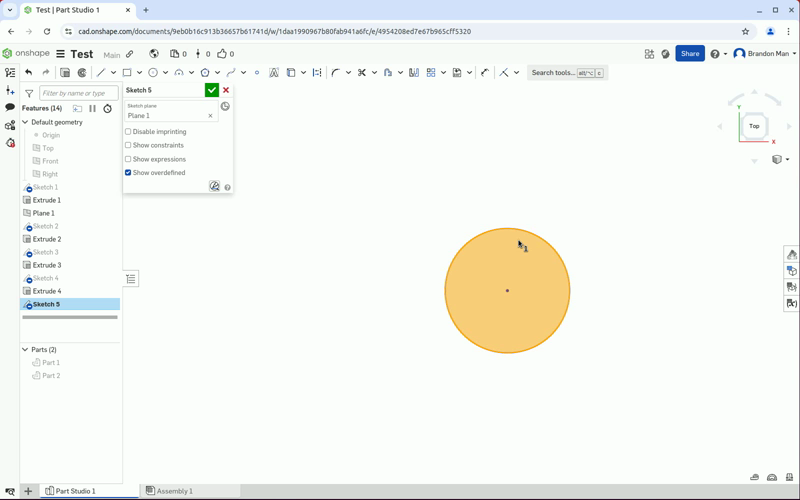
scroll(-6)
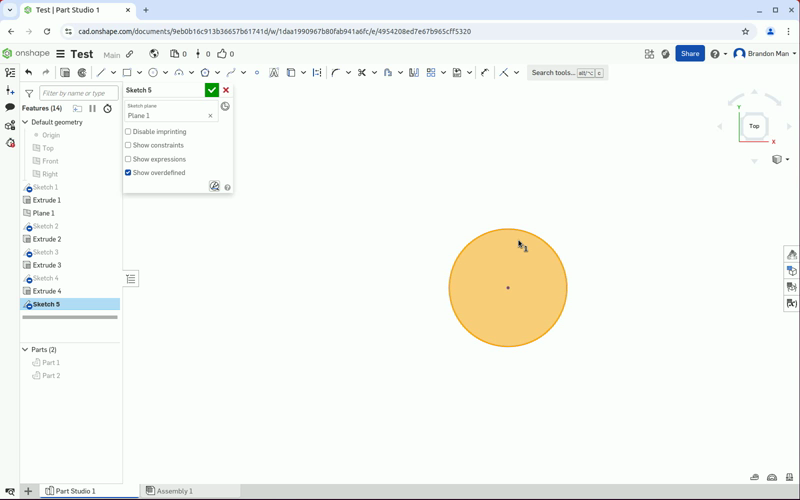
scroll(-6)
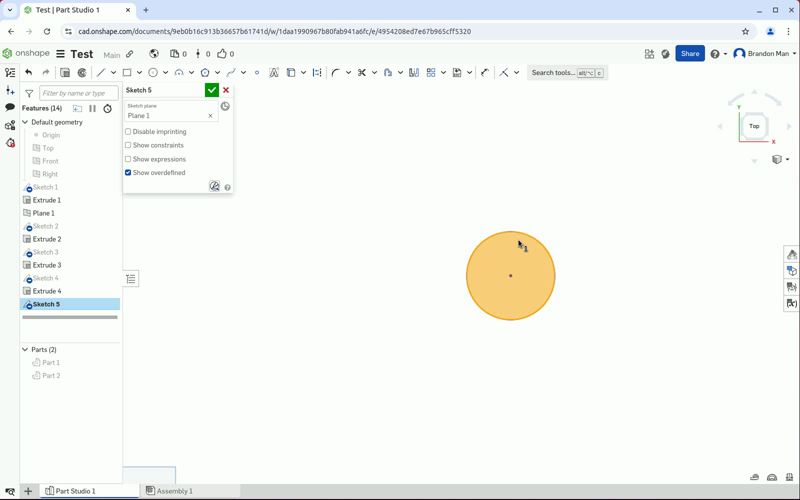
scroll(-6)
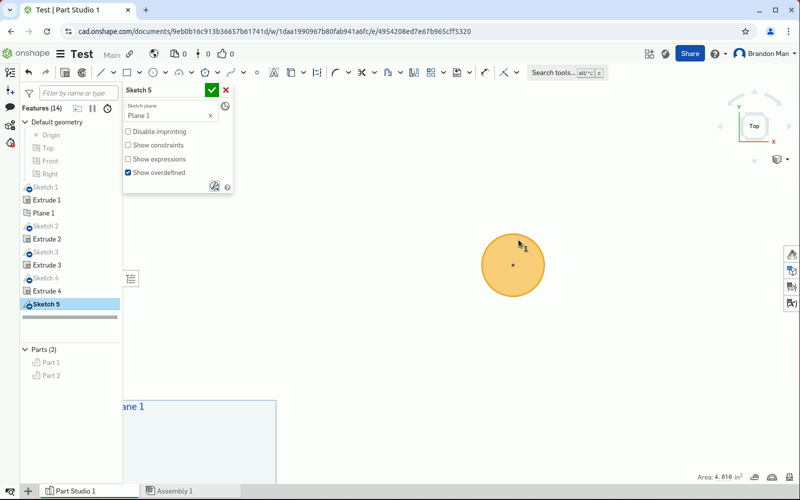
scroll(-6)
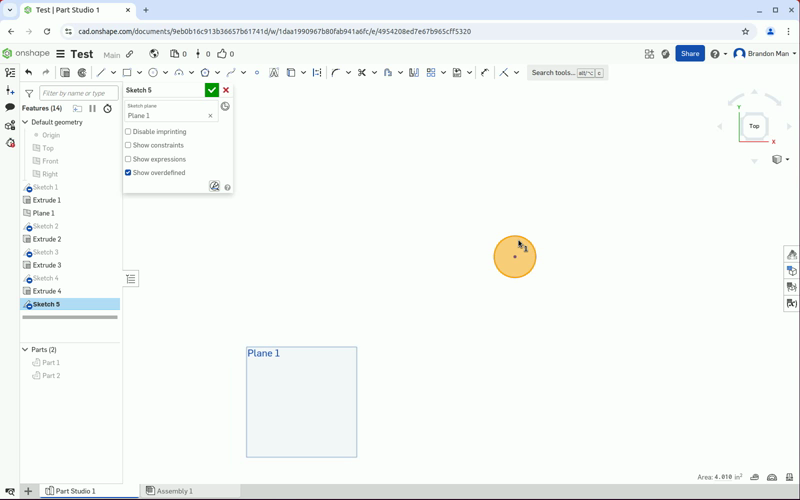
scroll(-6)
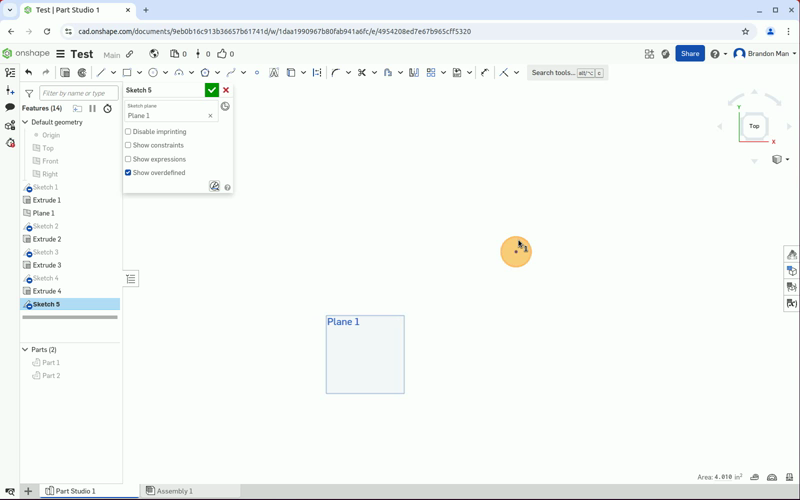
scroll(-6)
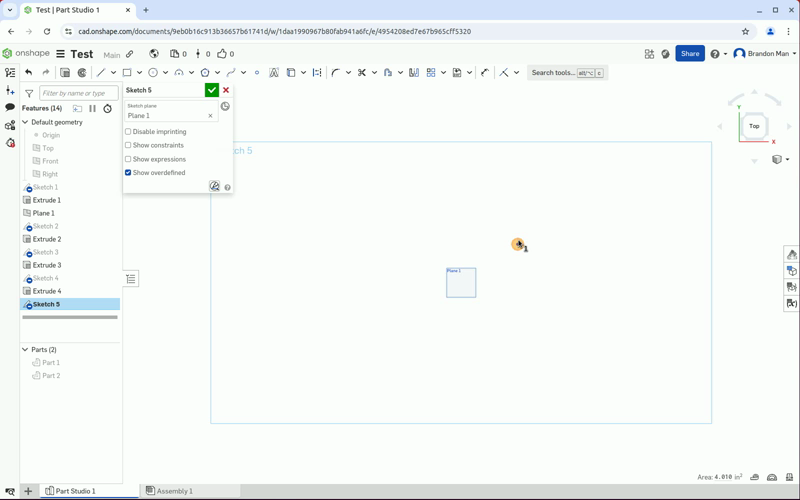
mouse_move(73, 352)
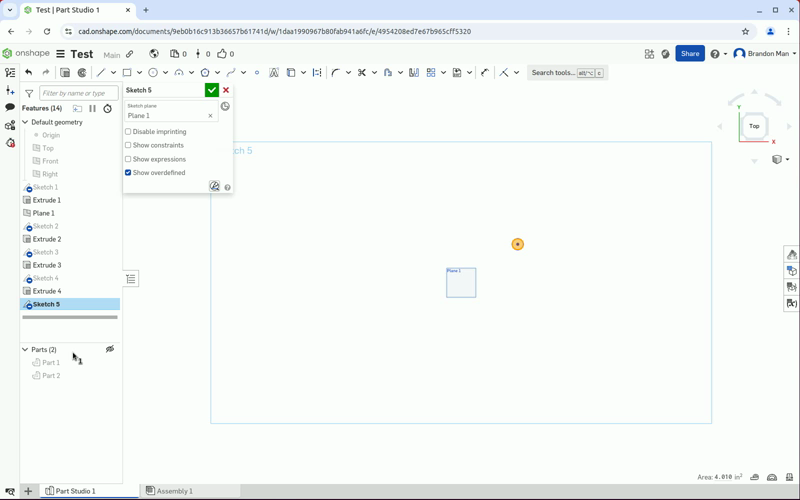
key(shift+y)
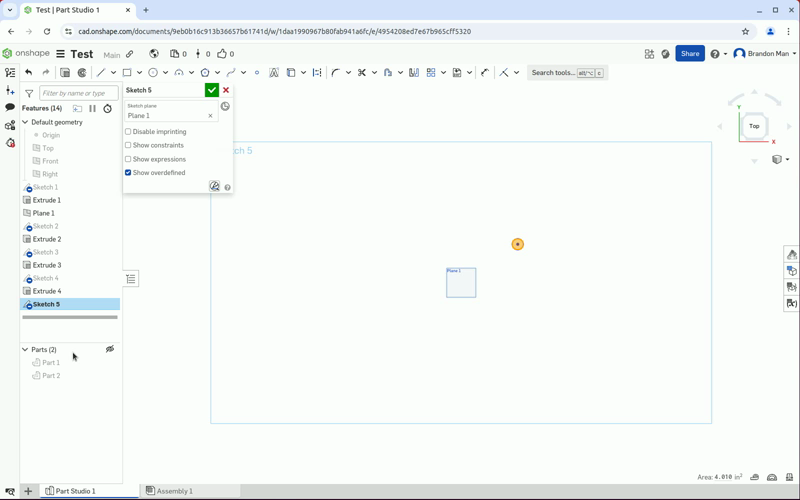
key(shift+e)
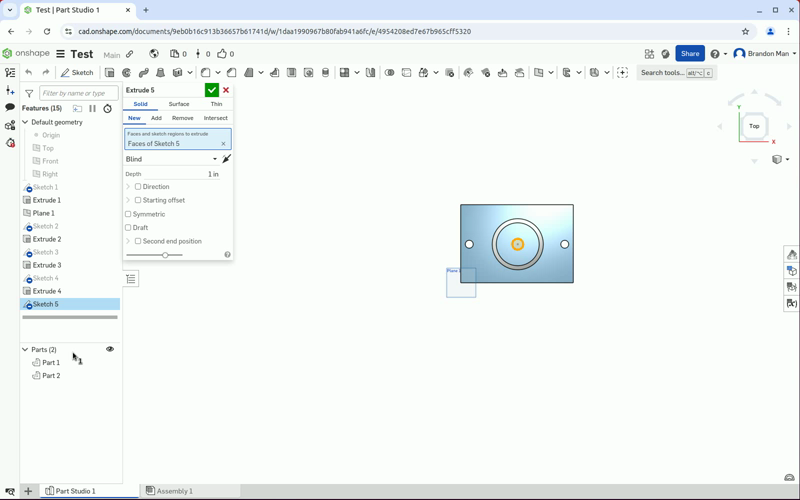
mouse_move(143, 106)
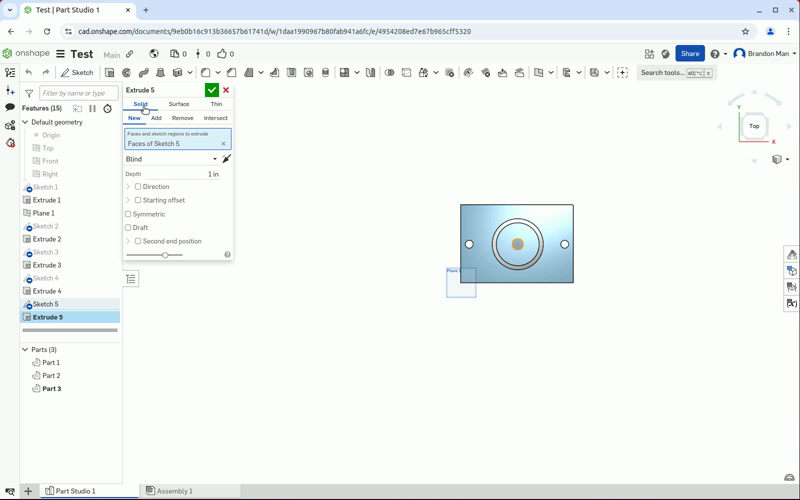
click(143, 106)
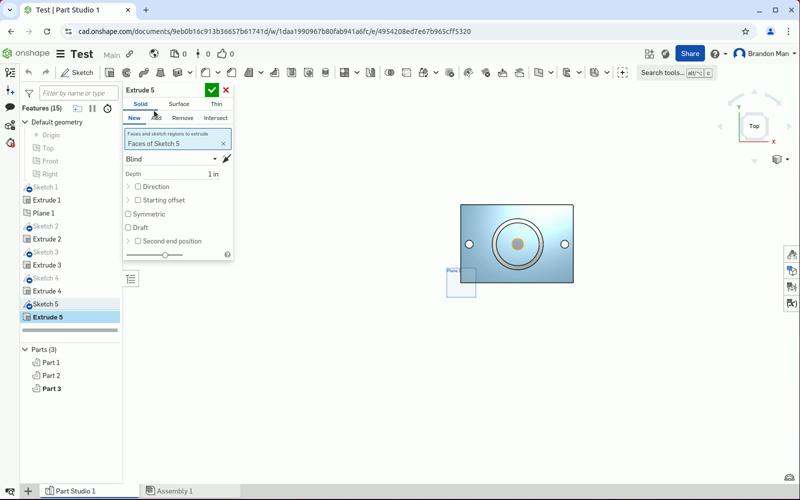
mouse_move(186, 120)
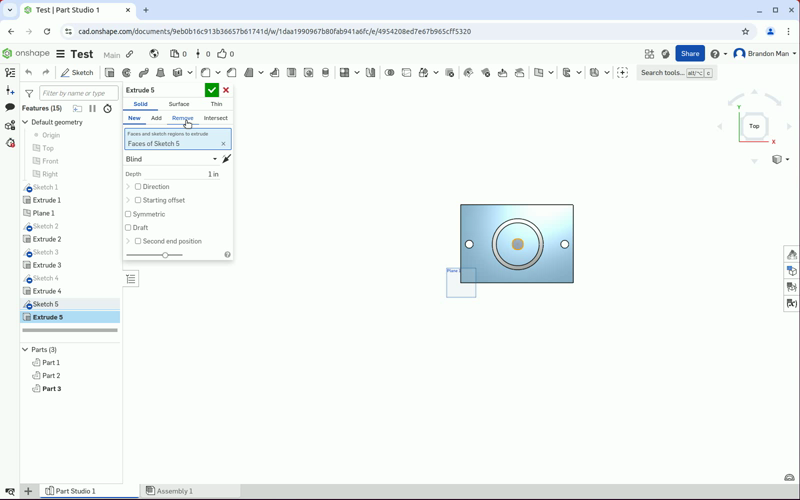
click(186, 120)
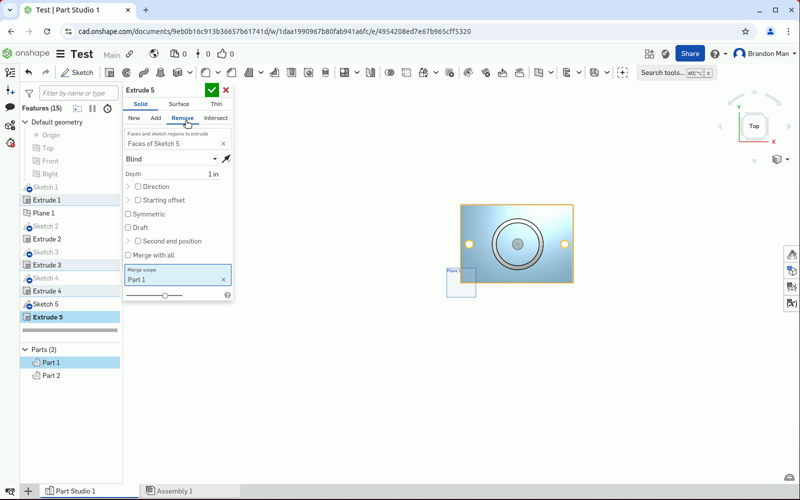
key(tab, 4)
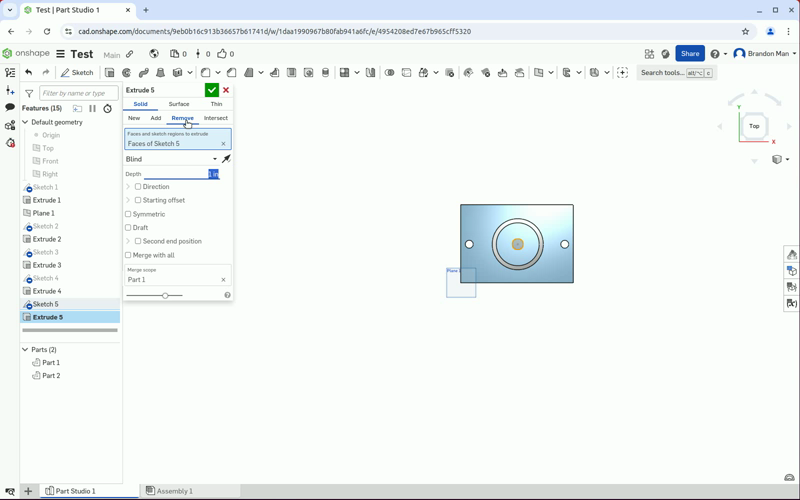
text(3.611)
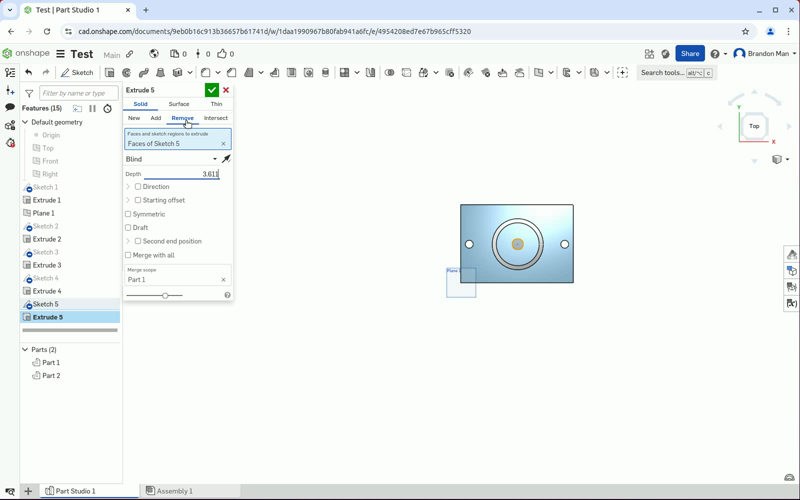
key(tab, 6)
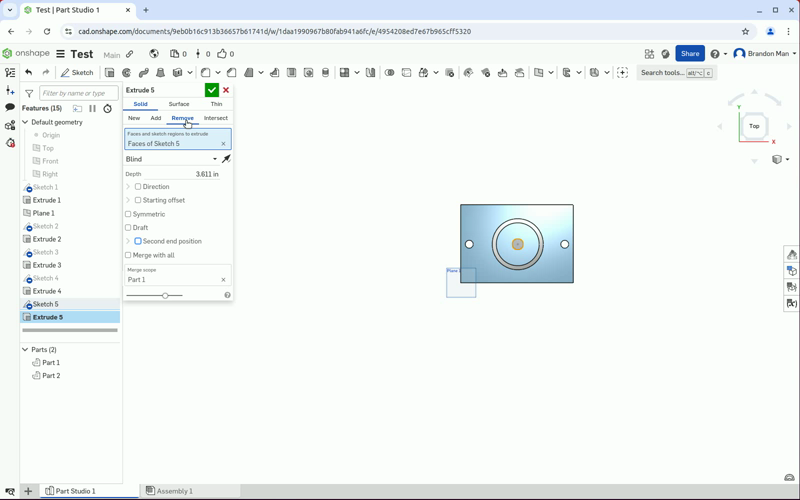
key(space)
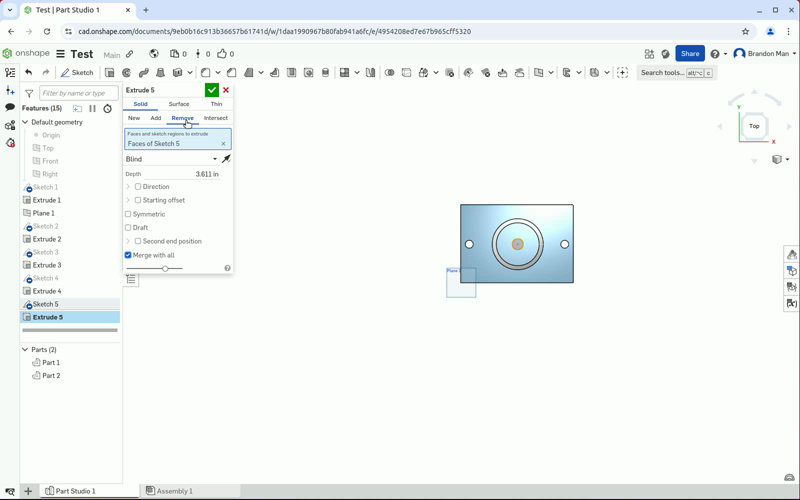
key(enter)
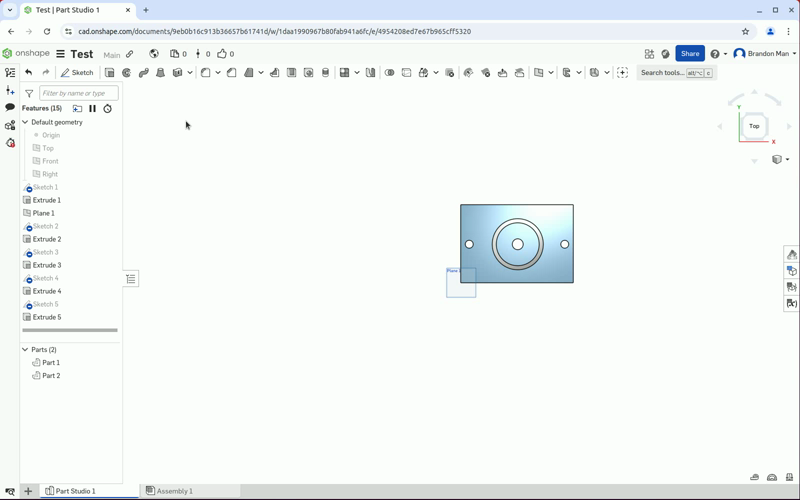
key(shift+h)
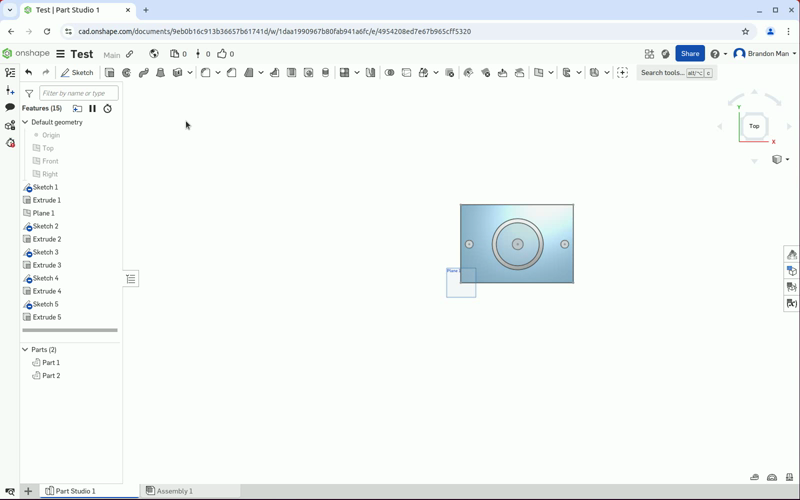
key(shift+h)
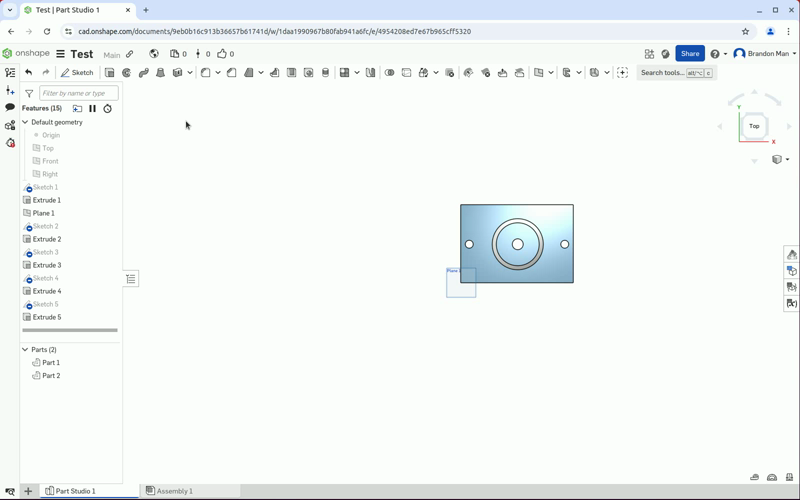
mouse_move(73, 189)
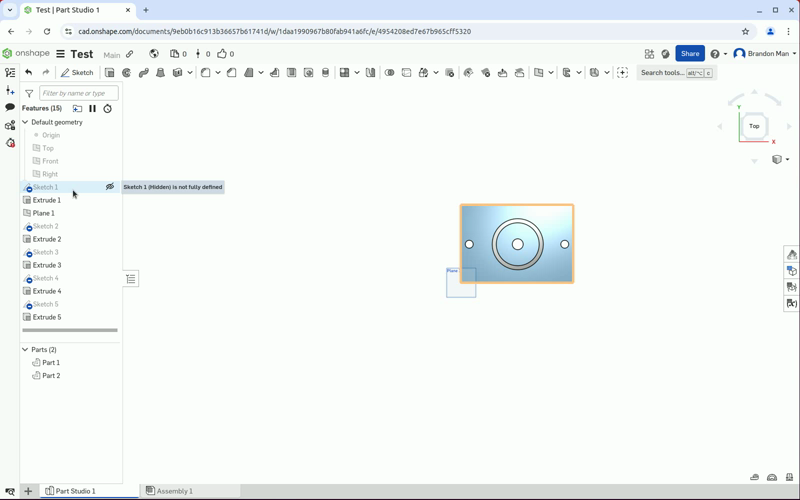
click(73, 189)
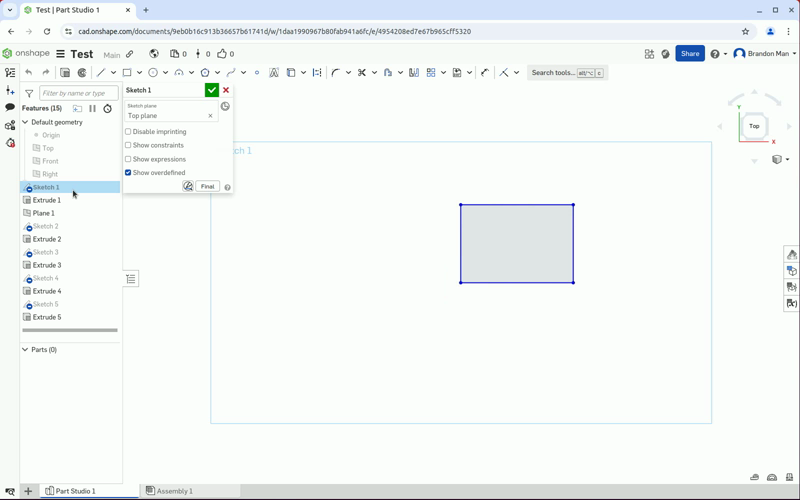
mouse_move(229, 92)
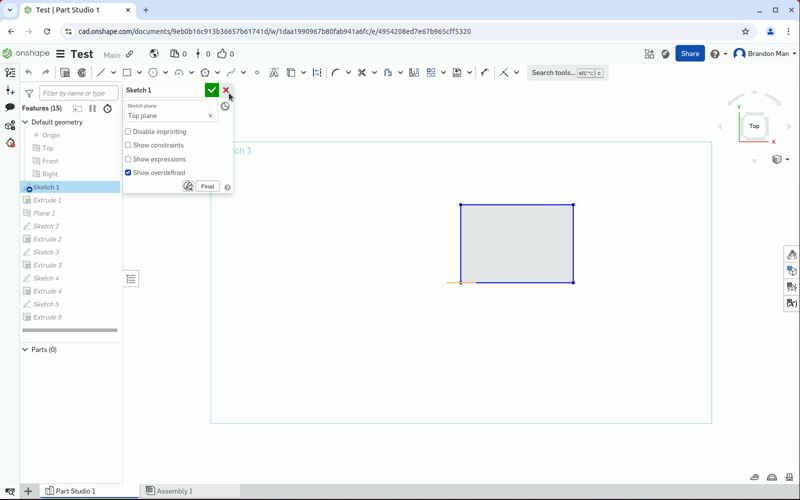
click(229, 92)
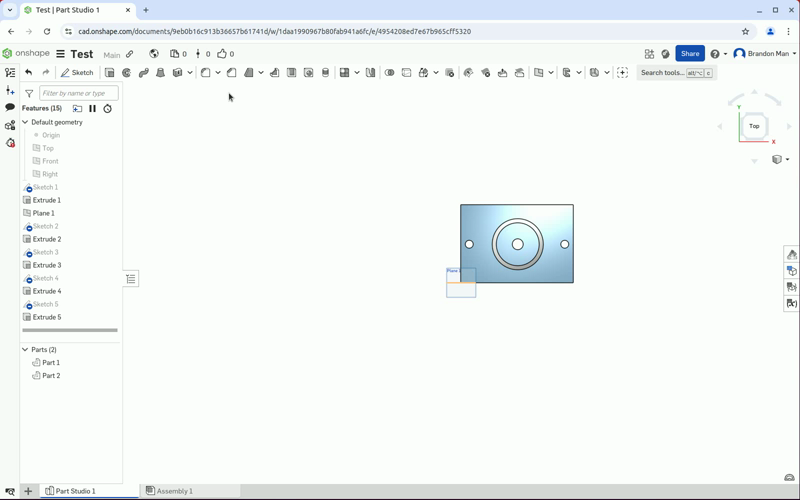
mouse_move(73, 352)
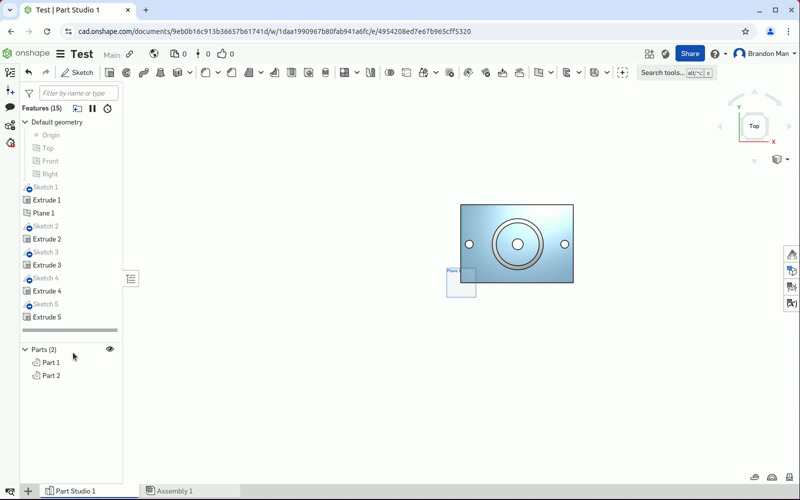
key(y)
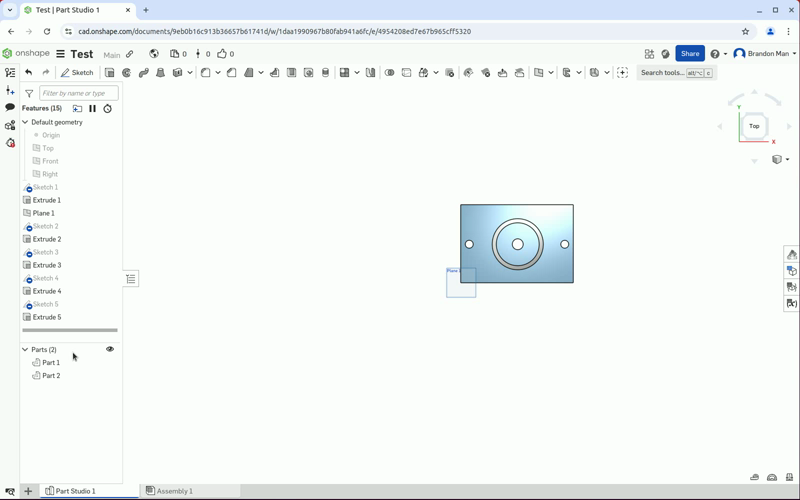
key(shift+p)
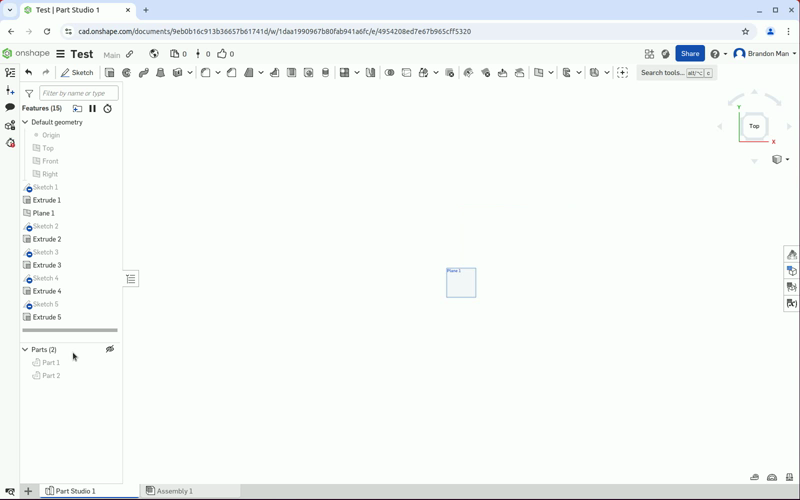
key(space)
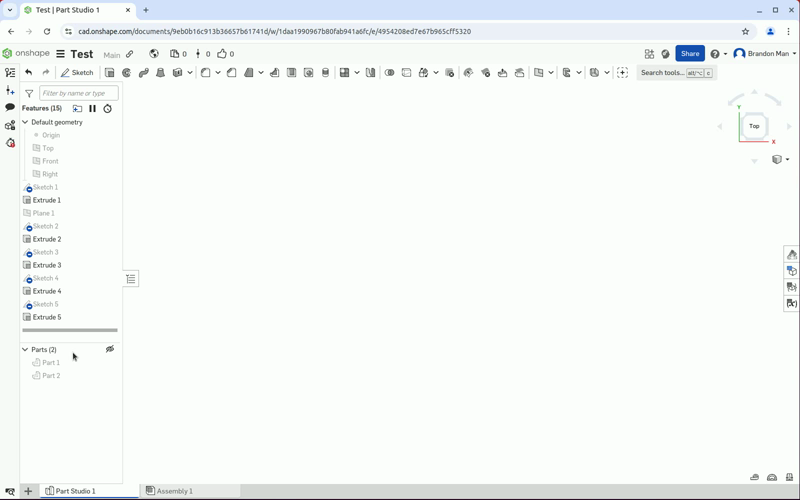
key_down(shift)
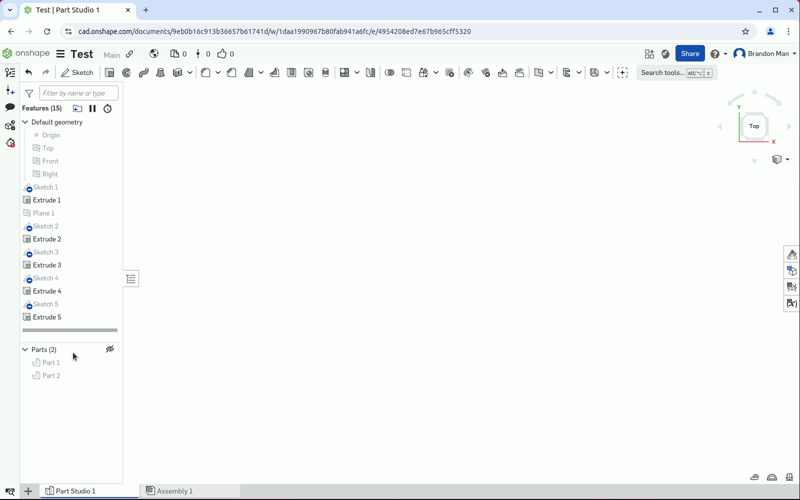
key(up)
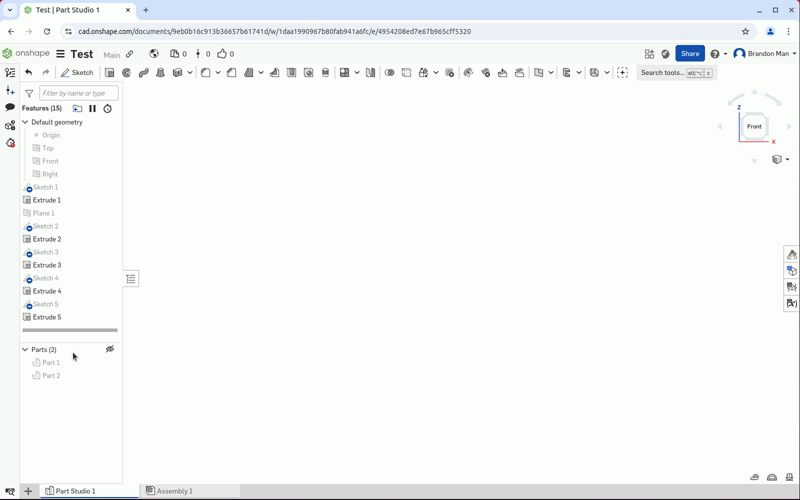
key_up(shift)
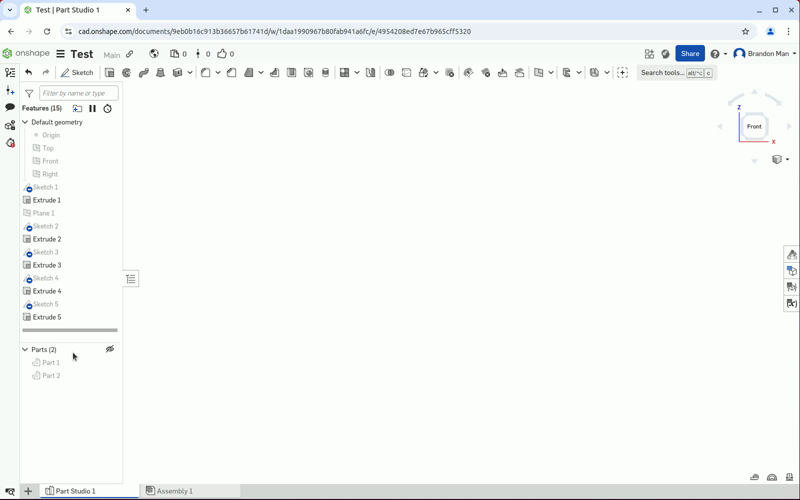
mouse_move(73, 352)
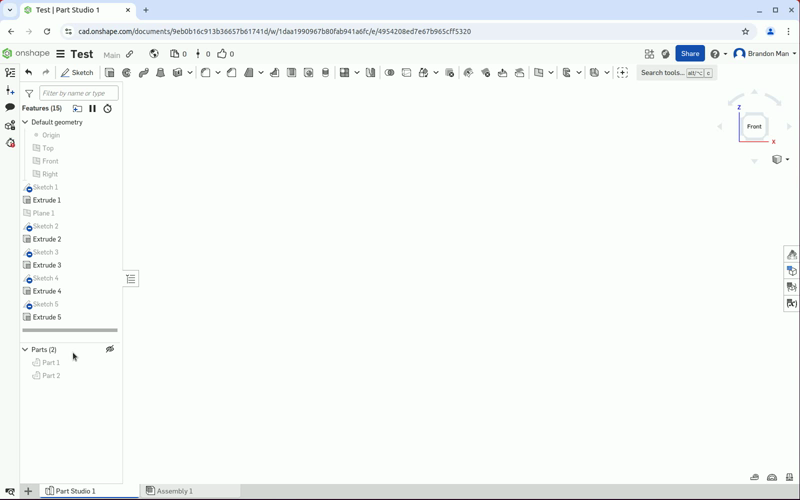
key(shift+y)
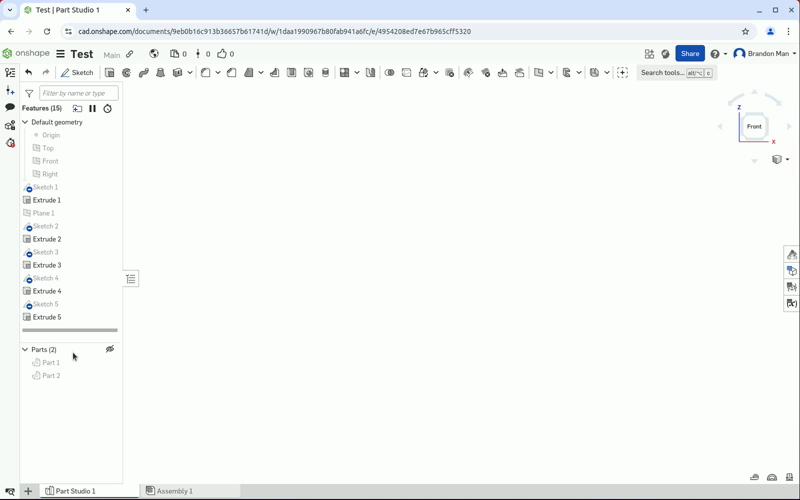
key(shift+s)
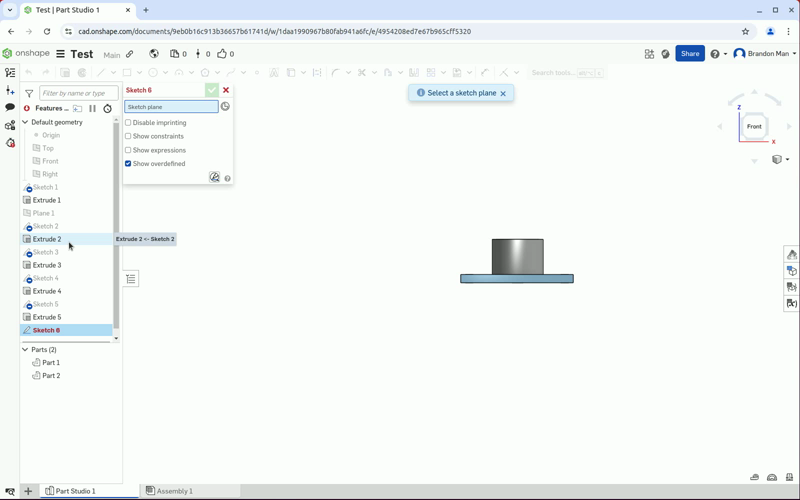
scroll(3)
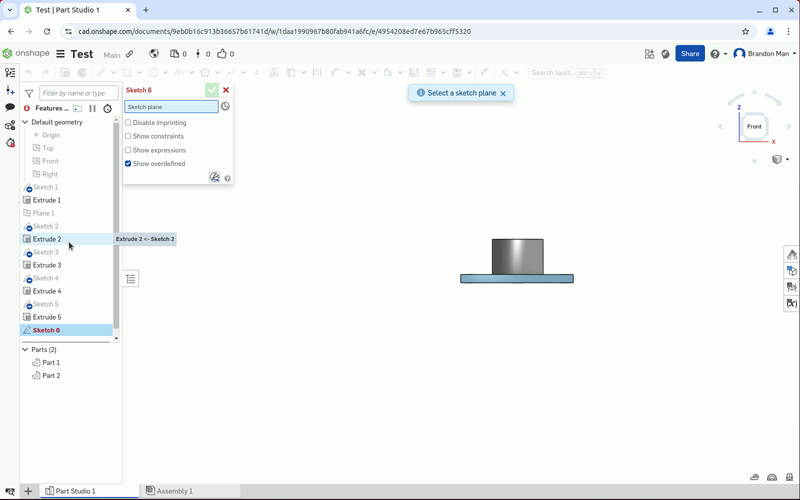
mouse_move(69, 163)
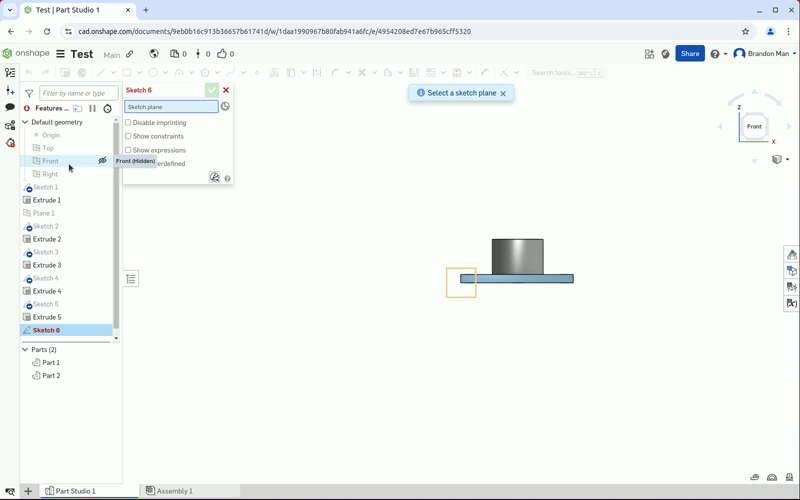
click(69, 163)
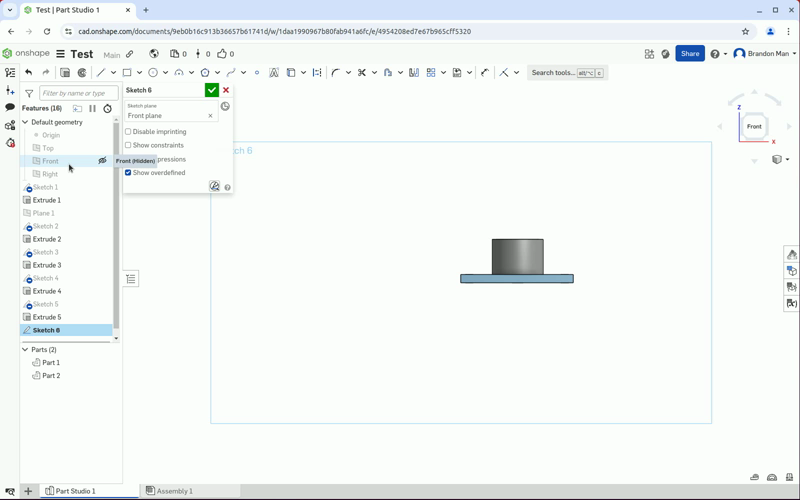
mouse_move(73, 352)
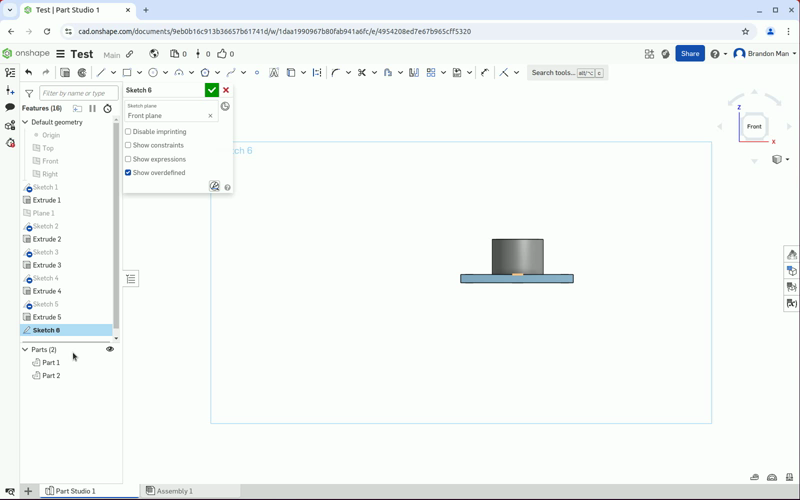
key(y)
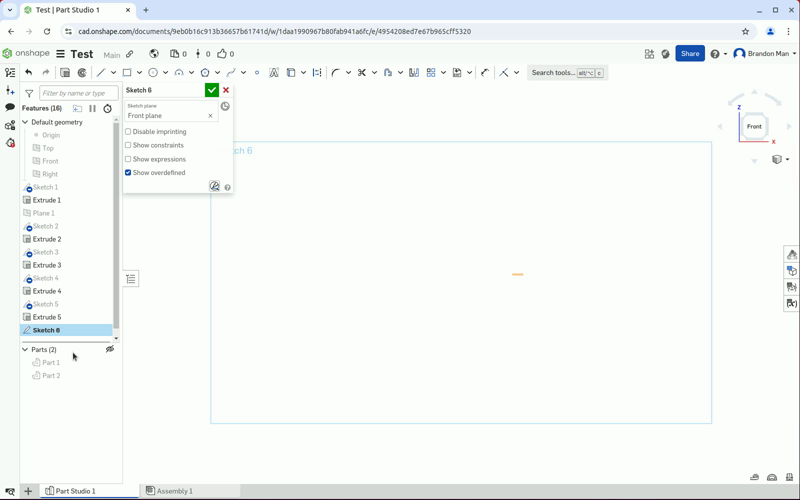
key(c)
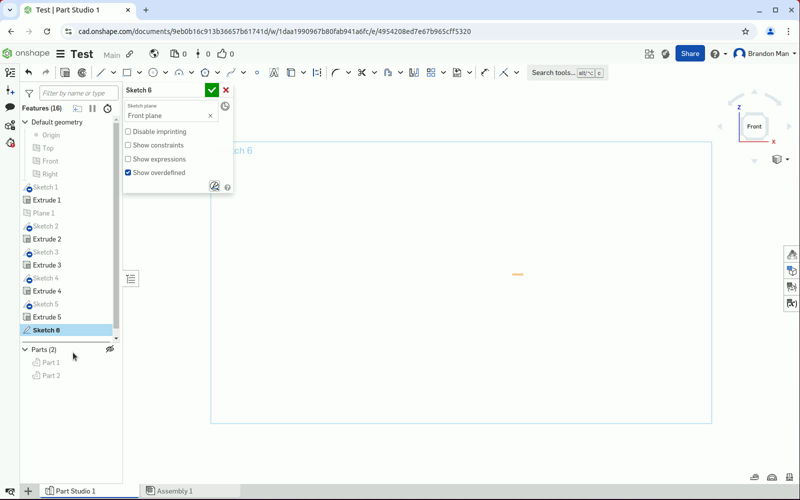
key_down(shift)
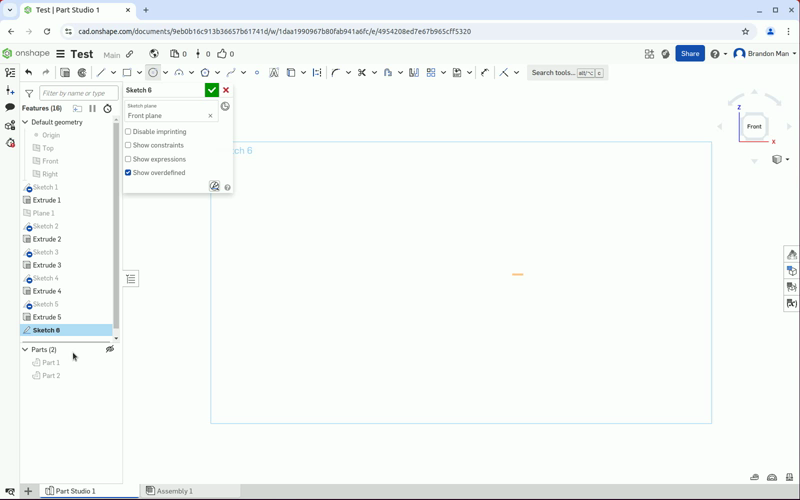
mouse_move(517, 270)
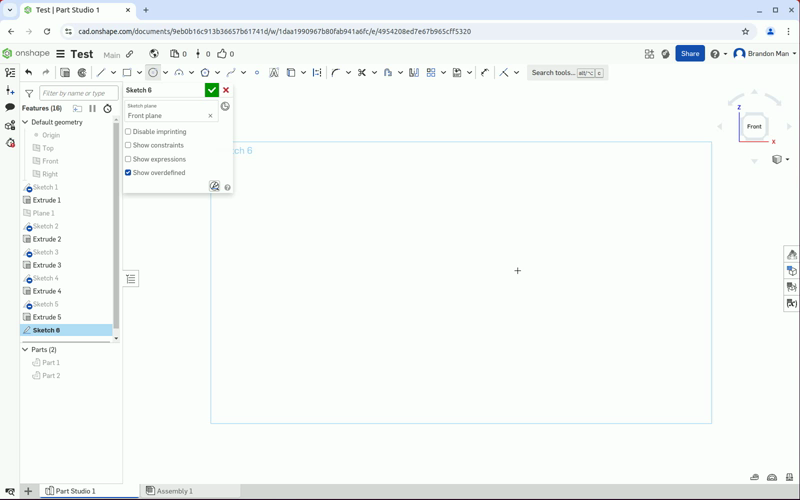
click(517, 270)
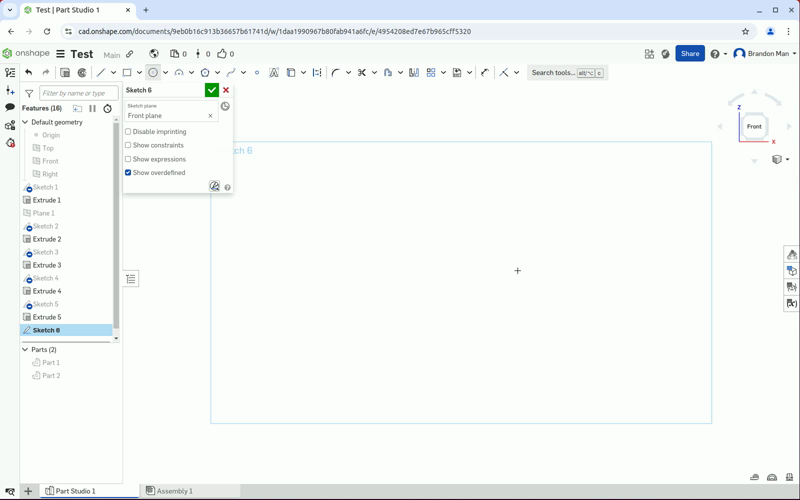
key_up(shift)
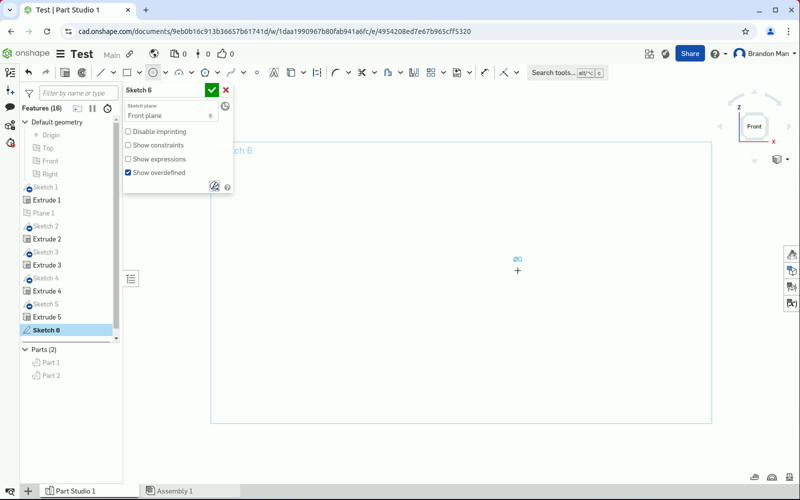
mouse_move(520, 270)
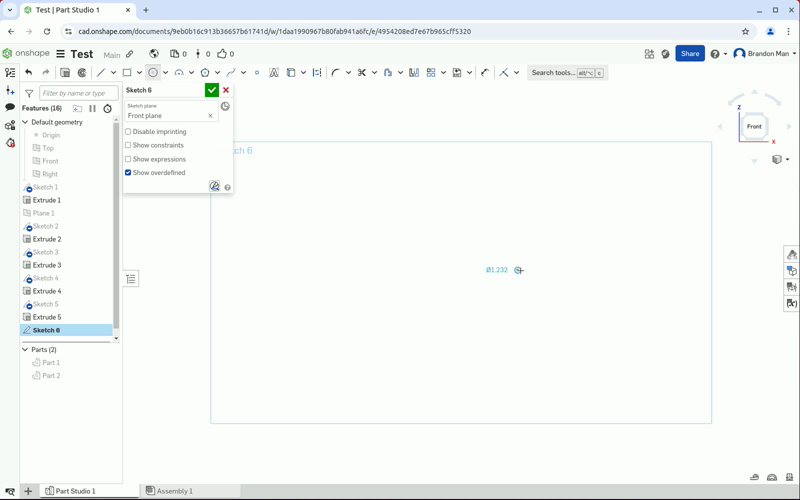
click(520, 270)
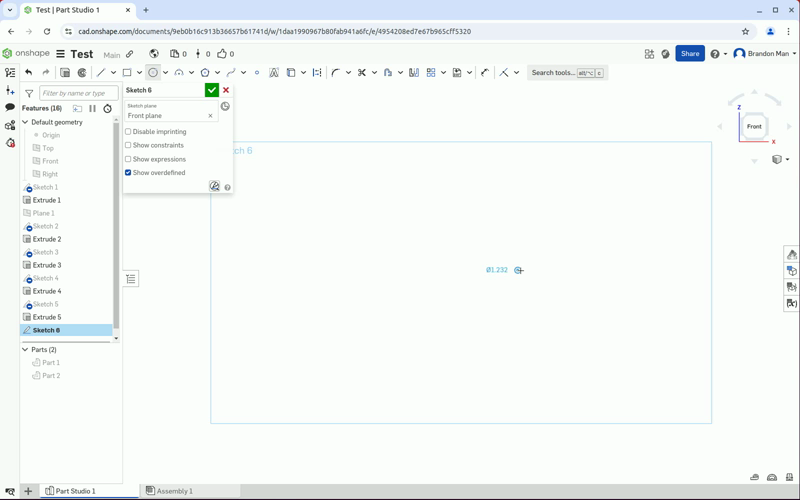
key(esc)
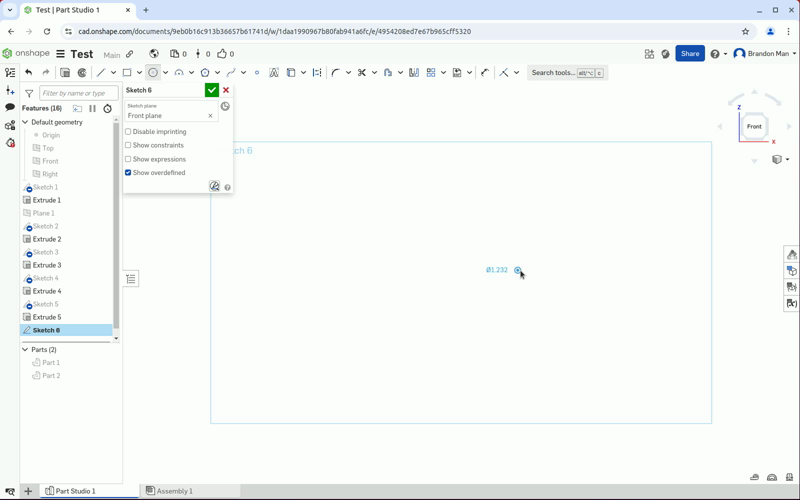
mouse_move(519, 268)
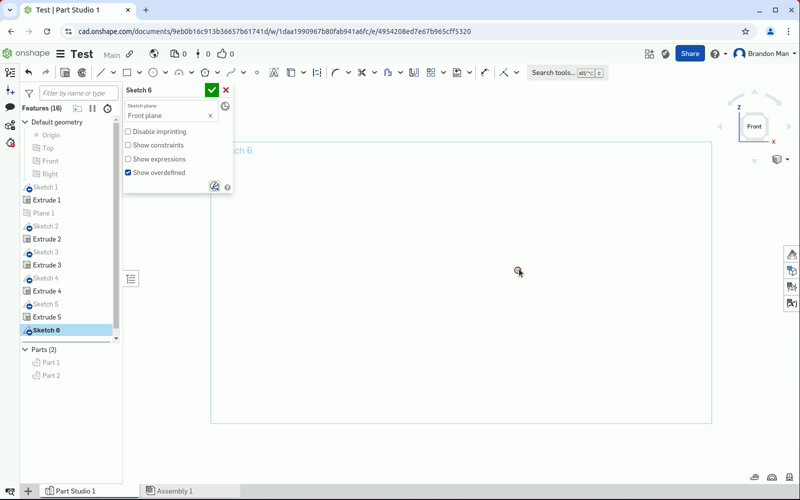
scroll(6)
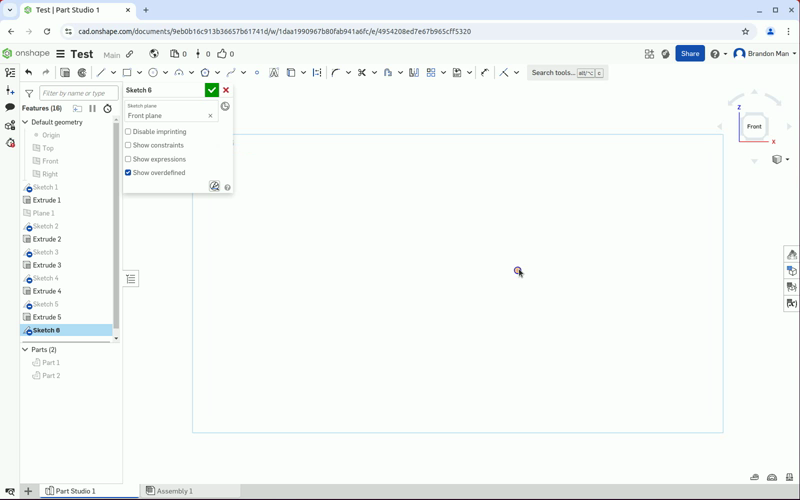
scroll(6)
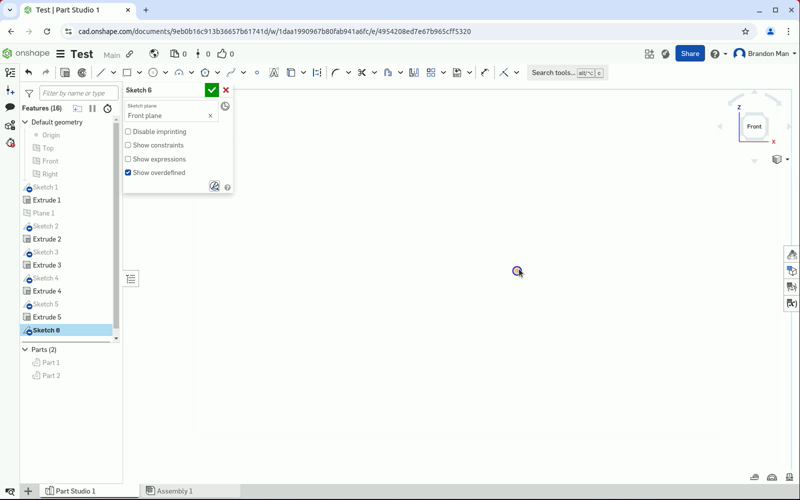
scroll(6)
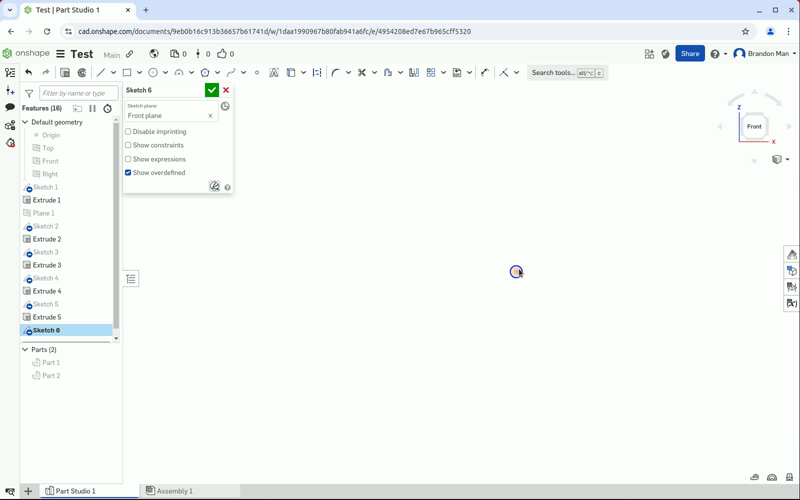
scroll(6)
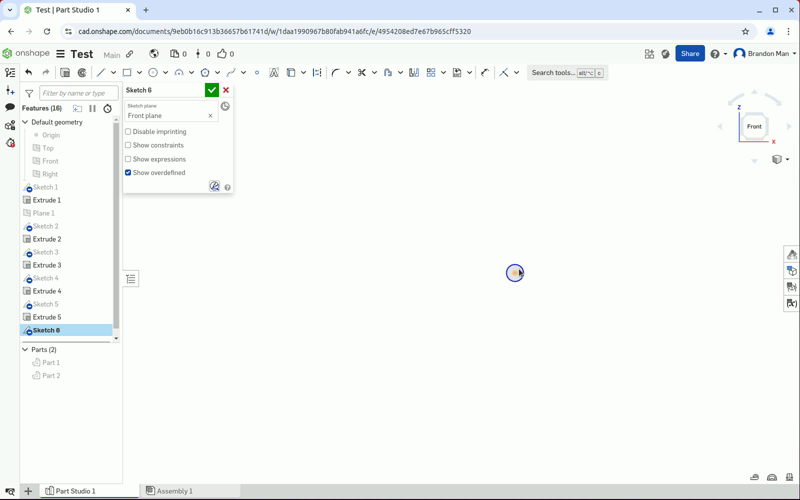
scroll(6)
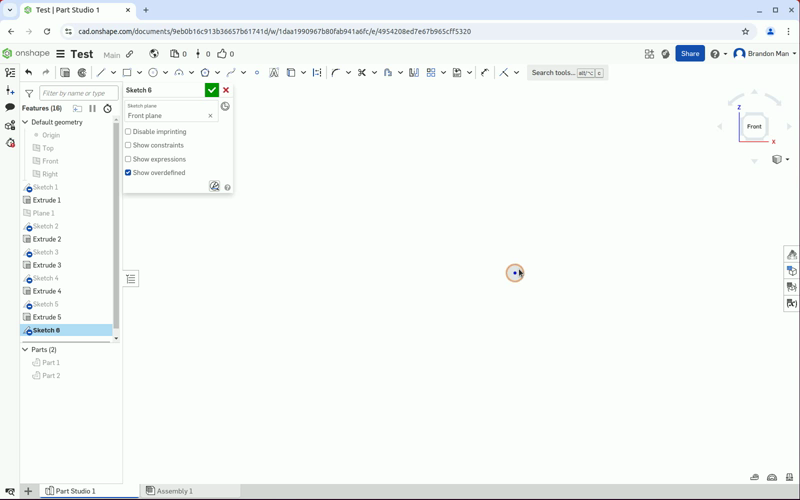
scroll(6)
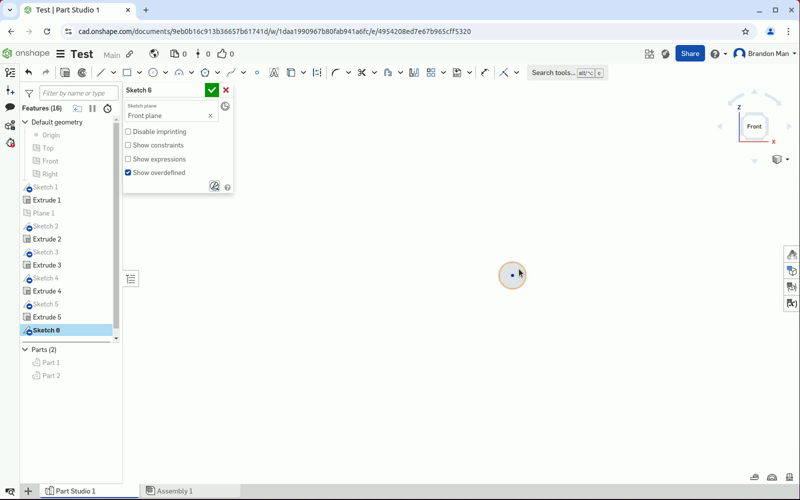
scroll(6)
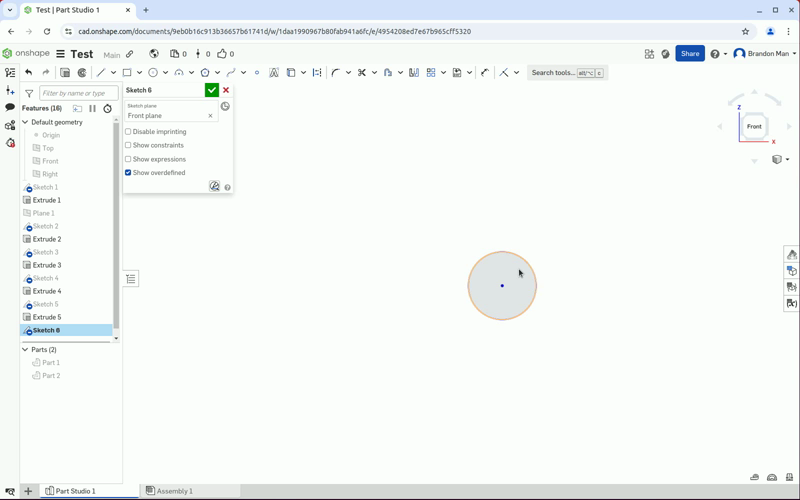
click(519, 268)
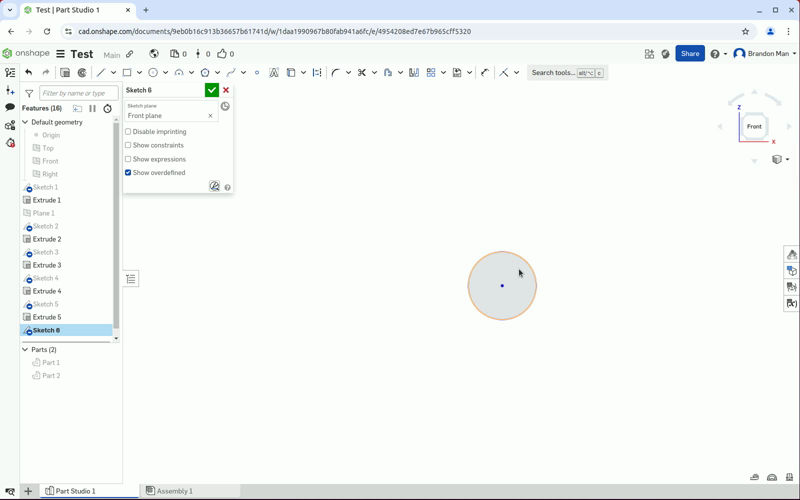
scroll(-6)
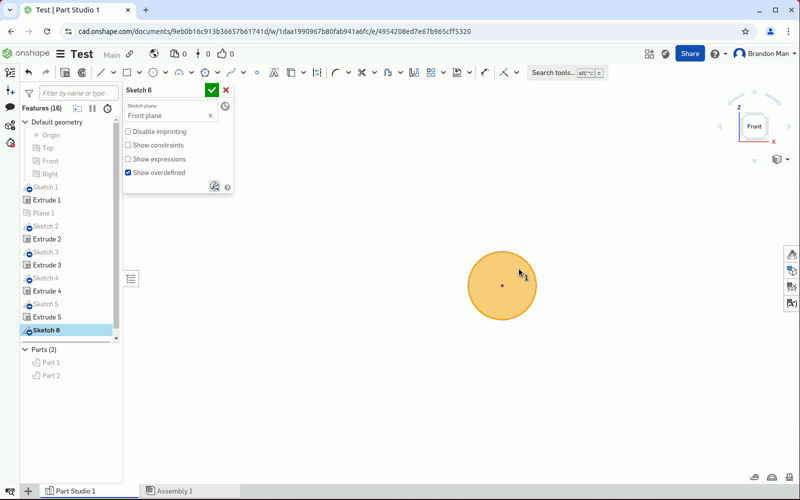
scroll(-6)
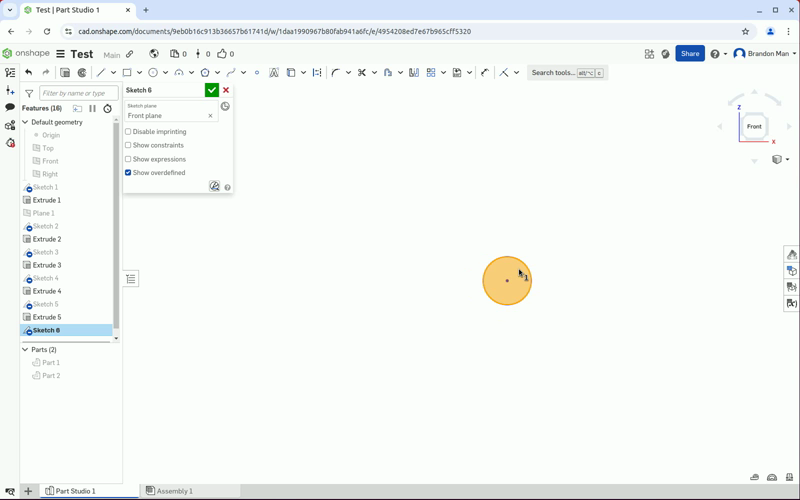
scroll(-6)
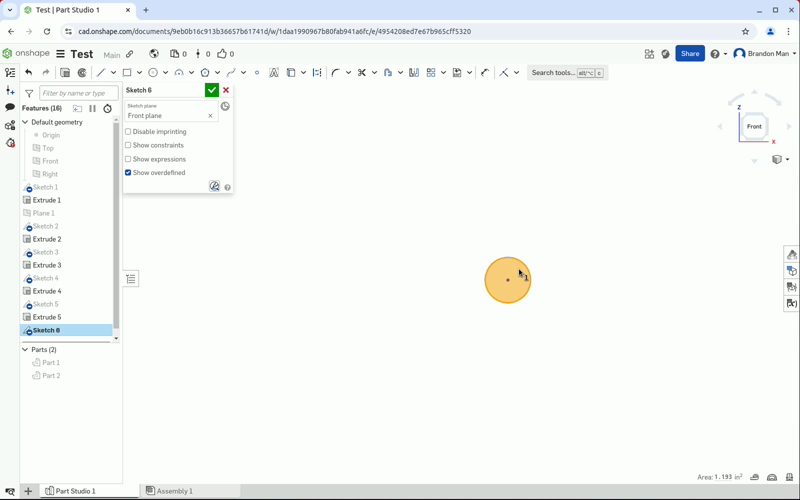
scroll(-6)
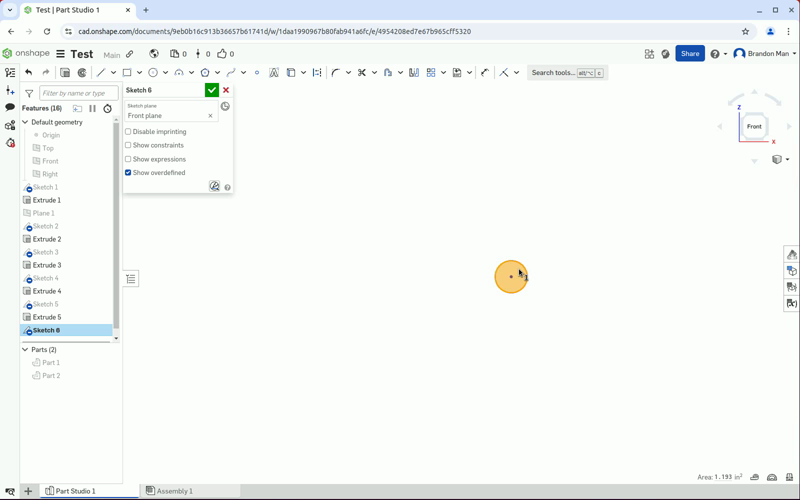
scroll(-6)
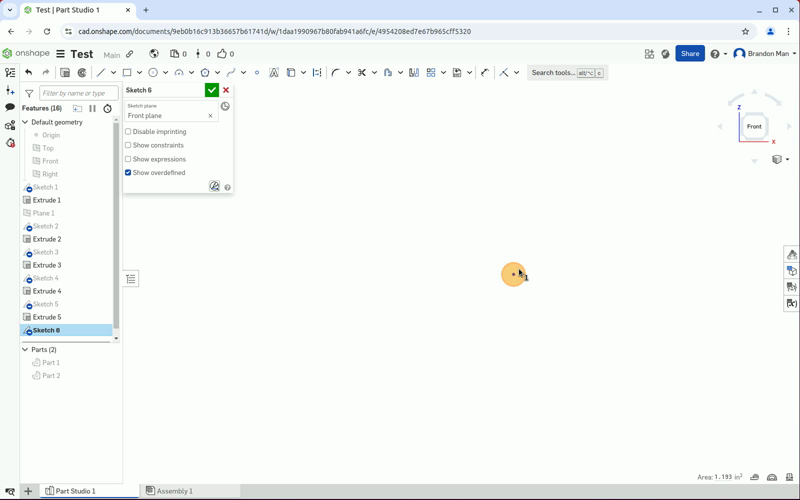
scroll(-6)
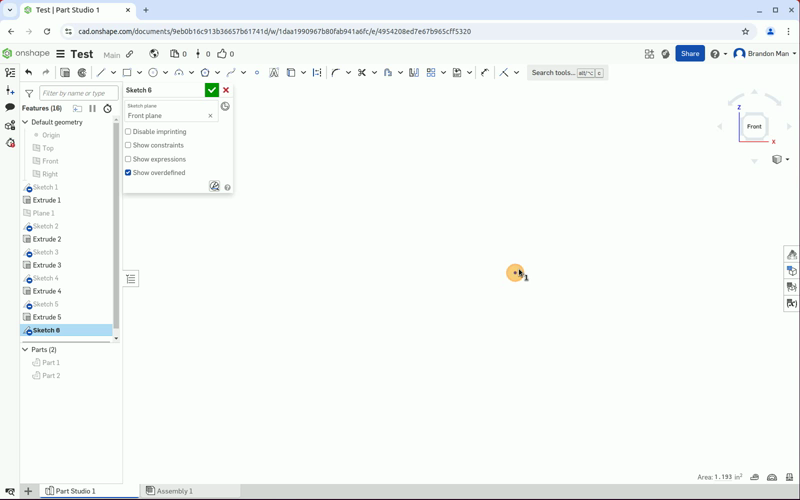
scroll(-6)
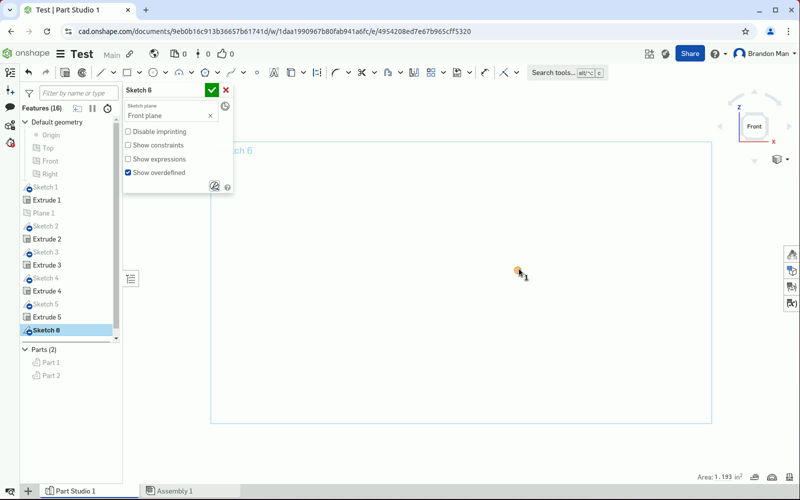
mouse_move(73, 352)
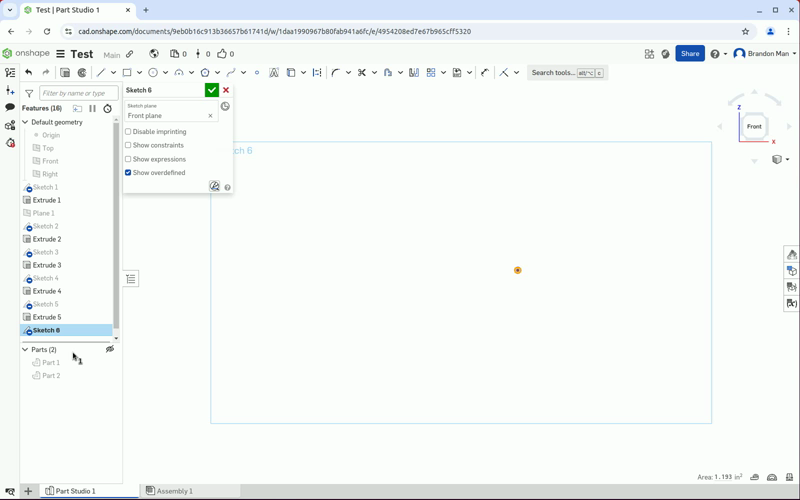
key(shift+y)
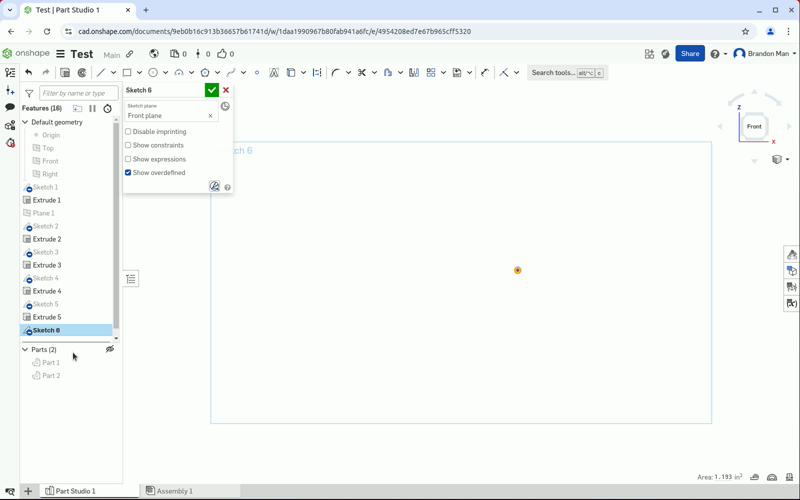
key(shift+e)
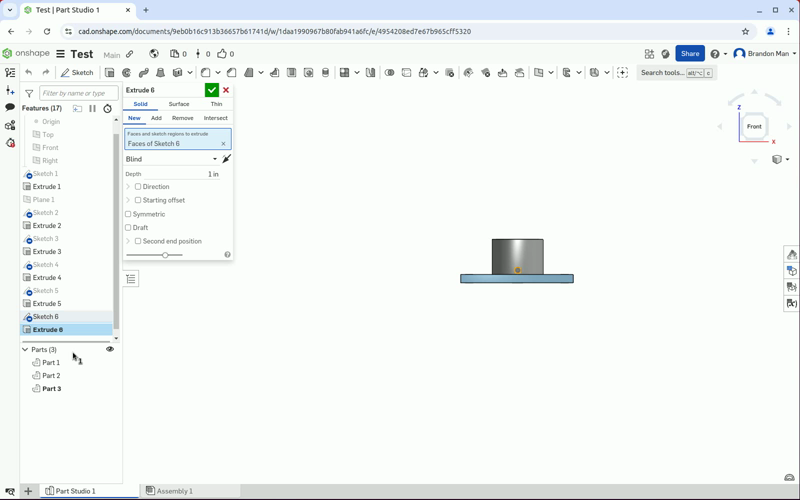
mouse_move(143, 106)
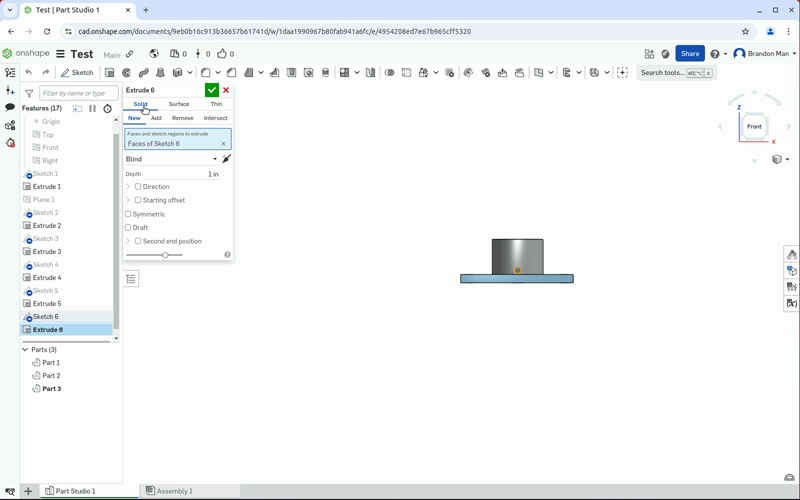
click(143, 106)
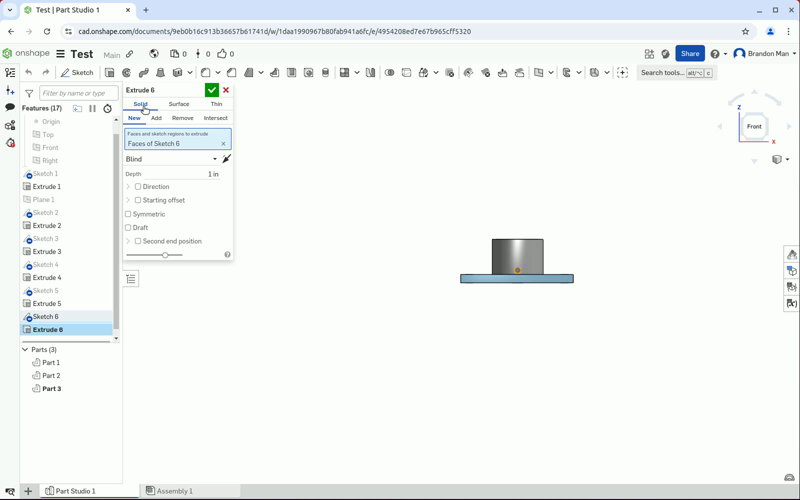
mouse_move(186, 120)
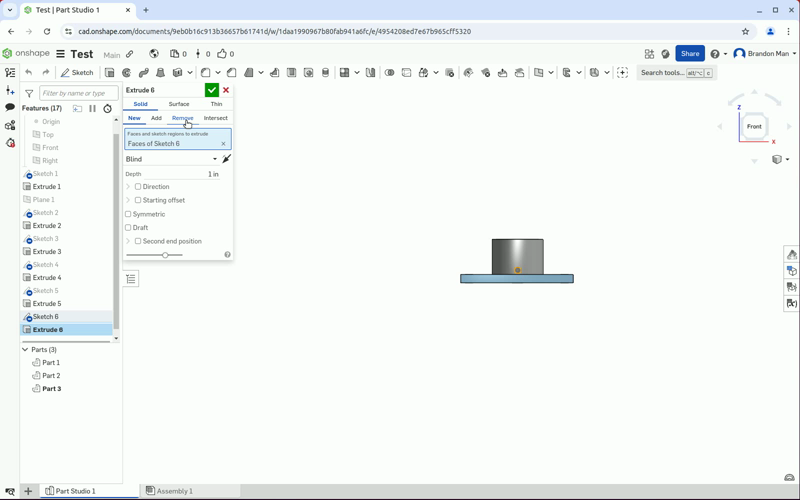
click(186, 120)
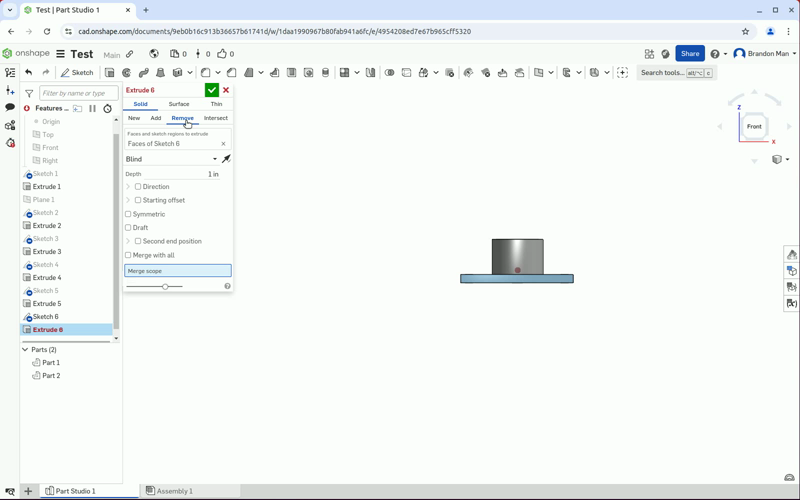
key(tab, 4)
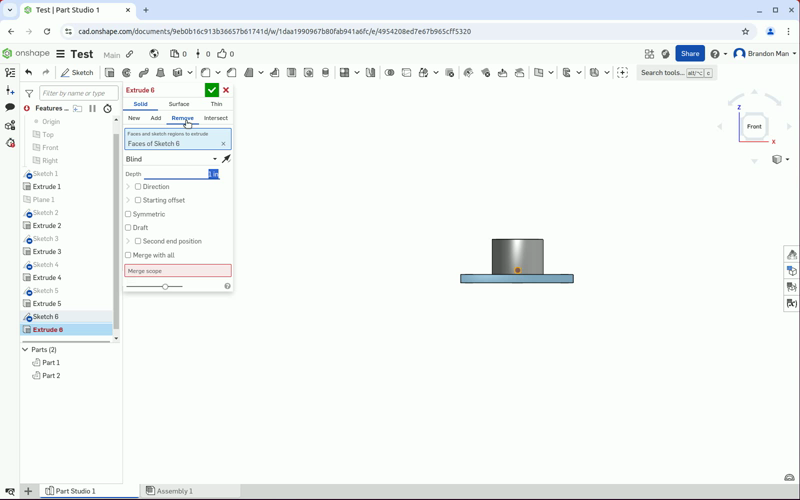
text(10.591)
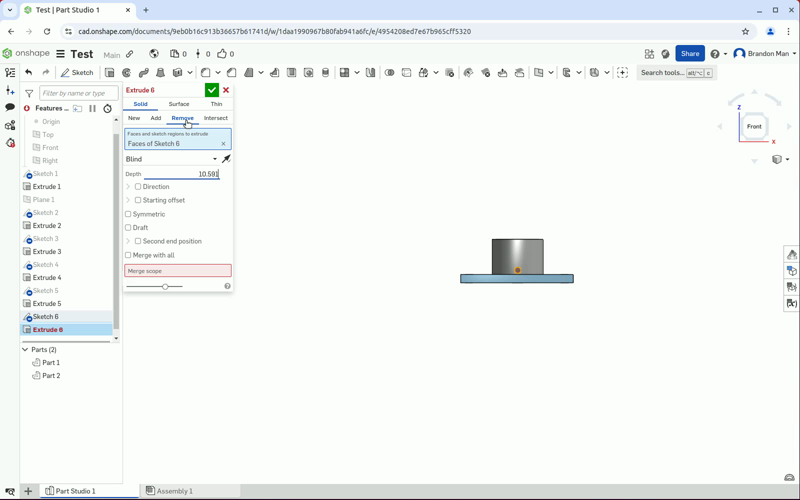
key(tab, 6)
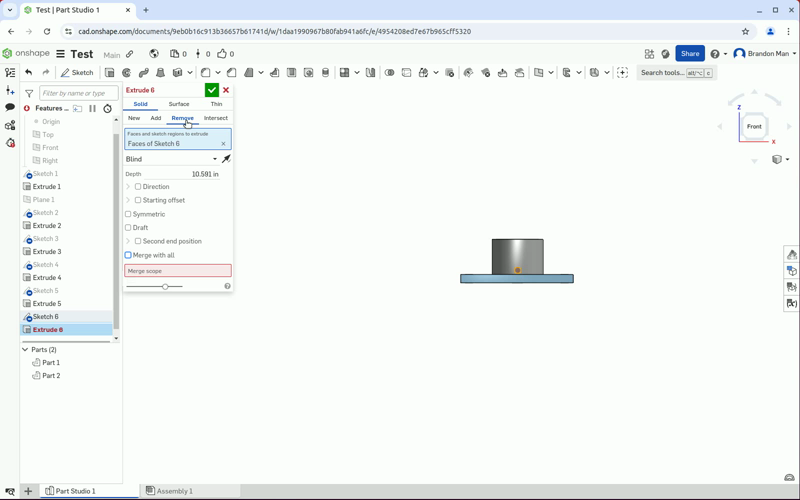
key(space)
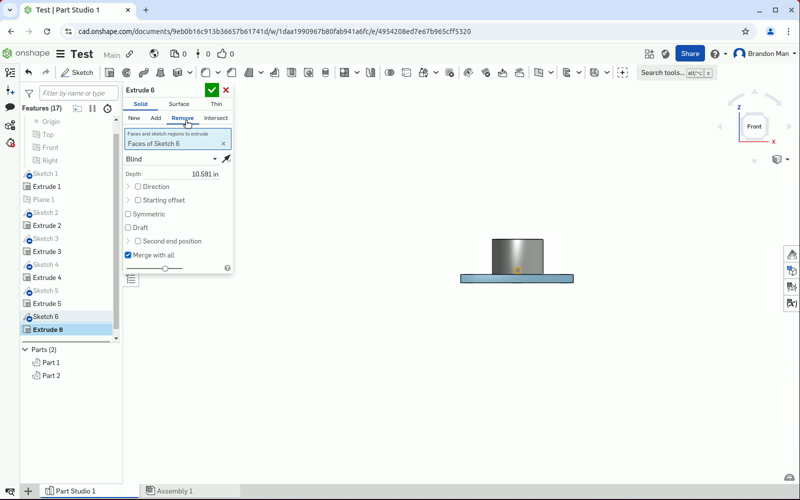
key(enter)
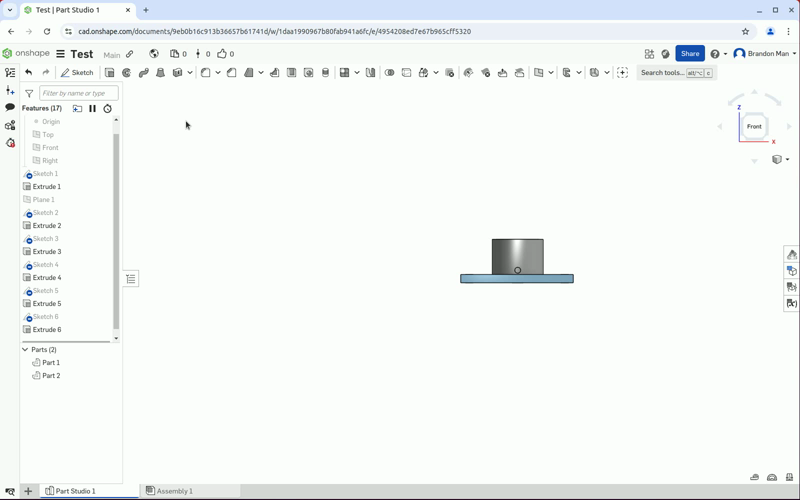
key(shift+h)
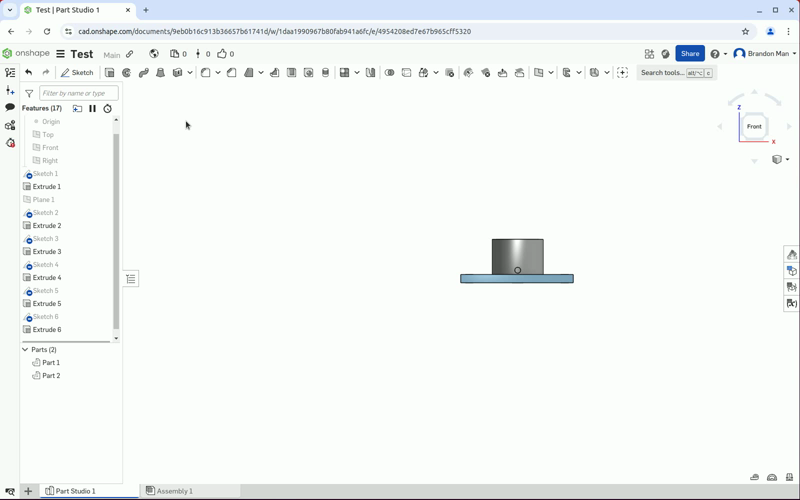
key(shift+h)
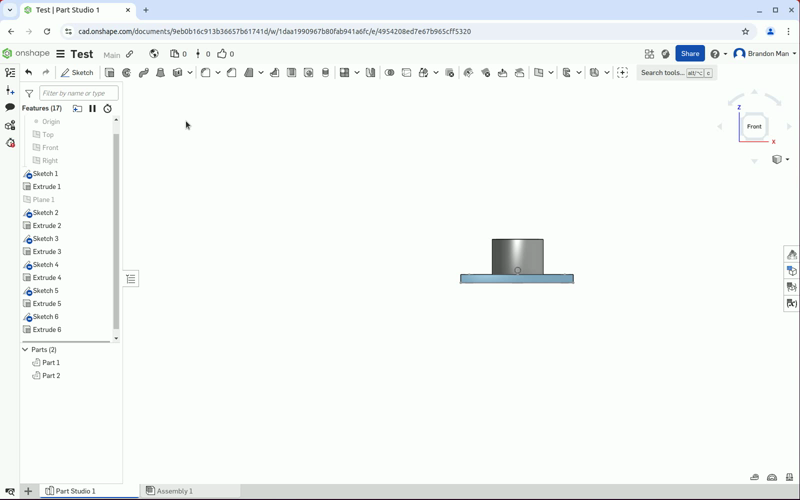
key(shift+7)
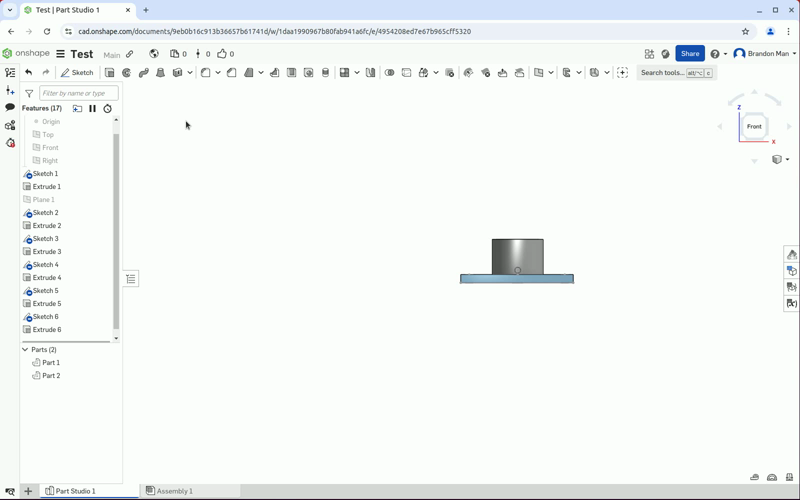
key(left, 2)
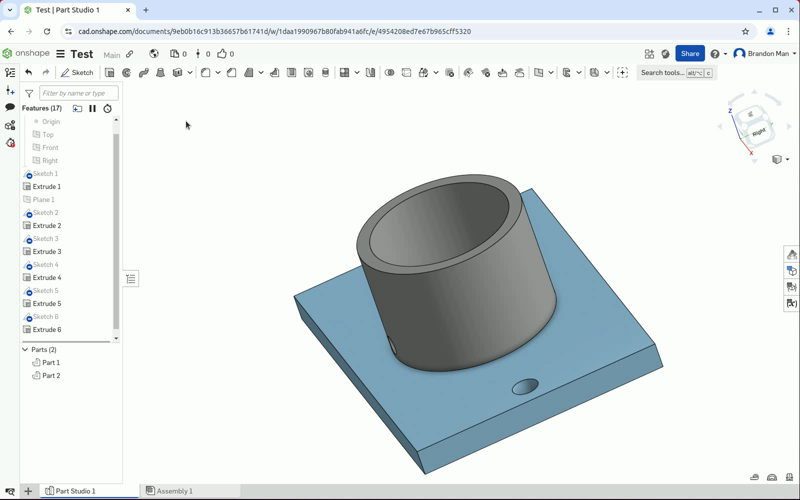
key(down, 2)
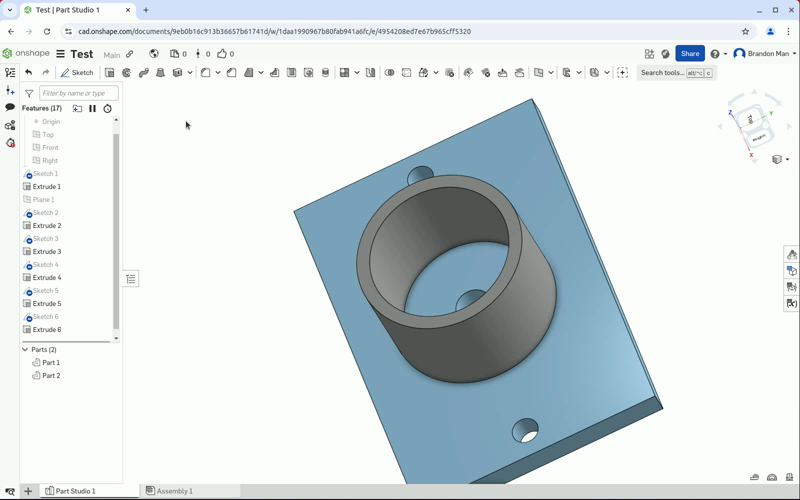
key(up, 2)
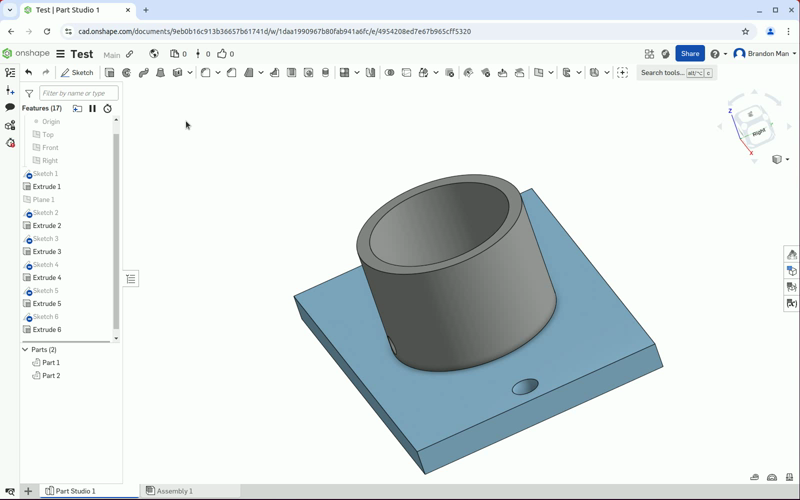
key(right, 2)
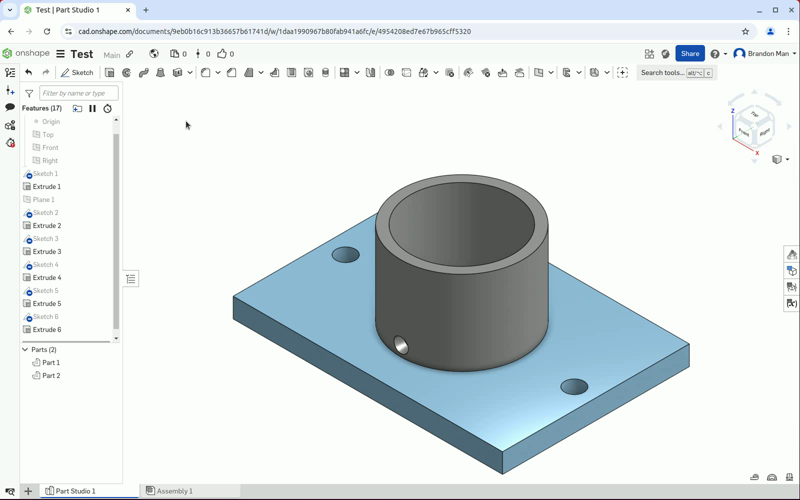
mouse_move(69, 176)
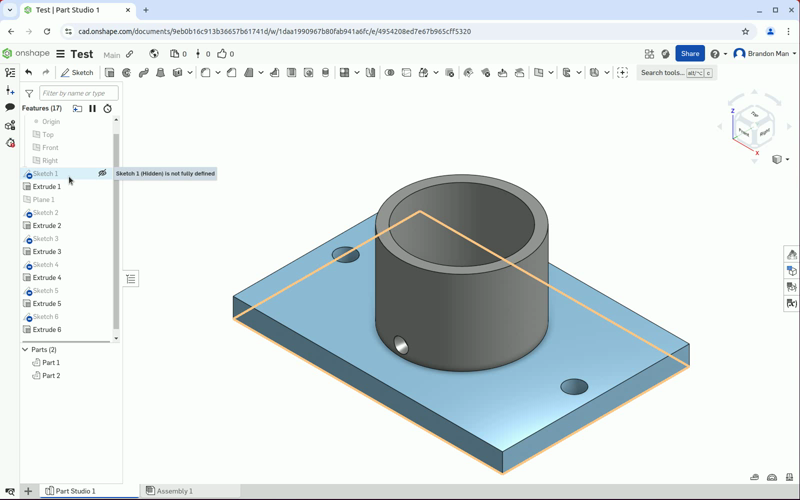
click(69, 176)